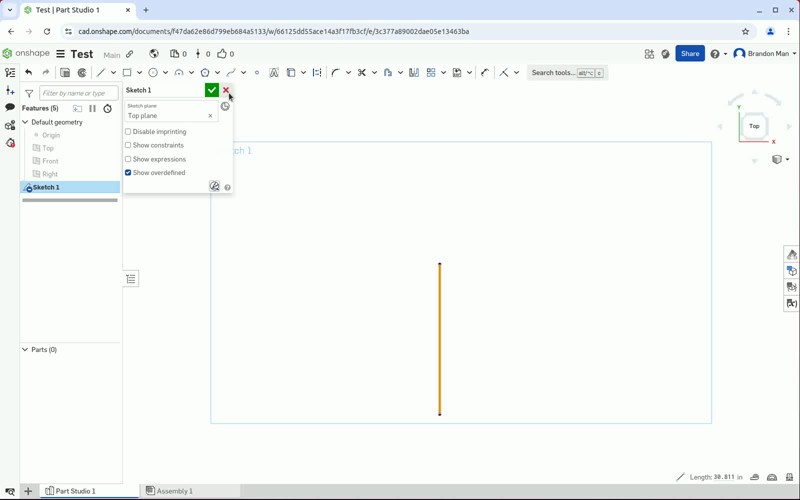
key(shift+h)
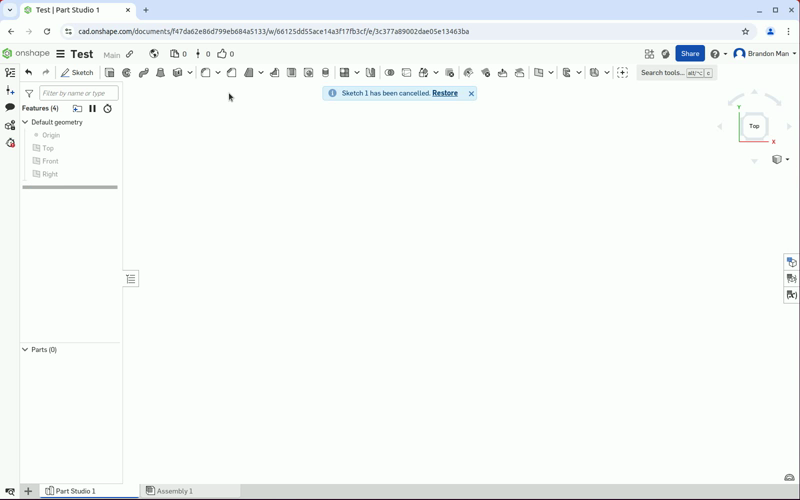
mouse_move(73, 352)
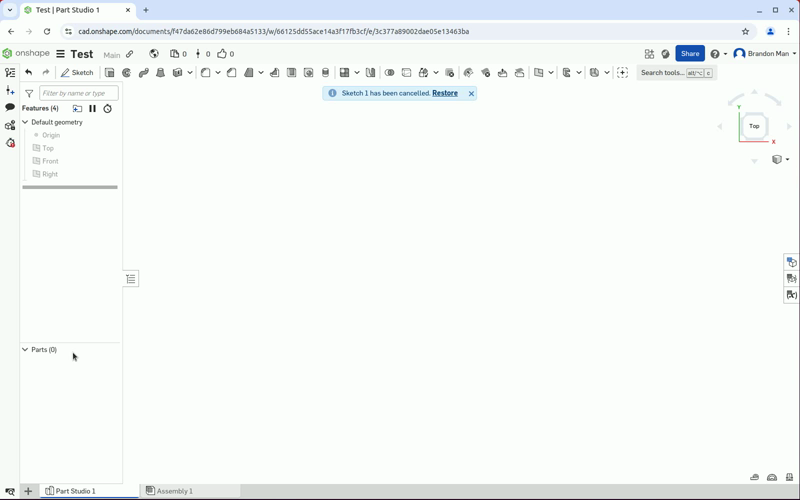
key(y)
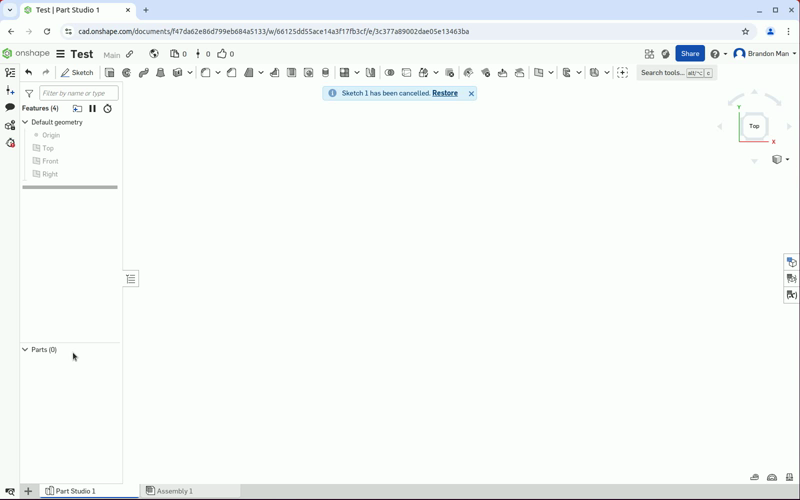
key(shift+p)
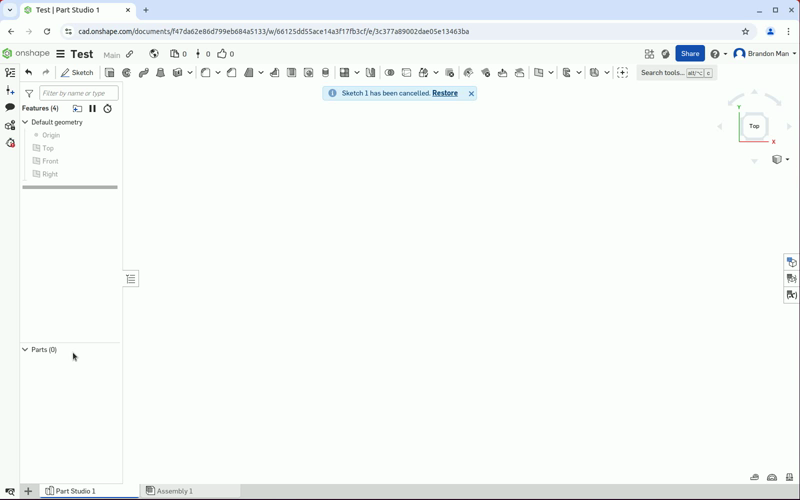
key(space)
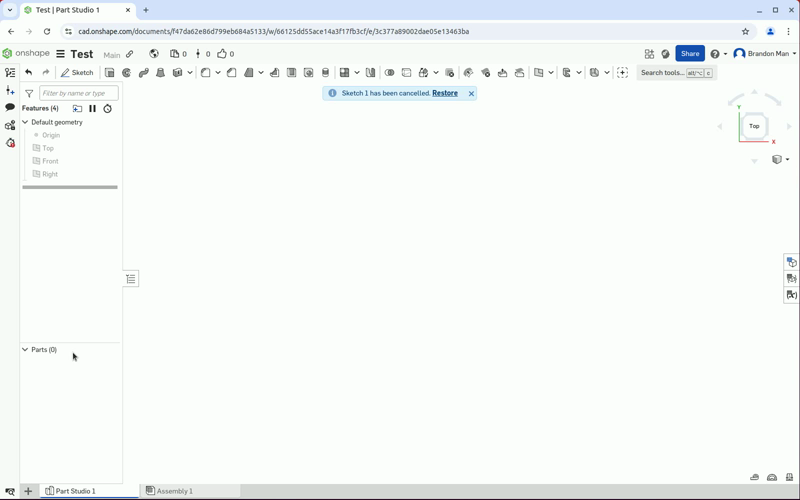
key_down(shift)
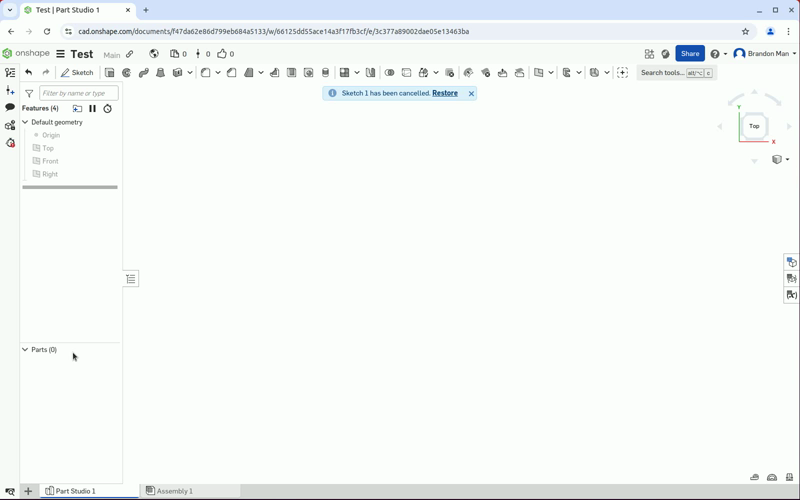
key(up)
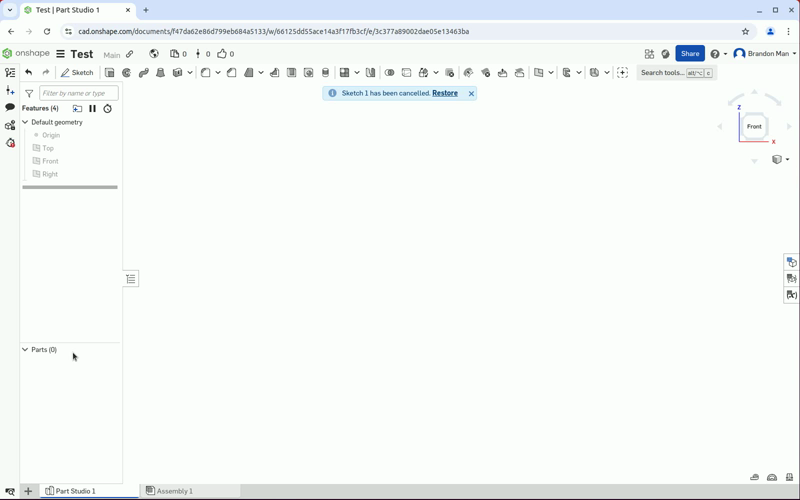
key_up(shift)
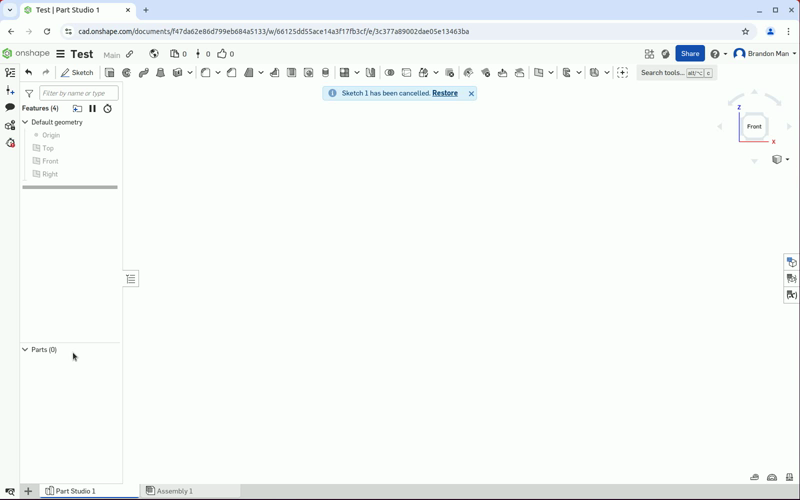
mouse_move(73, 352)
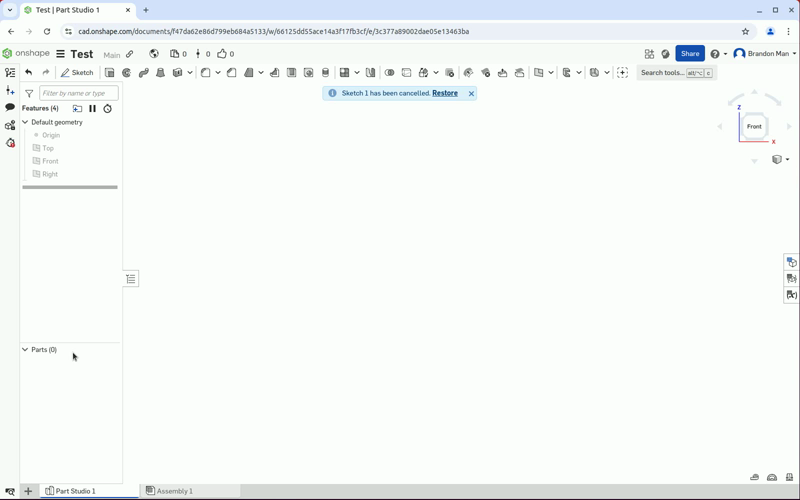
key(shift+y)
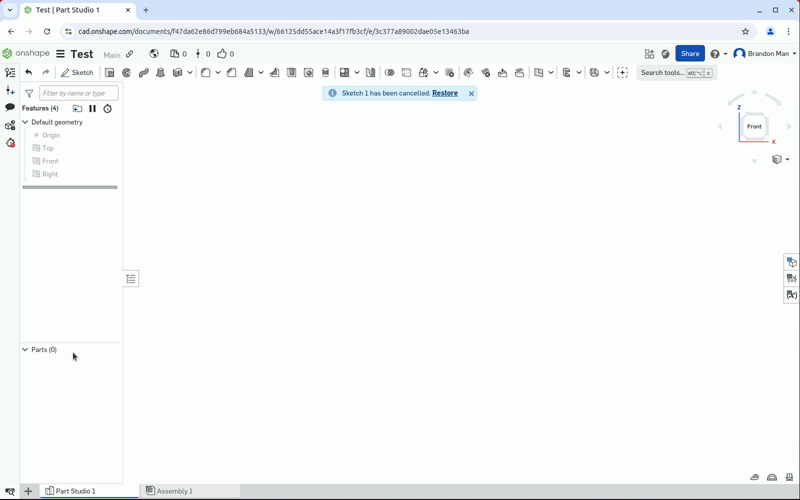
key(shift+s)
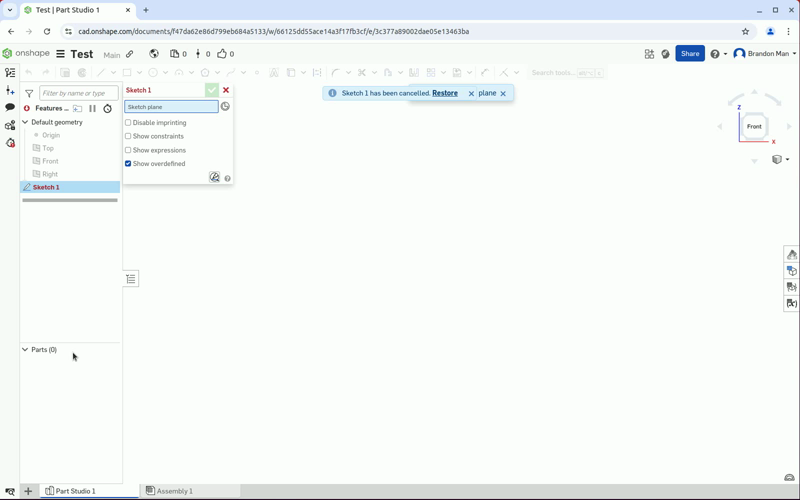
mouse_move(73, 163)
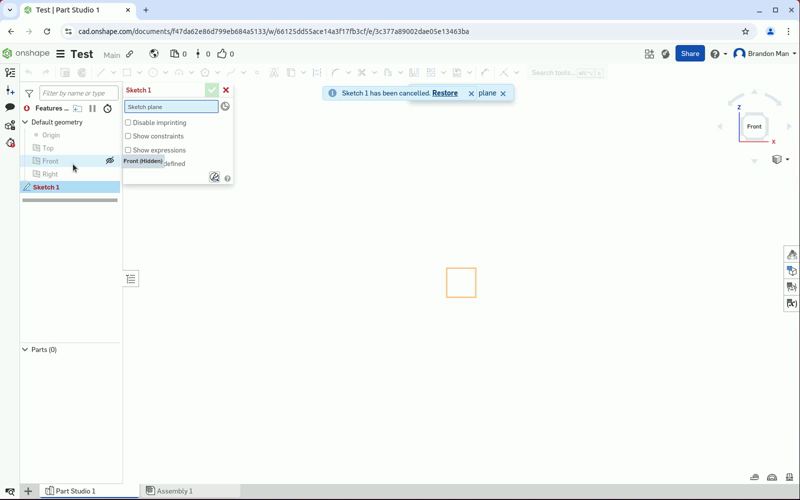
click(73, 163)
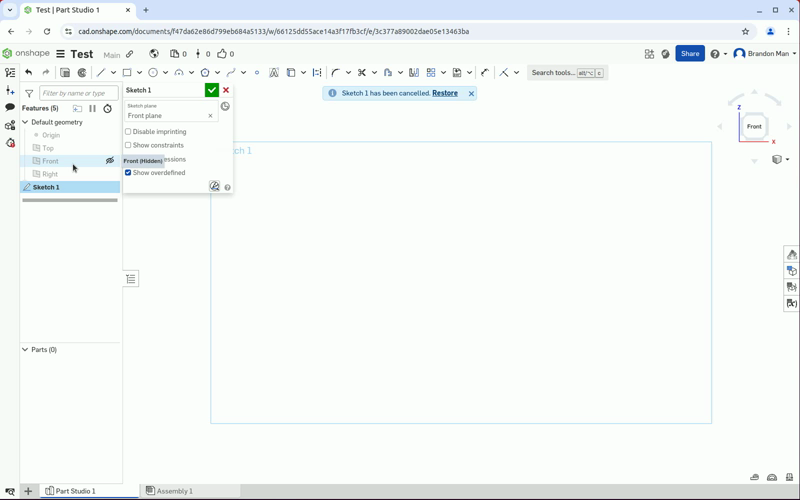
mouse_move(73, 352)
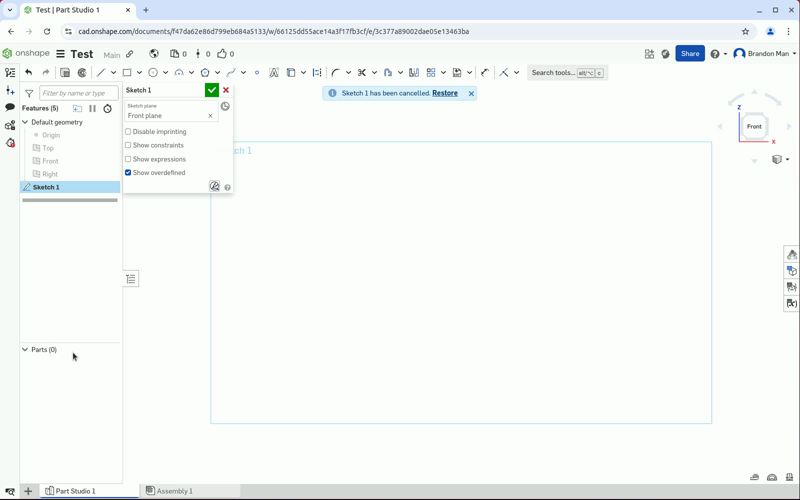
key(y)
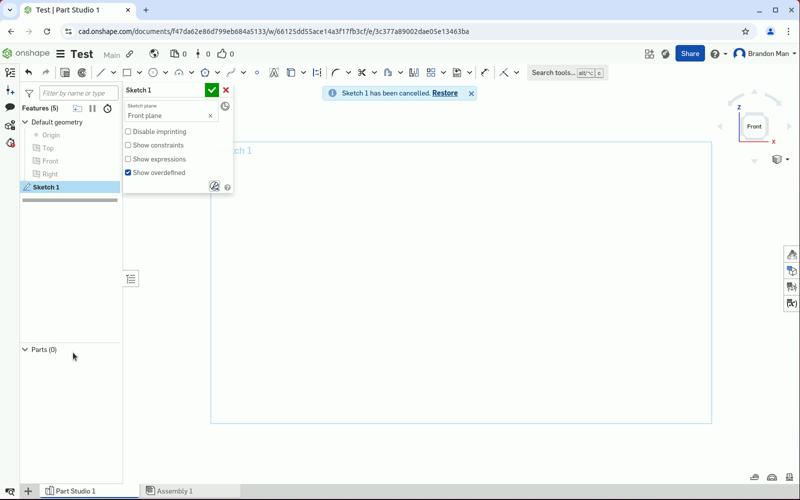
key(l)
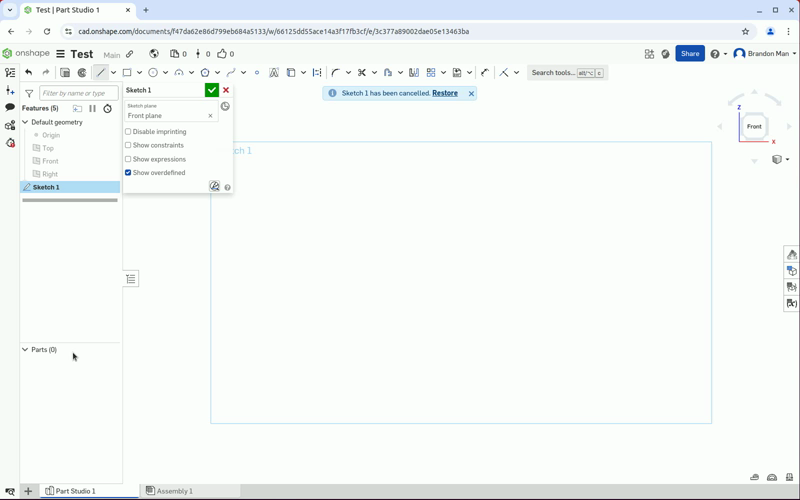
key_down(shift)
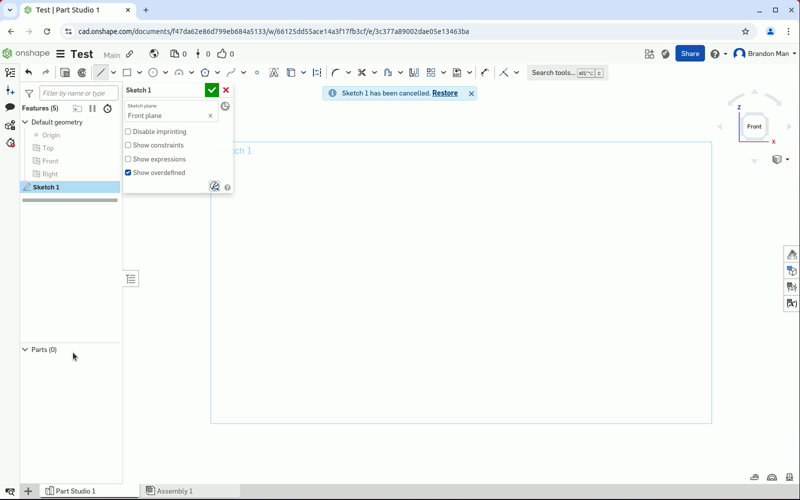
mouse_move(370, 282)
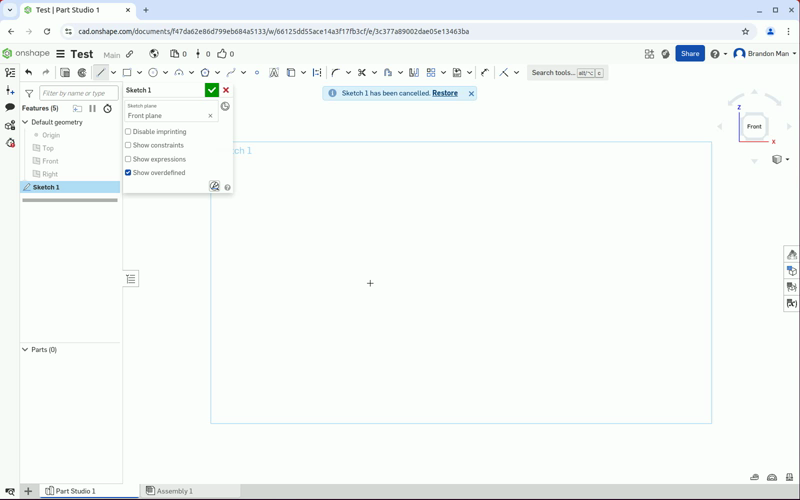
click(370, 282)
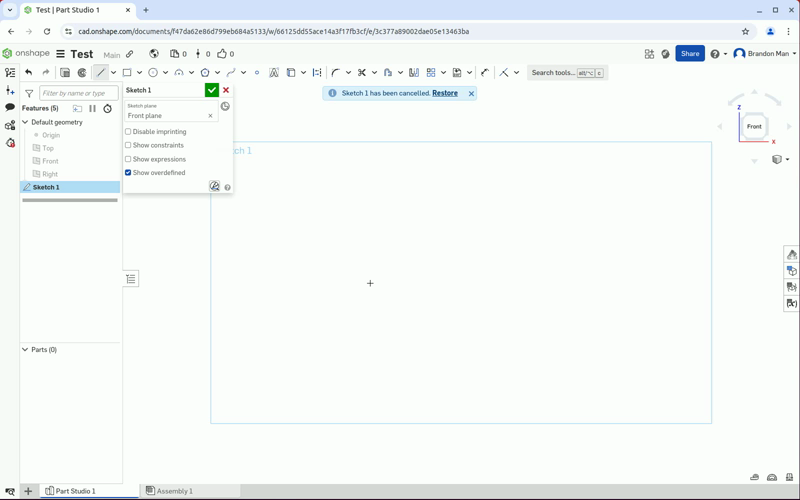
key_up(shift)
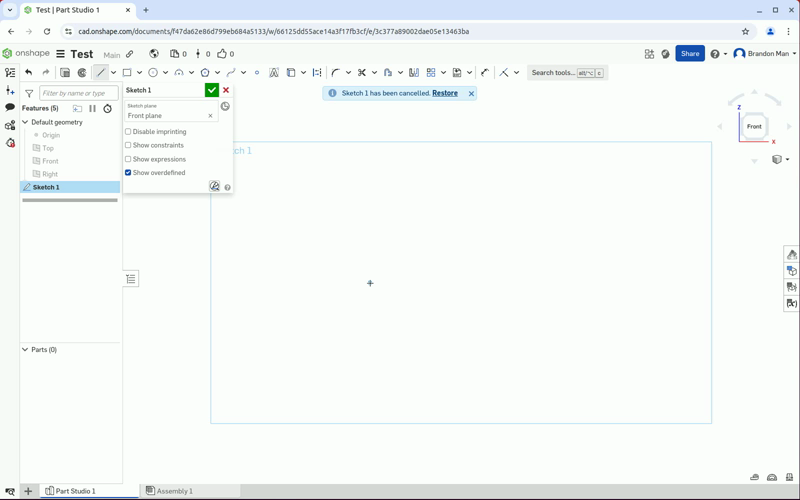
key_down(shift)
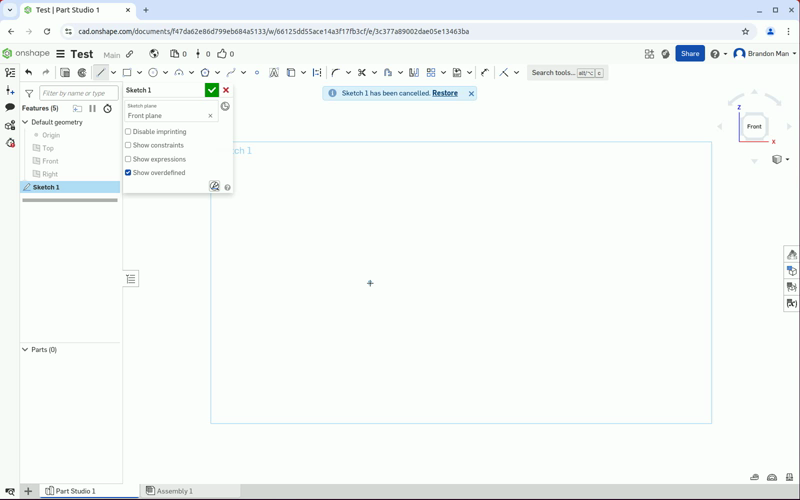
mouse_move(461, 282)
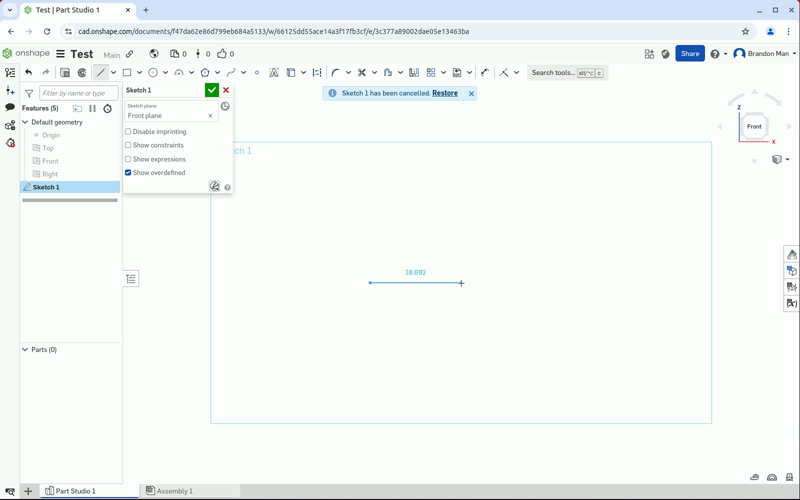
click(461, 282)
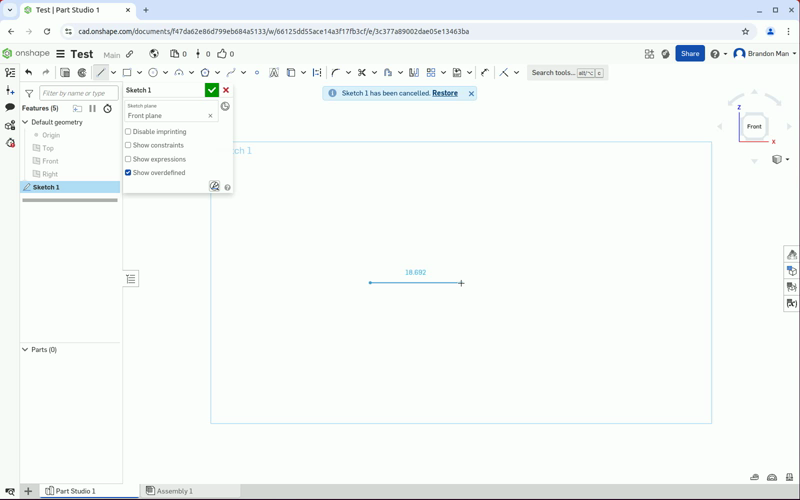
key_up(shift)
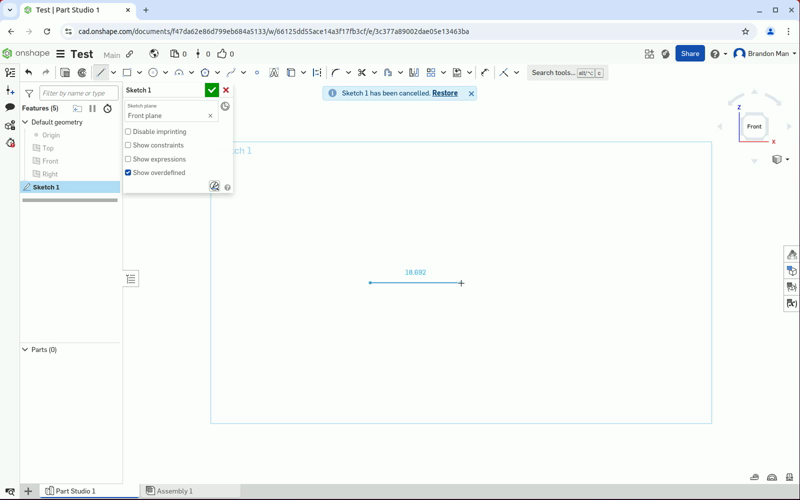
key_down(shift)
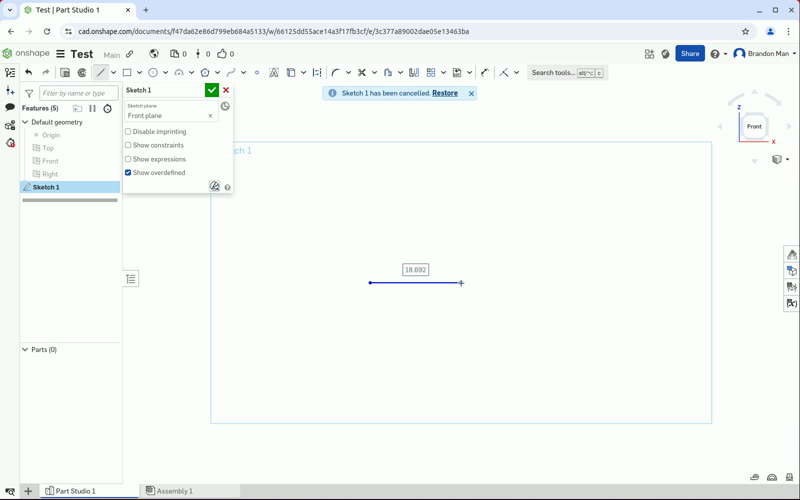
mouse_move(461, 192)
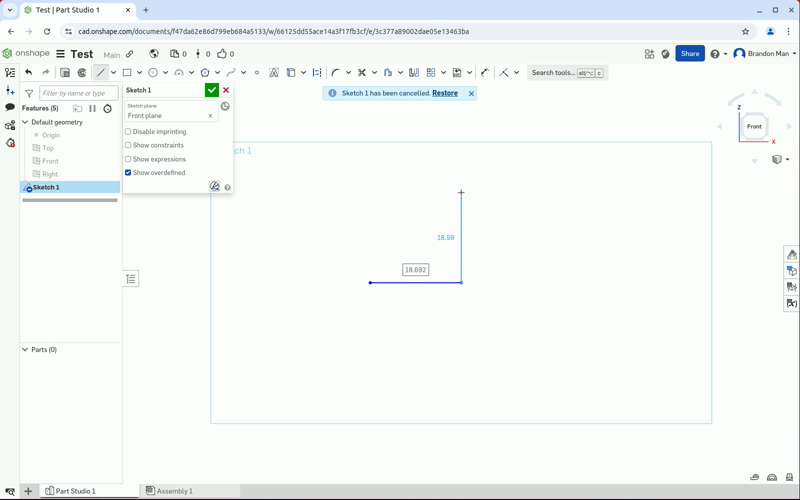
click(461, 192)
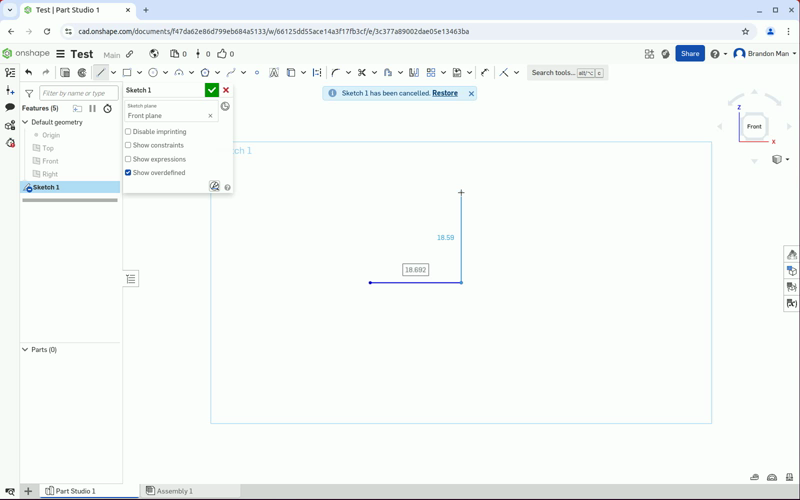
key_up(shift)
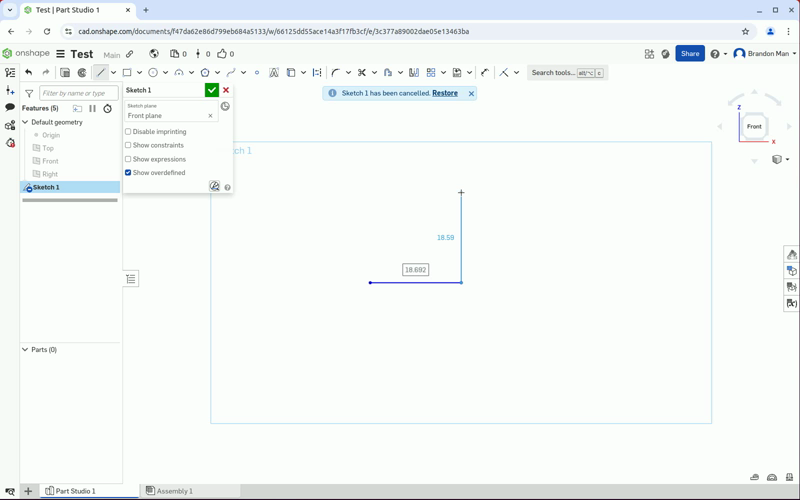
key_down(shift)
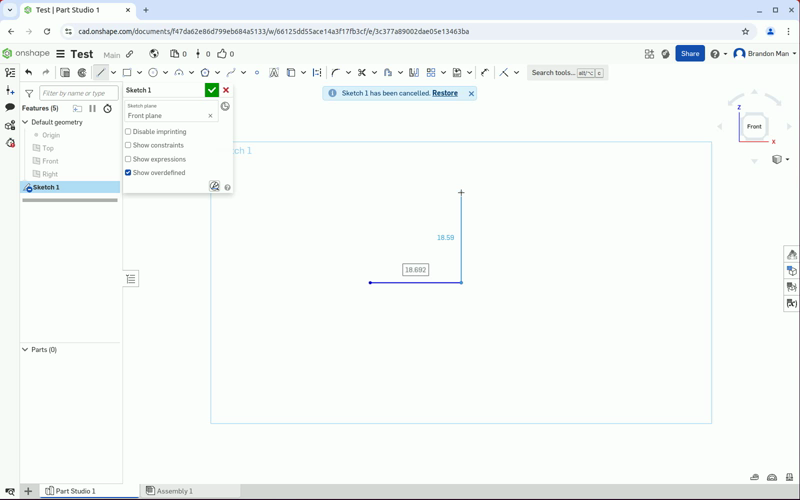
mouse_move(370, 192)
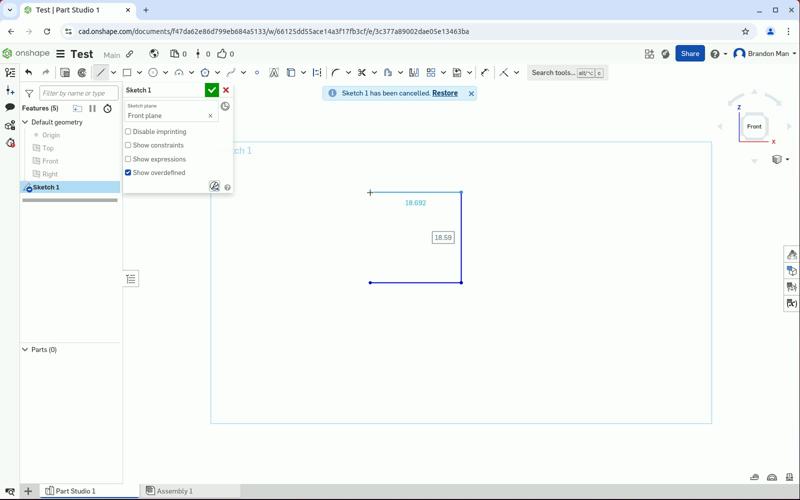
click(370, 192)
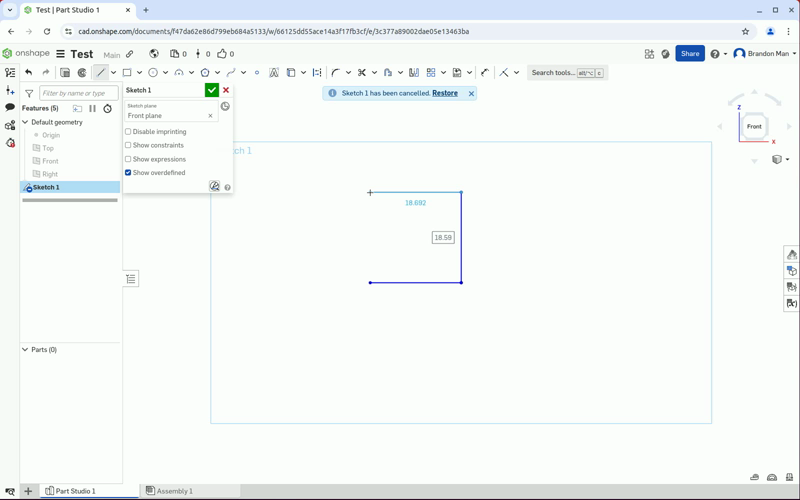
key_up(shift)
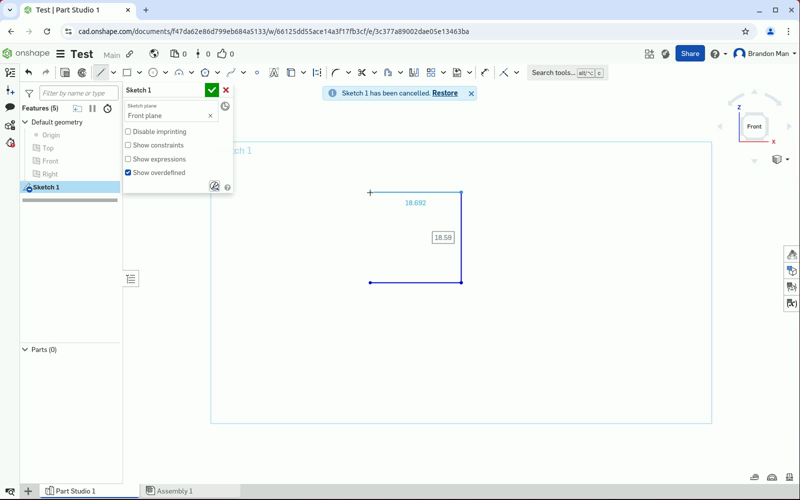
key_down(shift)
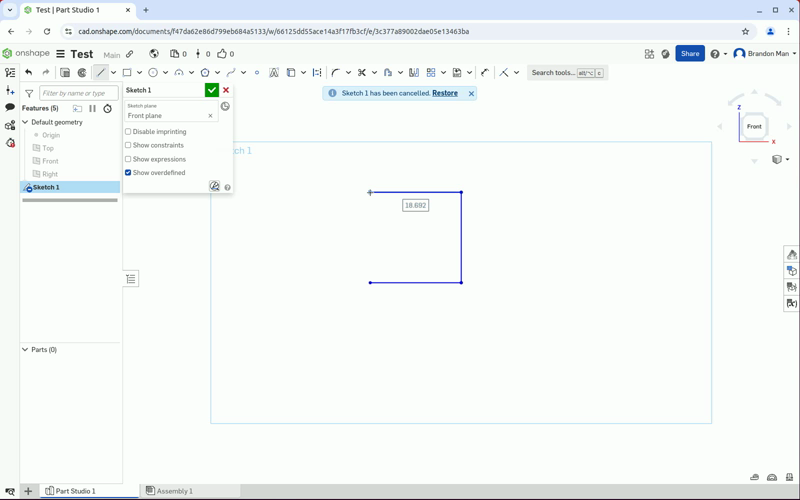
mouse_move(370, 282)
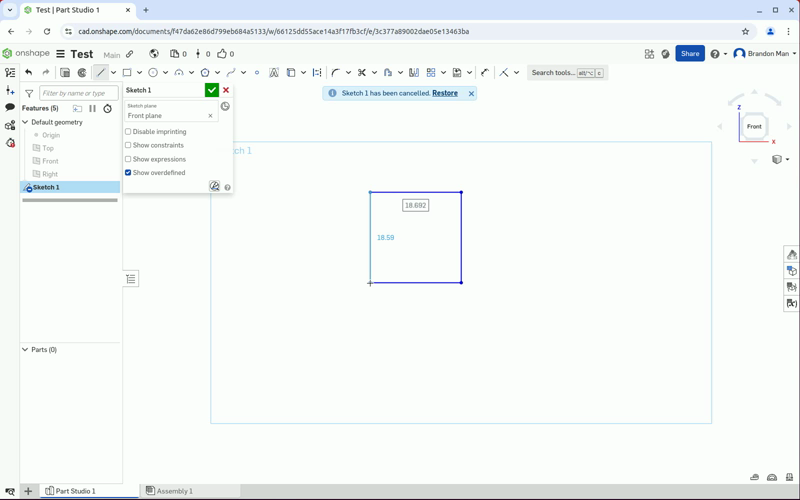
key_up(shift)
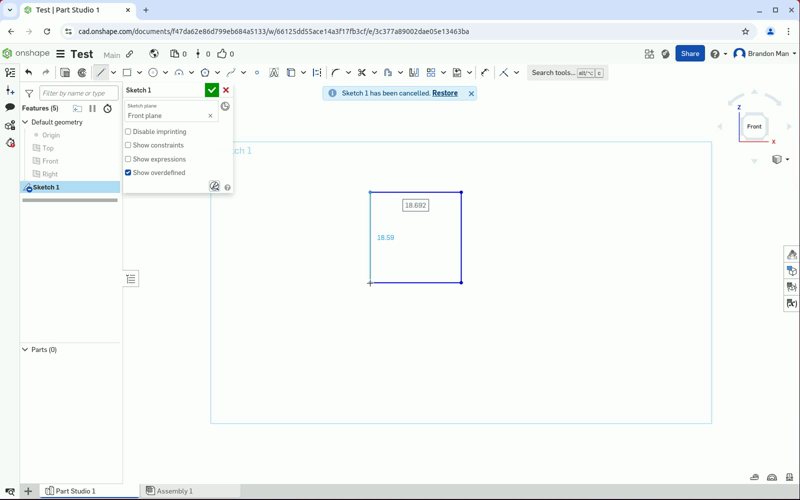
click(370, 282)
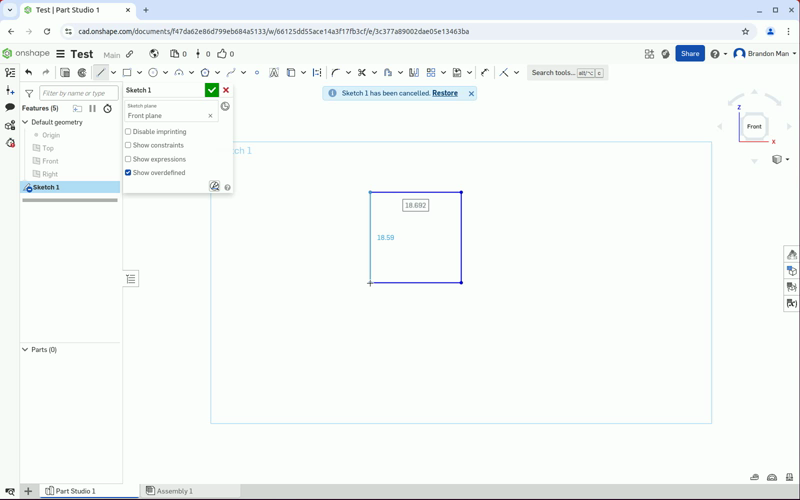
key(esc)
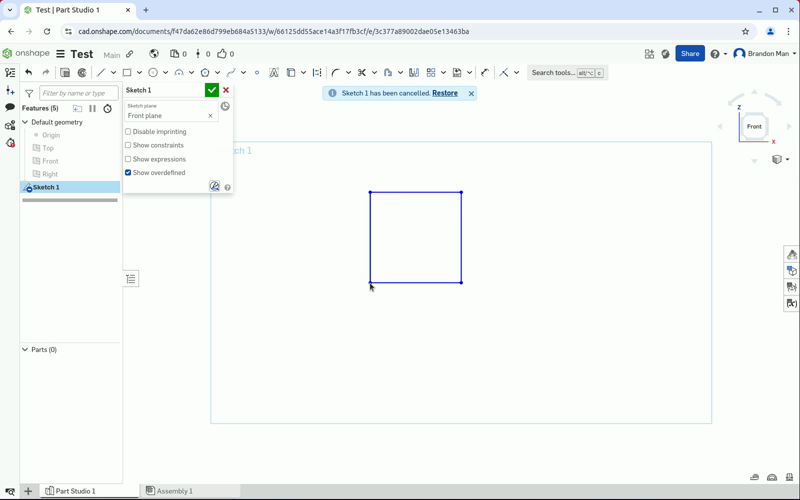
mouse_move(454, 259)
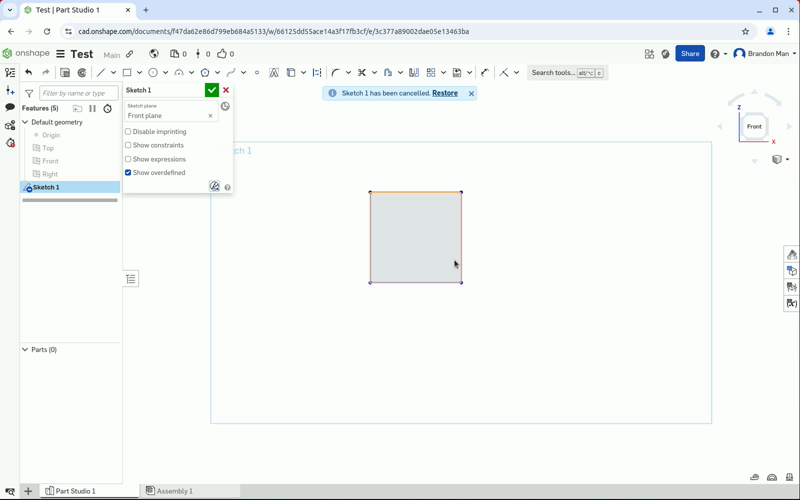
click(454, 259)
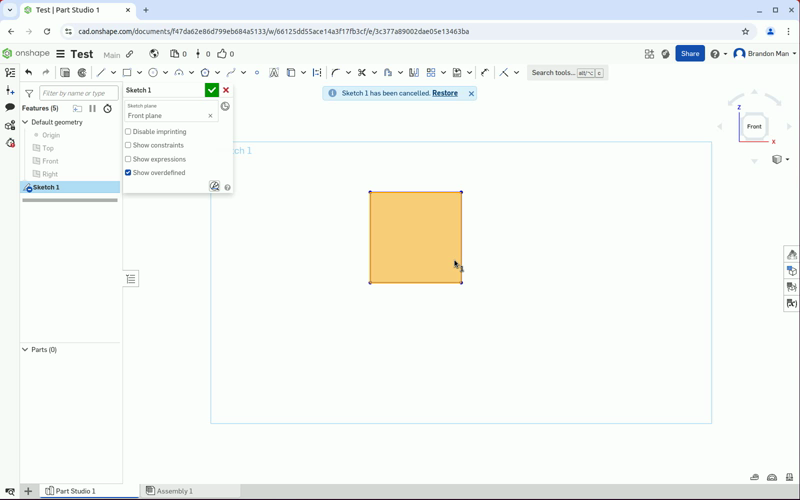
mouse_move(73, 352)
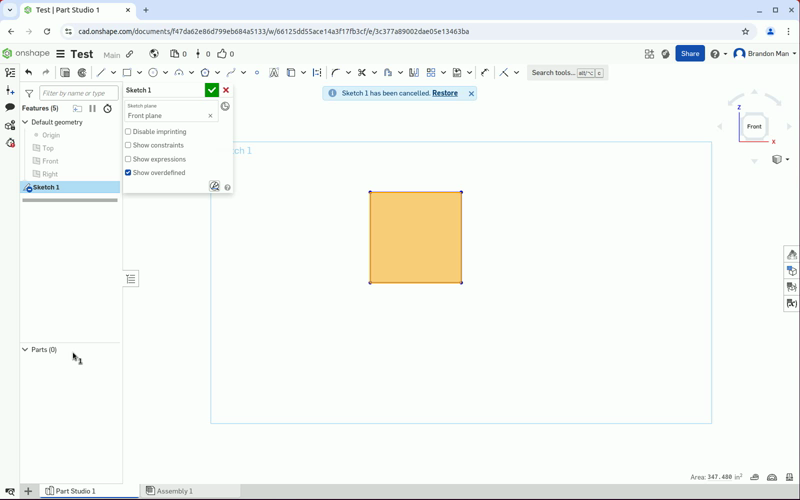
key(shift+y)
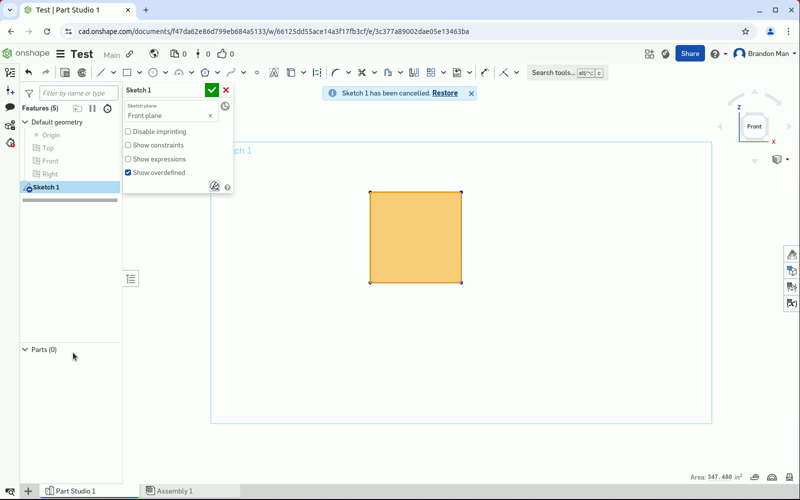
key(shift+e)
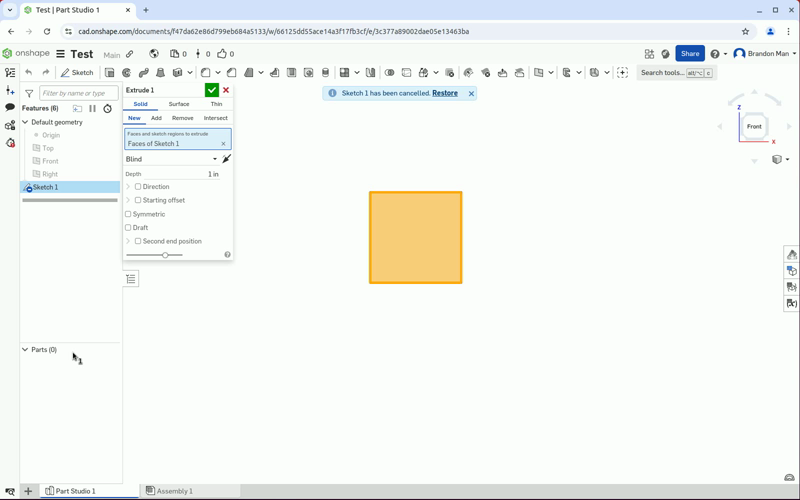
mouse_move(143, 106)
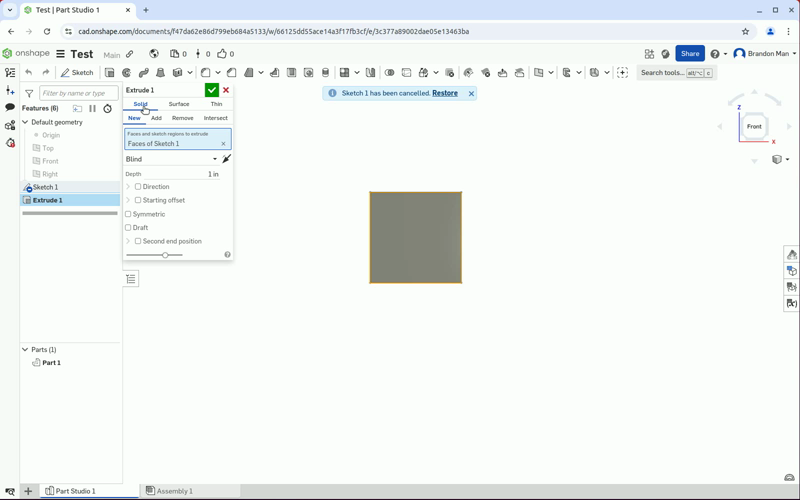
click(143, 106)
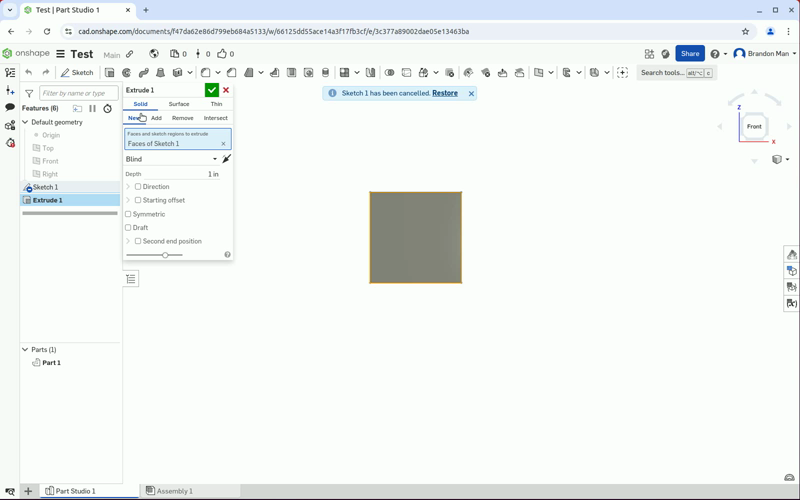
mouse_move(137, 120)
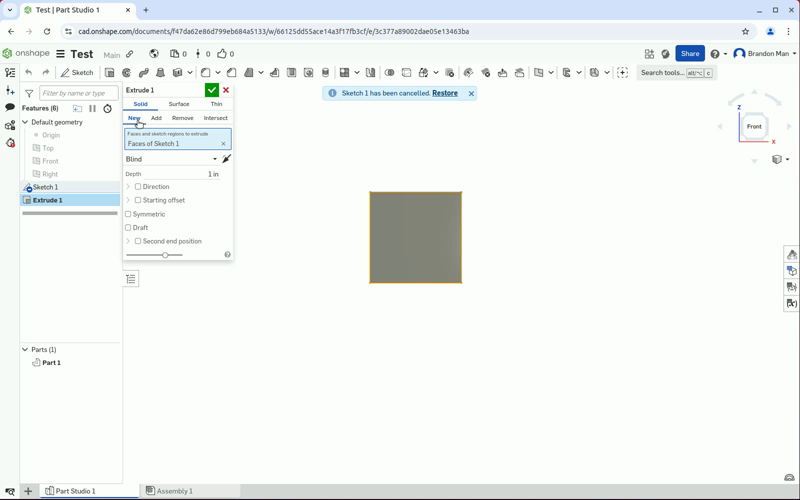
click(137, 120)
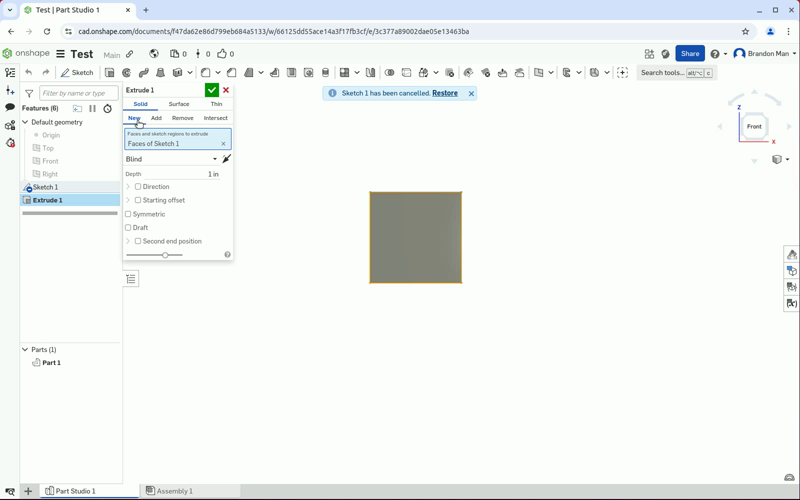
key(tab, 4)
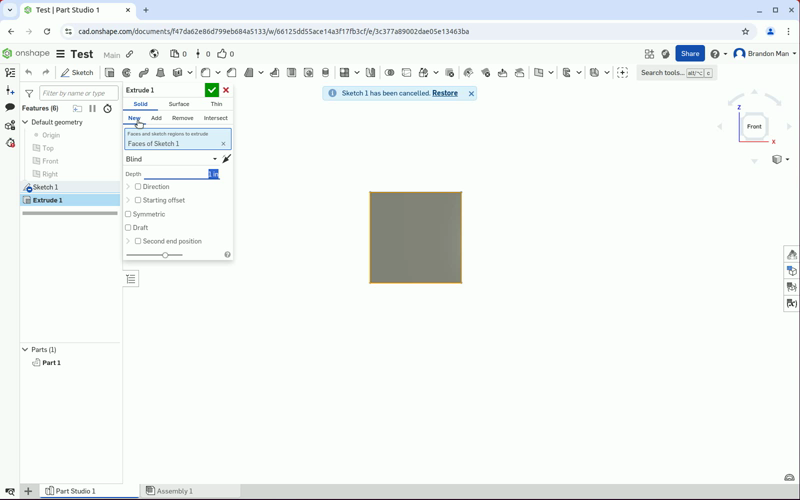
text(18.535)
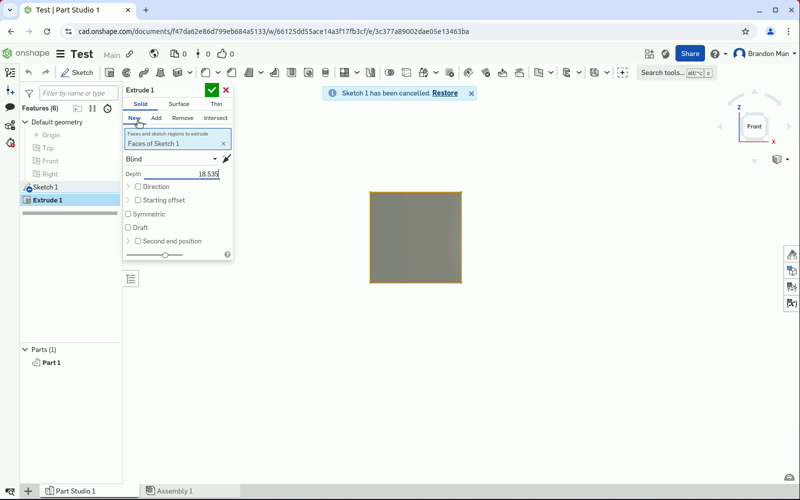
key(enter)
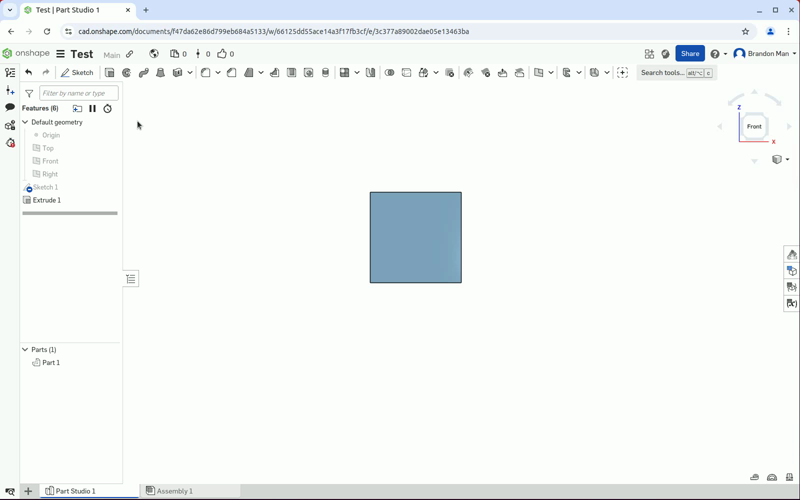
key(shift+h)
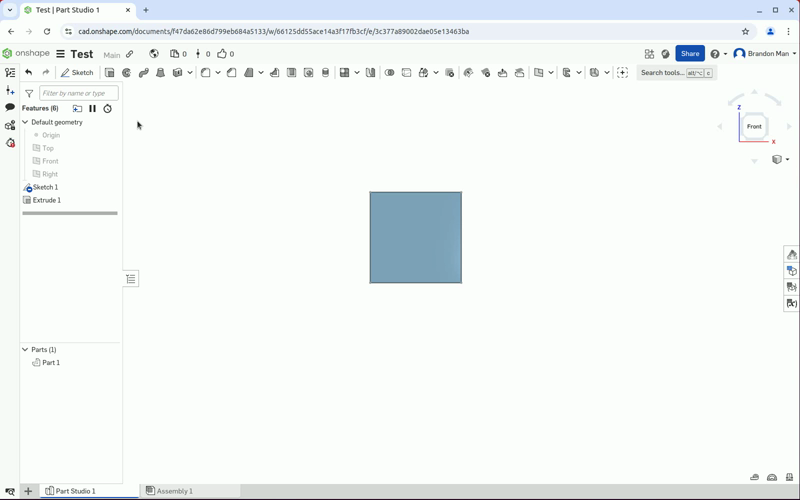
key(shift+h)
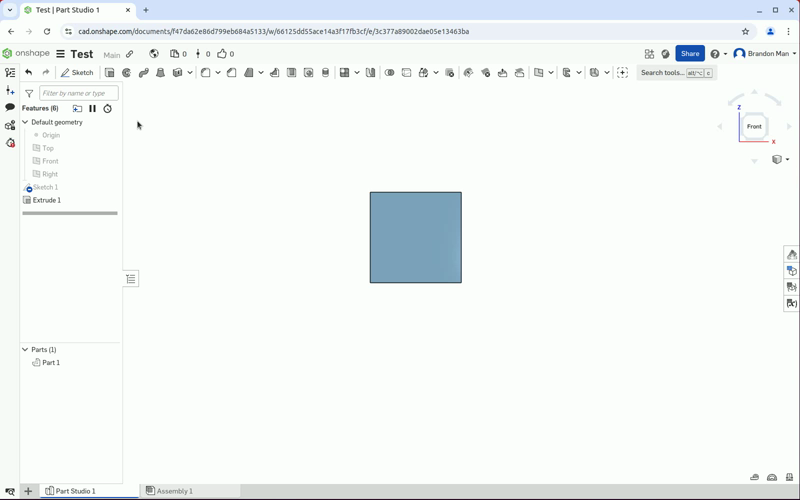
mouse_move(73, 189)
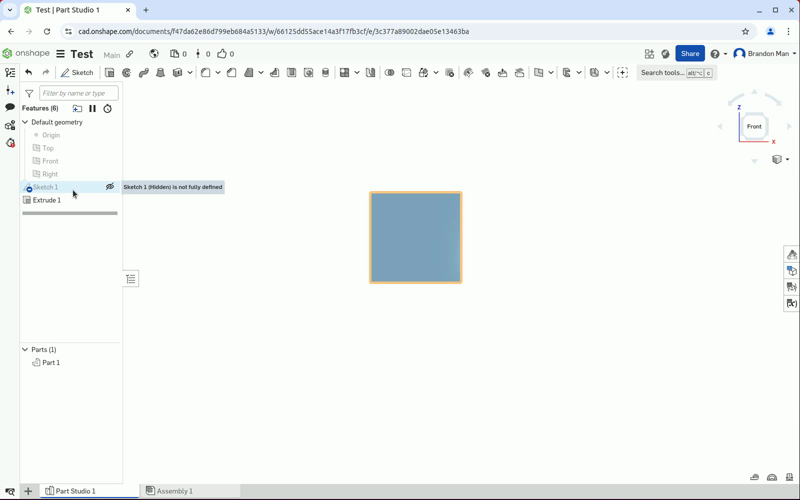
click(73, 189)
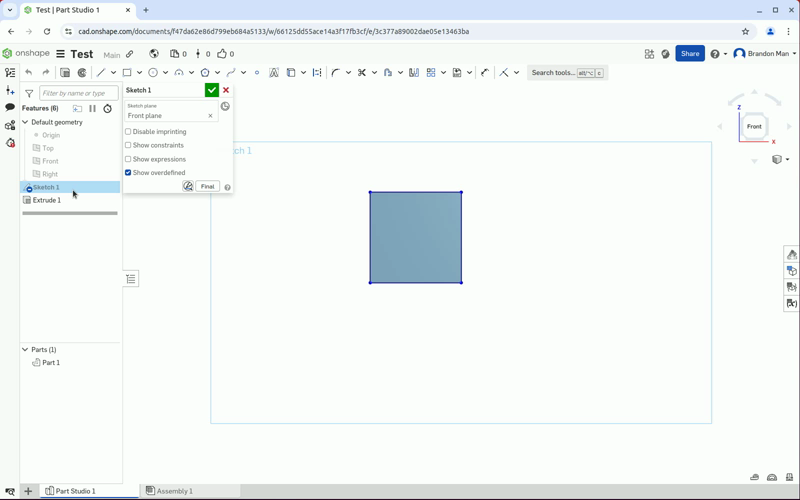
mouse_move(229, 92)
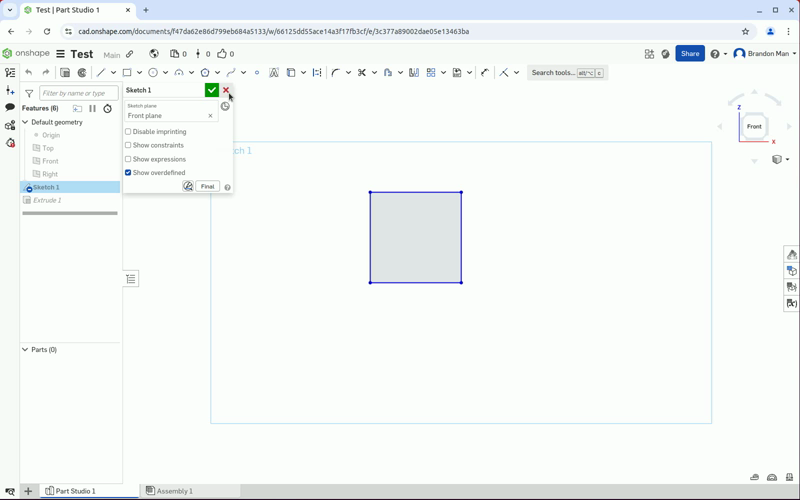
click(229, 92)
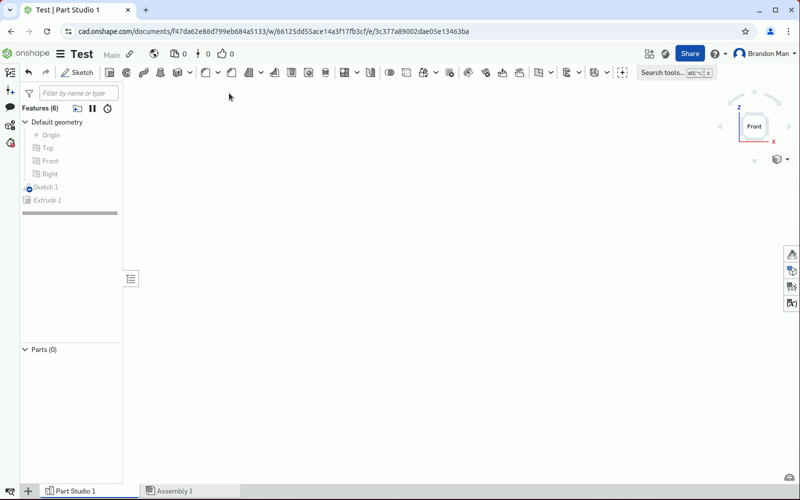
mouse_move(541, 75)
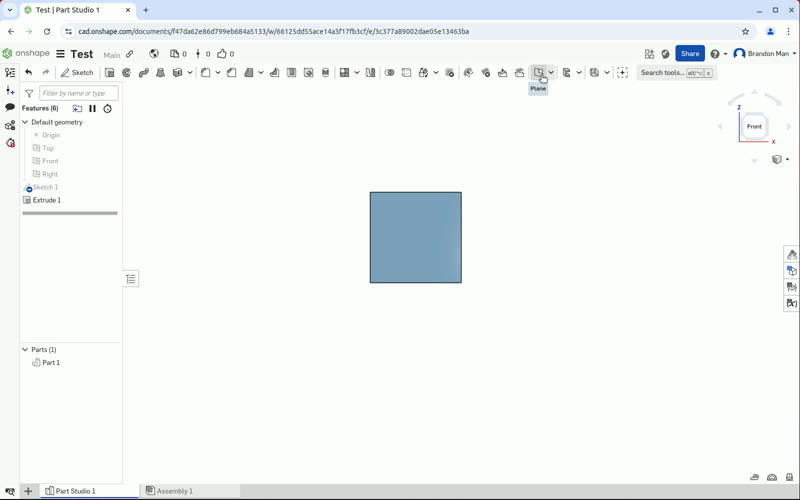
click(541, 75)
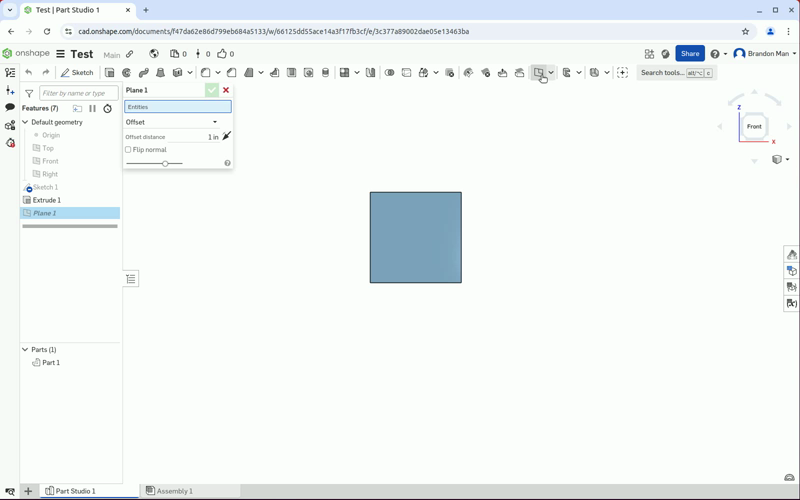
mouse_move(73, 163)
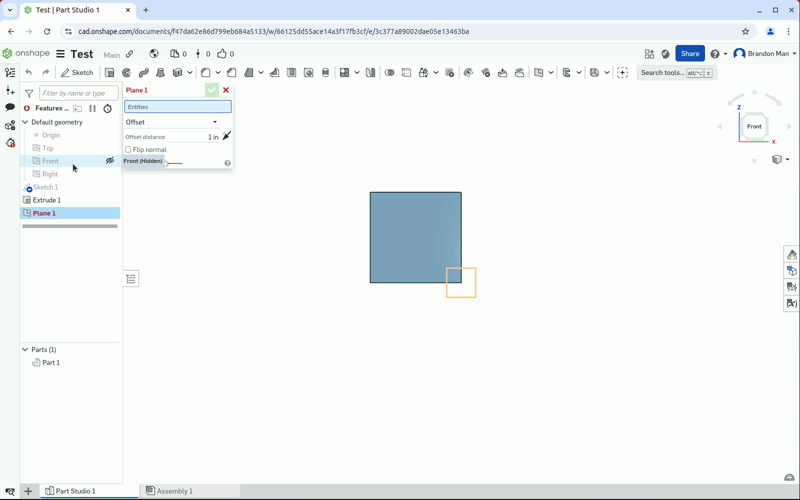
click(73, 163)
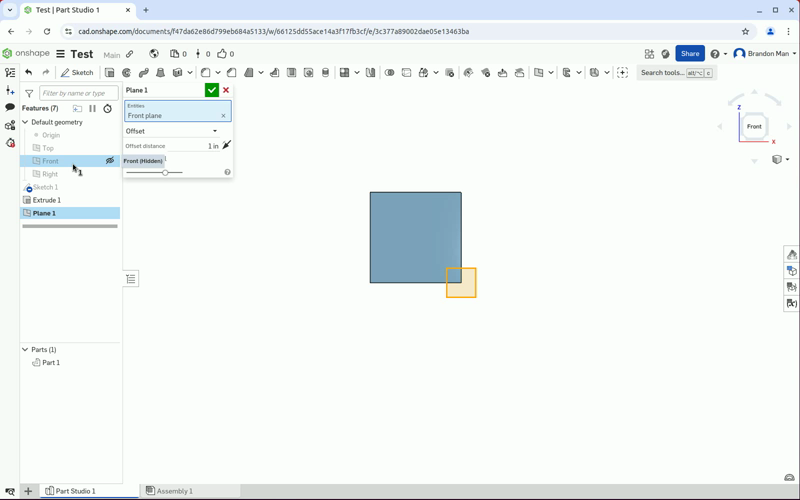
key(tab, 2)
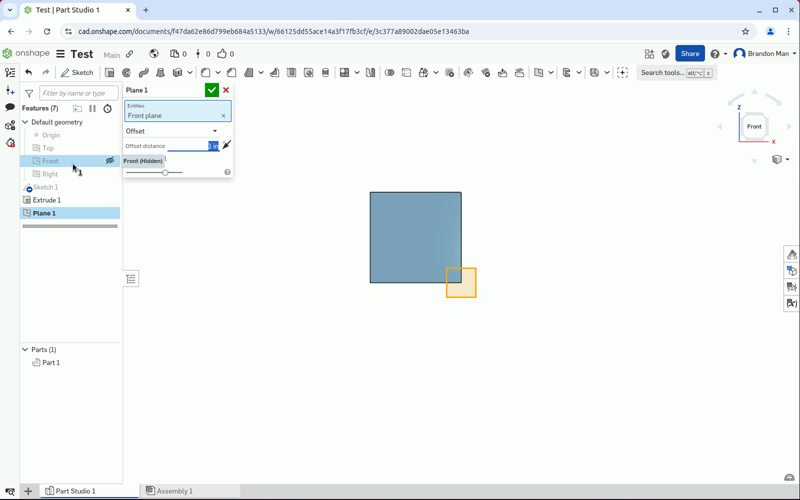
text(18.548)
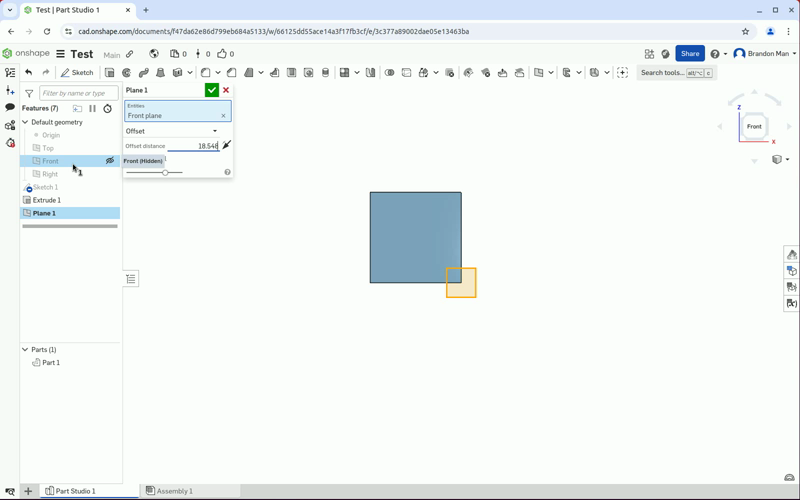
key(enter, 2)
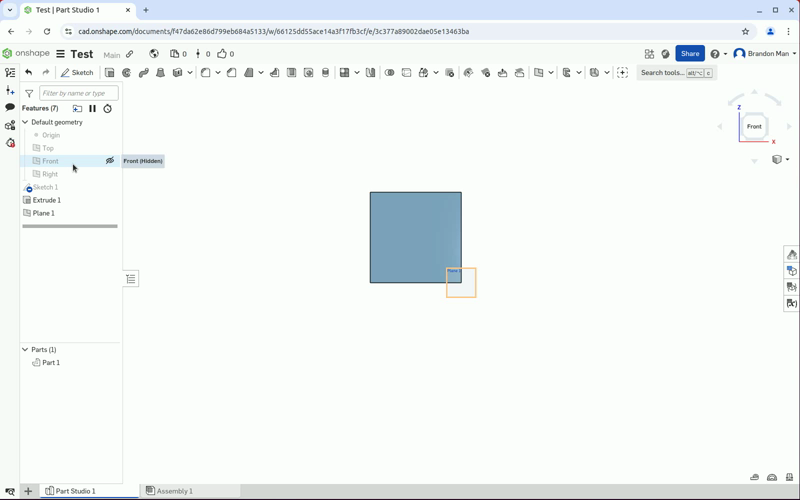
key(shift+s)
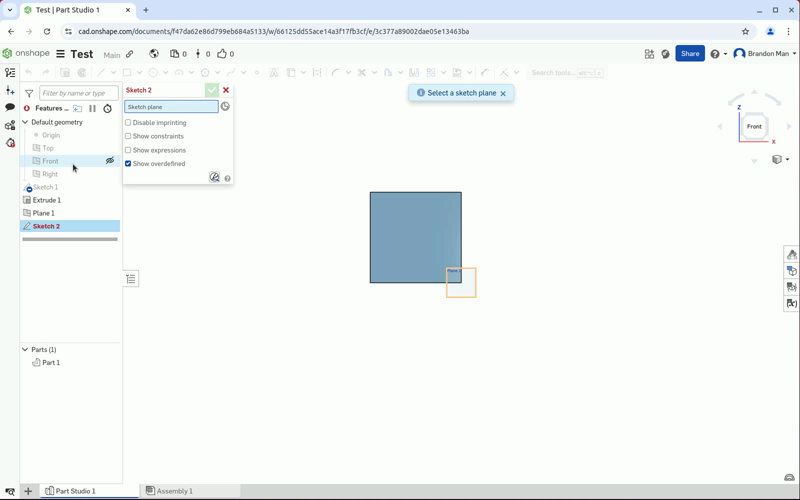
mouse_move(73, 215)
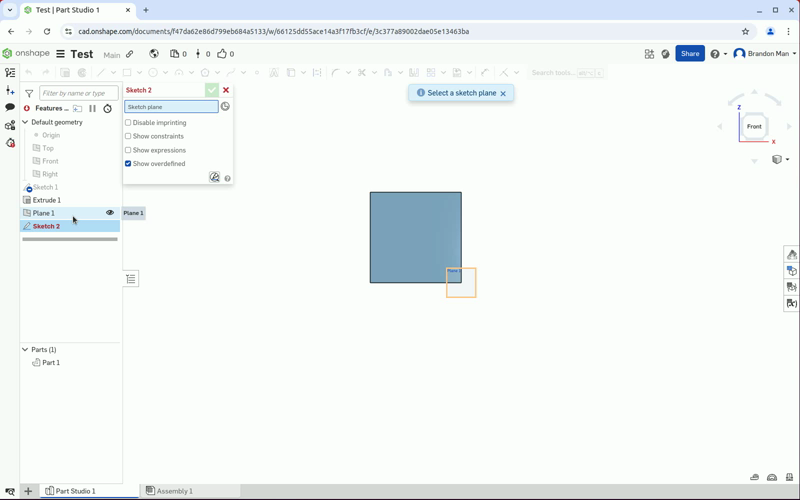
click(73, 215)
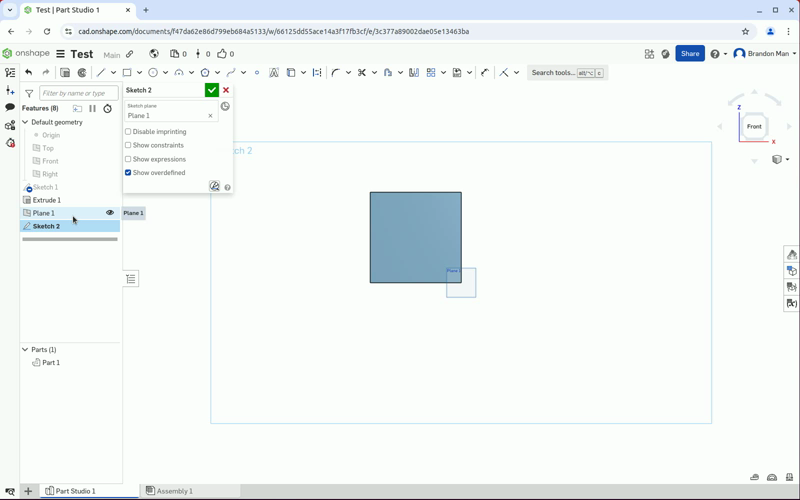
mouse_move(73, 352)
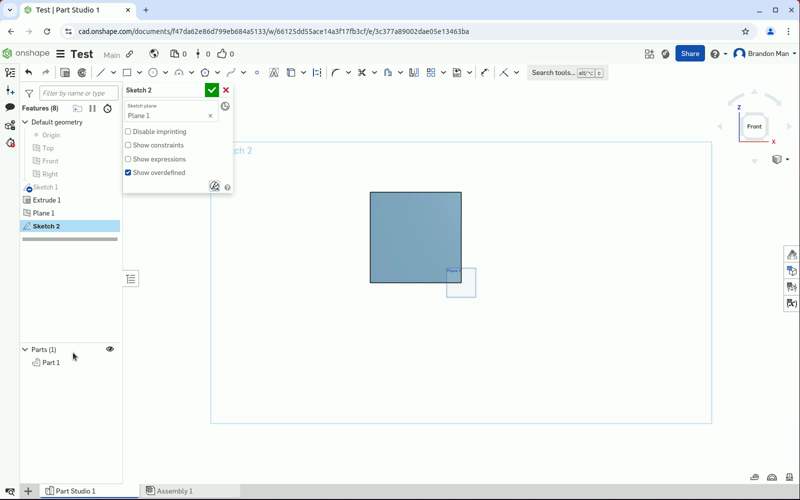
key(y)
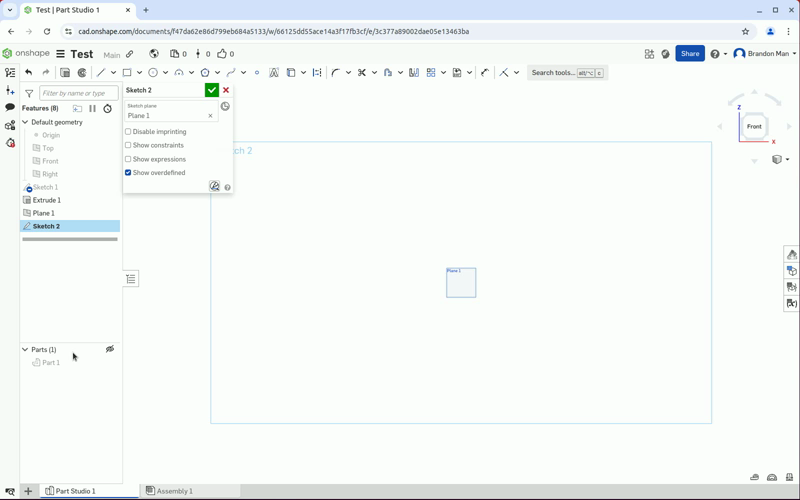
key(c)
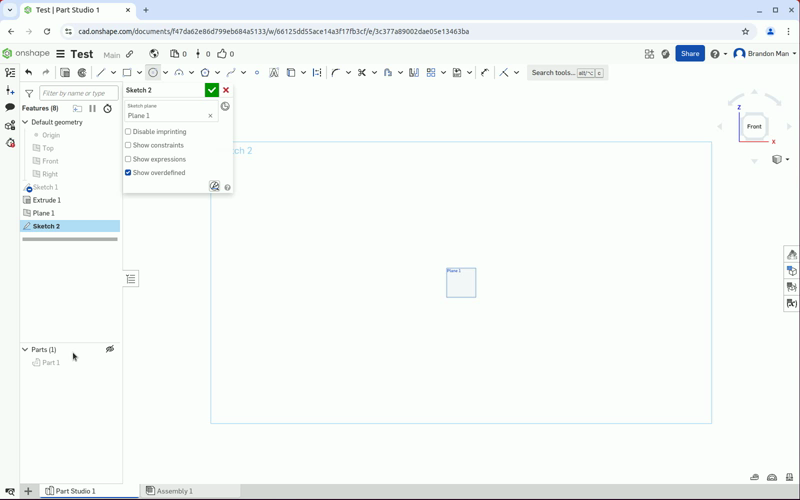
key_down(shift)
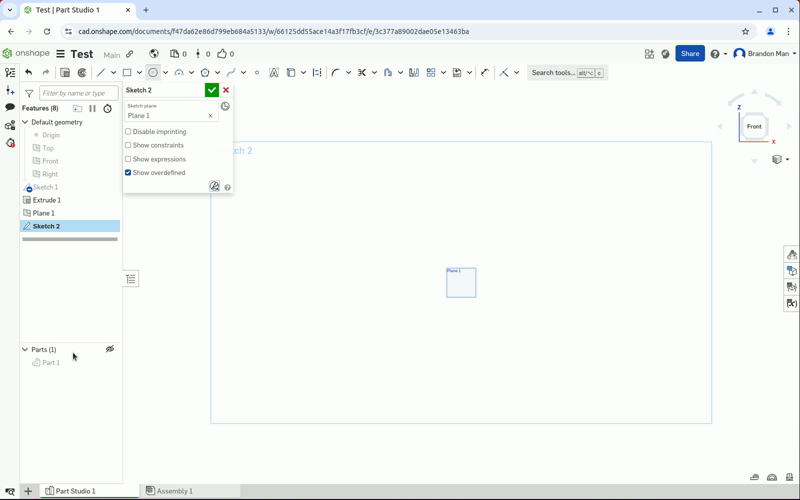
mouse_move(415, 238)
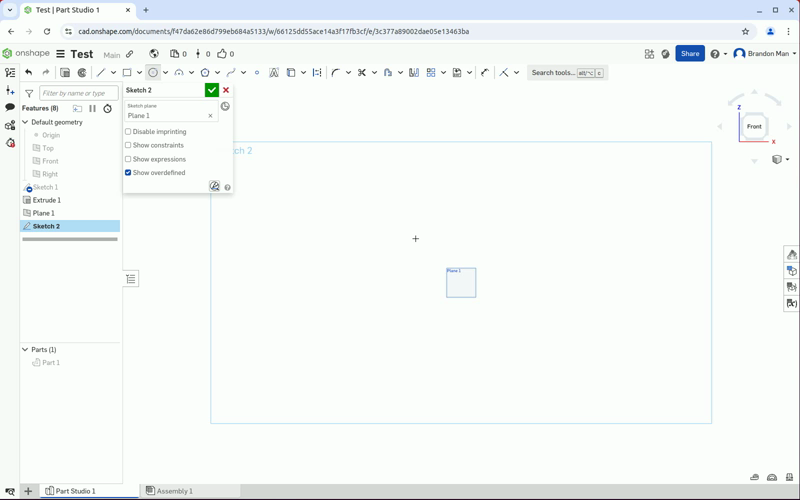
click(415, 238)
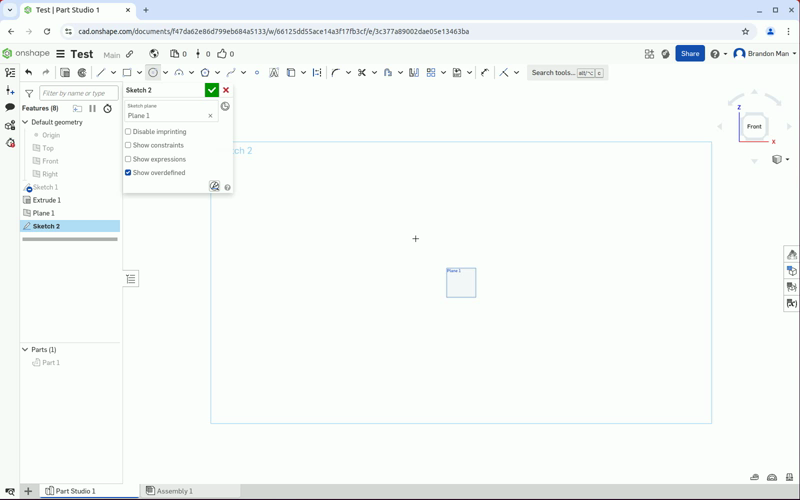
key_up(shift)
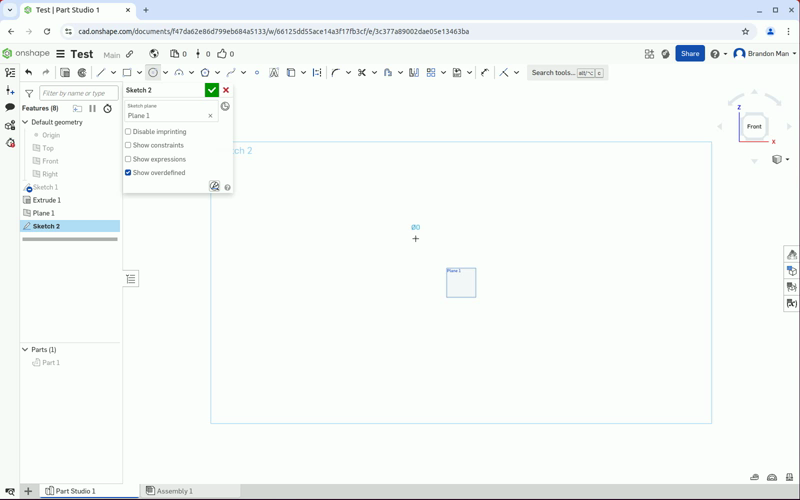
mouse_move(438, 238)
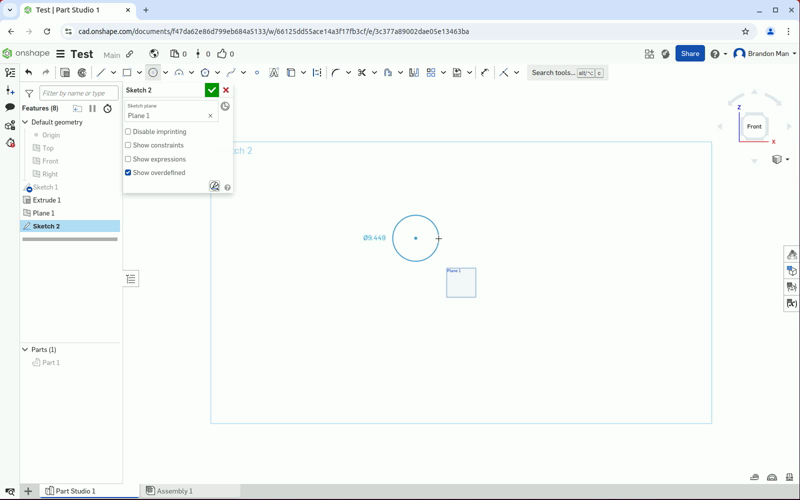
click(438, 238)
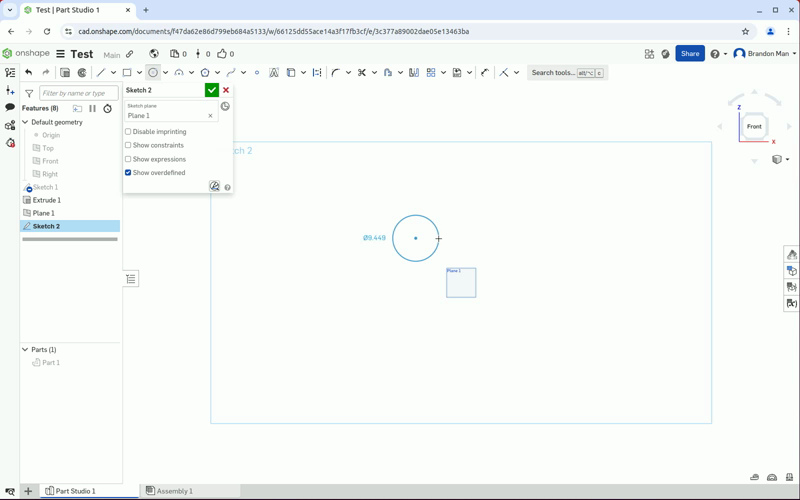
key(esc)
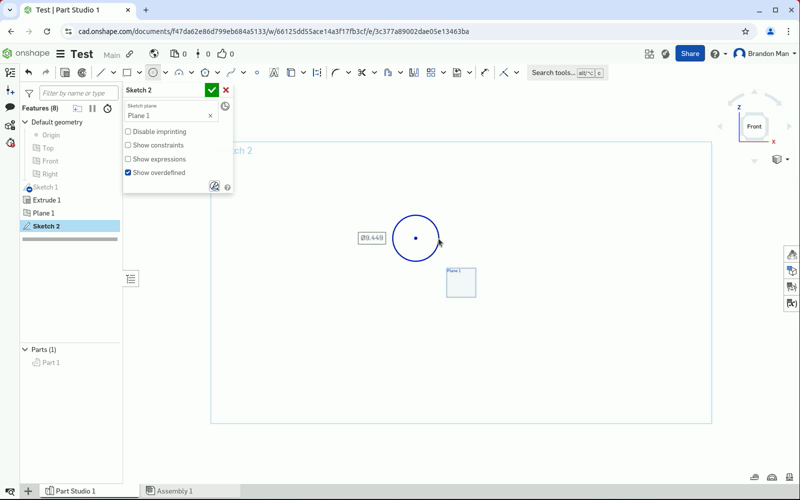
mouse_move(406, 222)
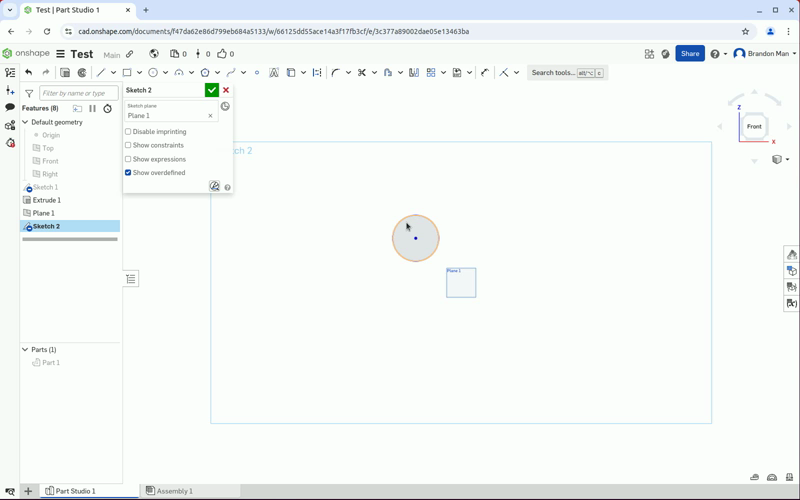
scroll(6)
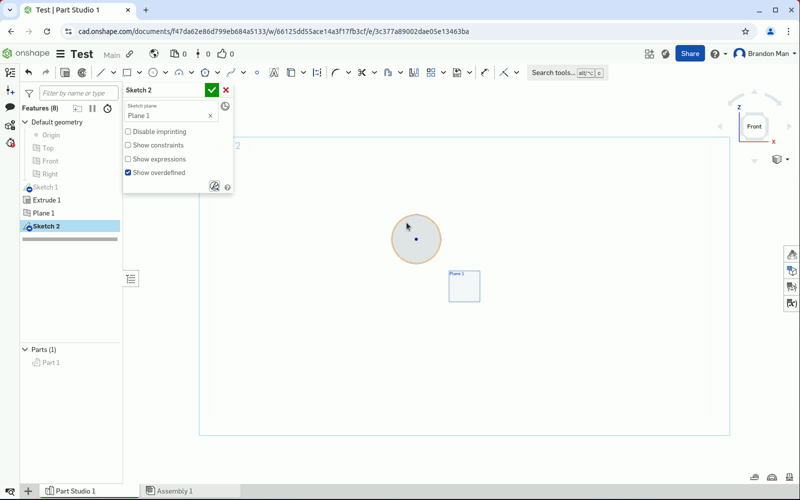
scroll(6)
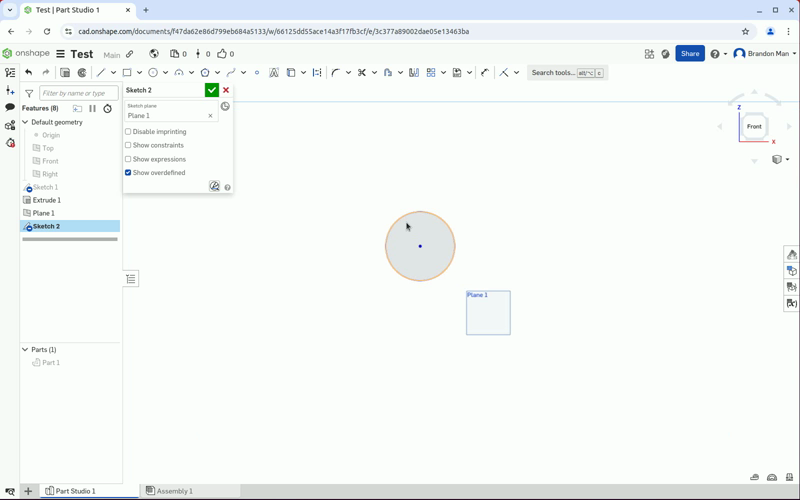
scroll(6)
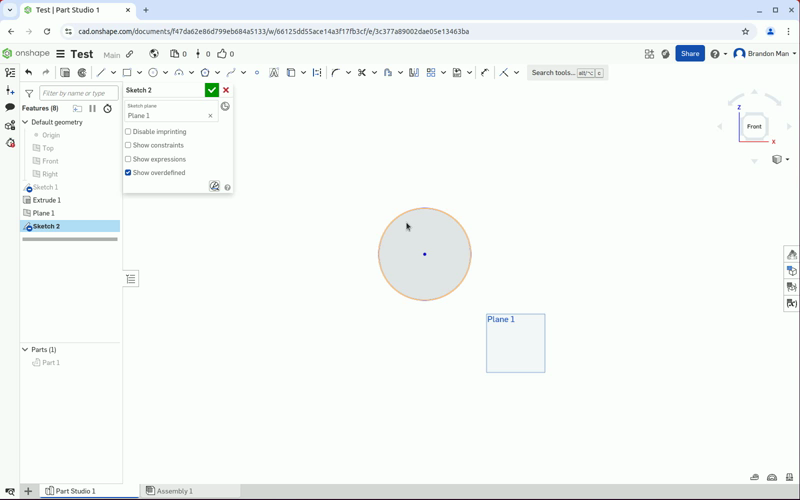
scroll(6)
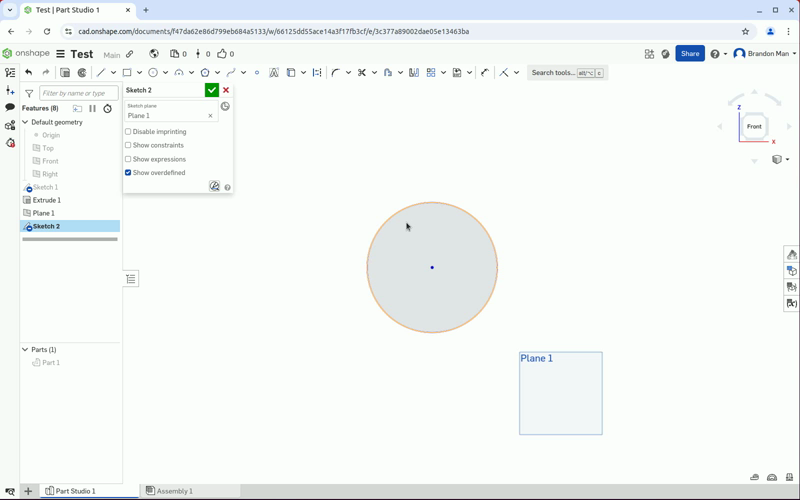
scroll(6)
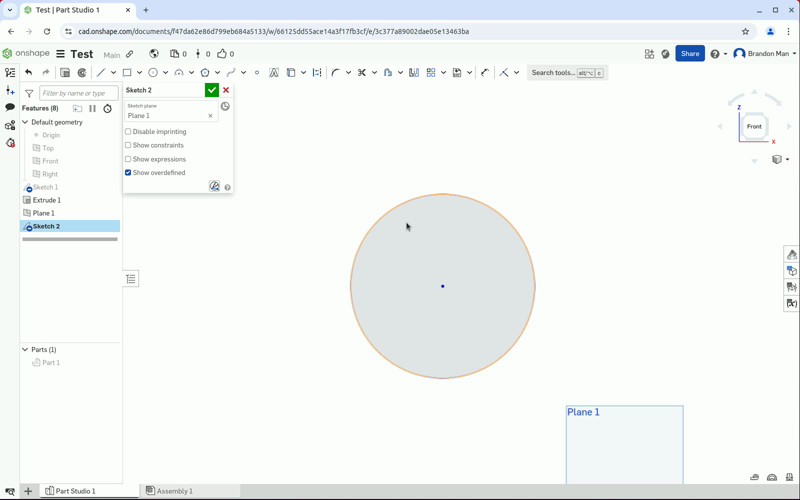
scroll(6)
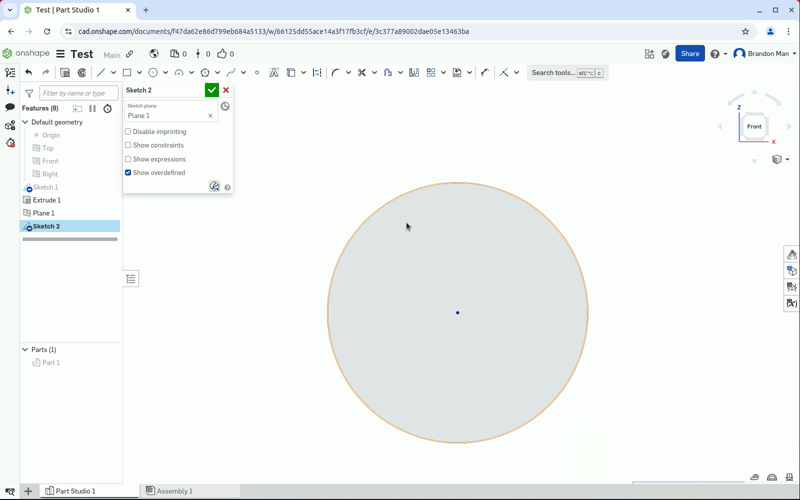
scroll(6)
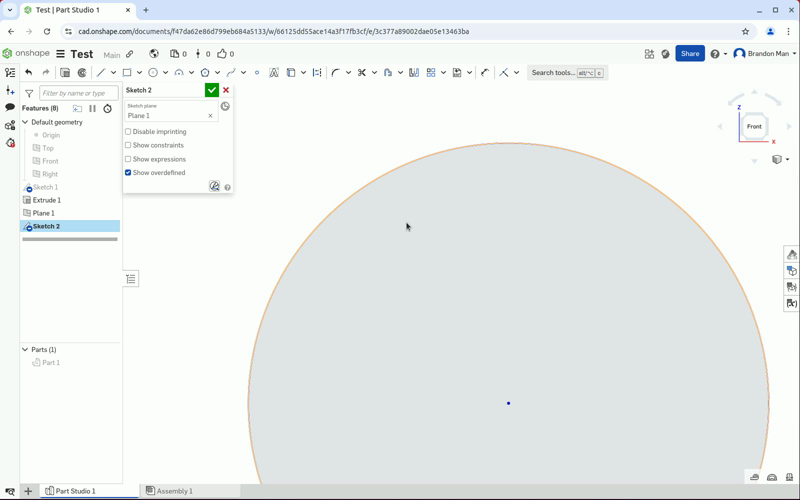
click(406, 222)
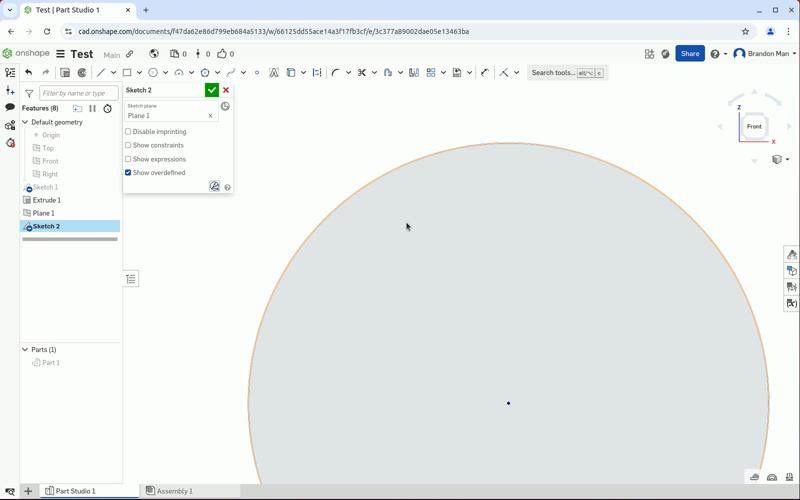
scroll(-6)
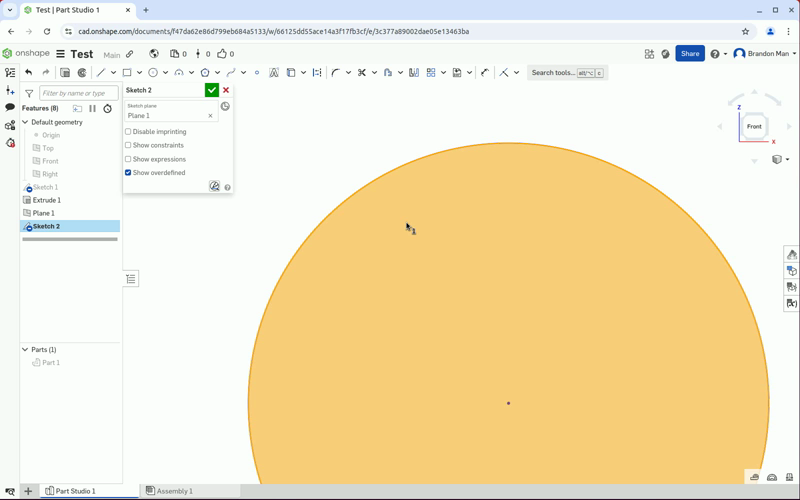
scroll(-6)
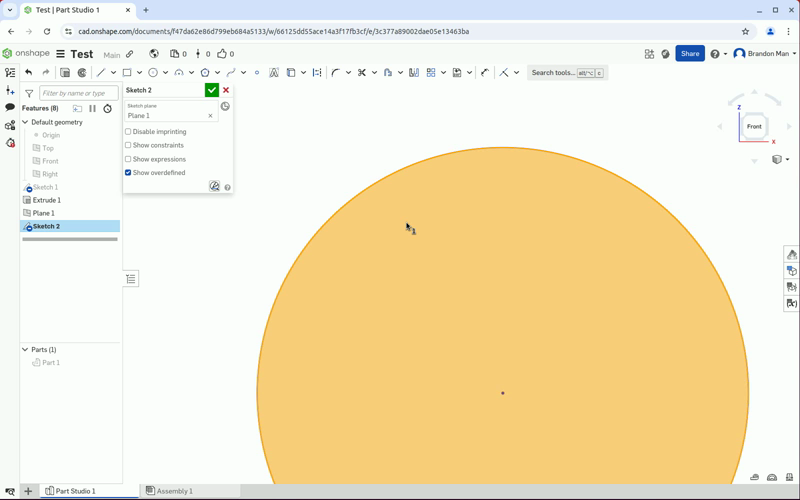
scroll(-6)
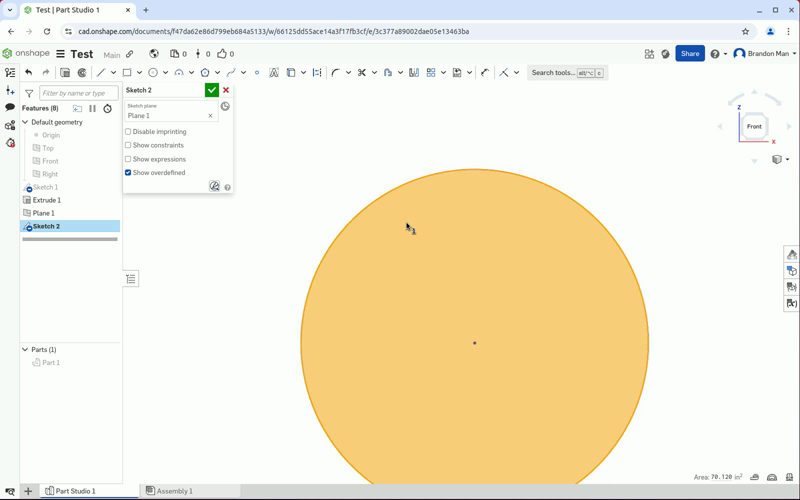
scroll(-6)
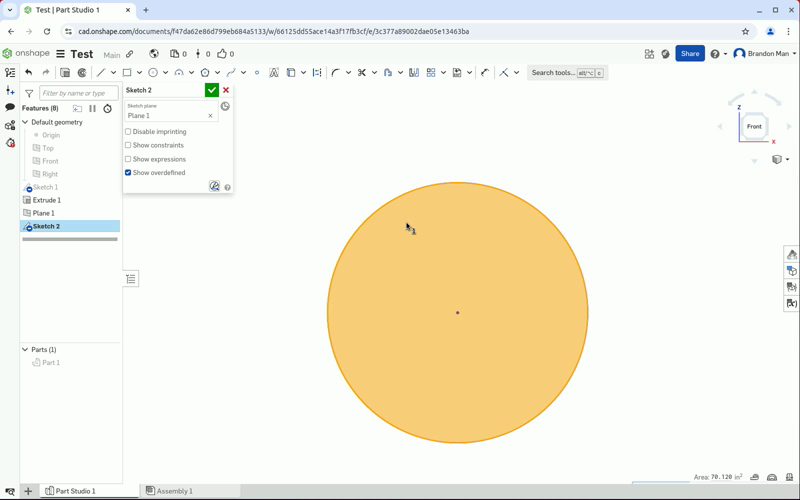
scroll(-6)
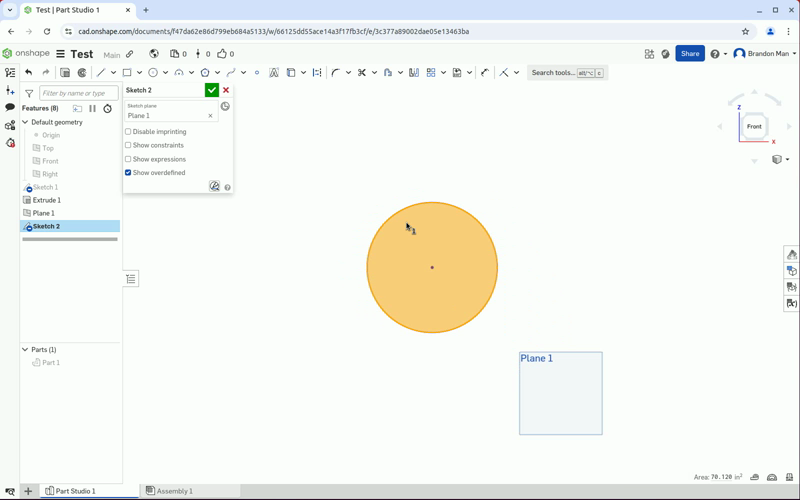
scroll(-6)
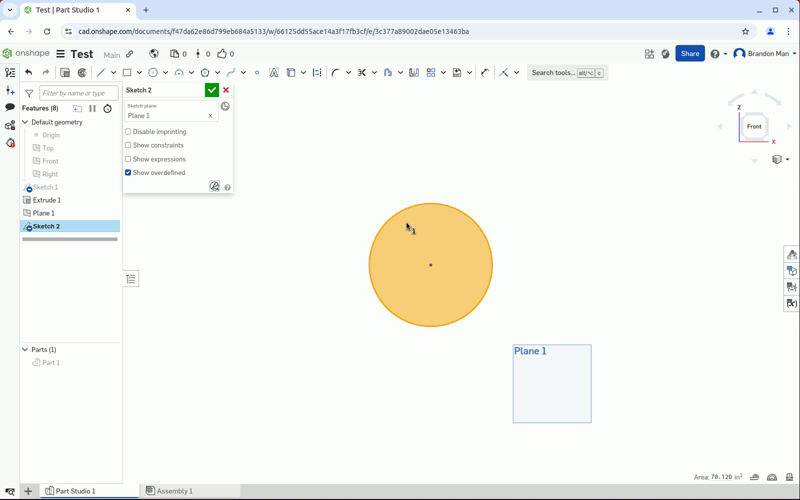
scroll(-6)
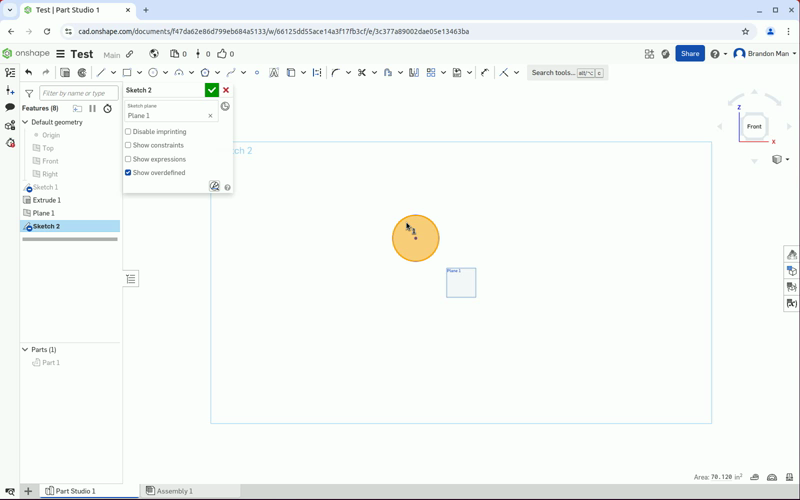
mouse_move(73, 352)
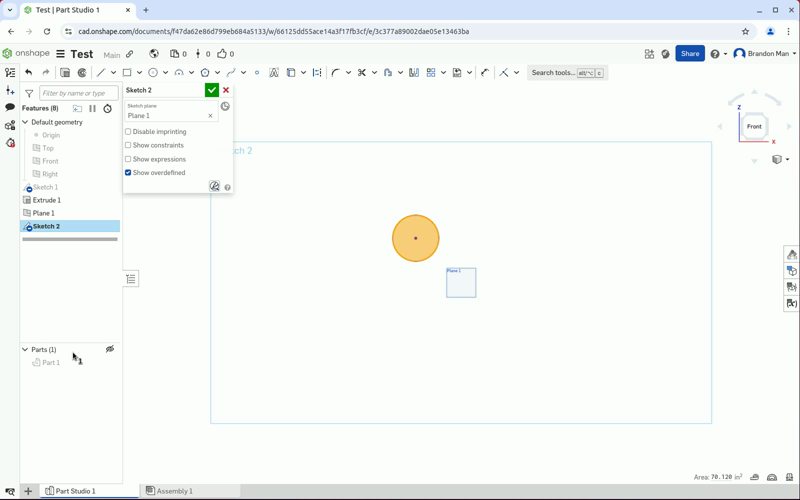
key(shift+y)
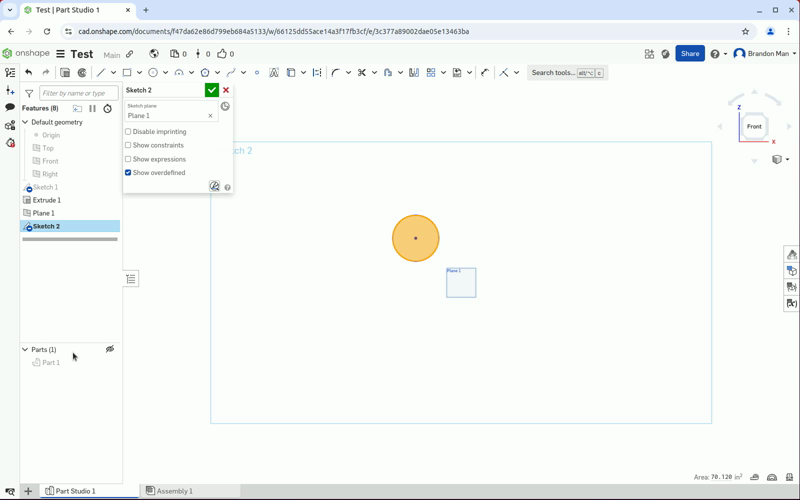
key(shift+e)
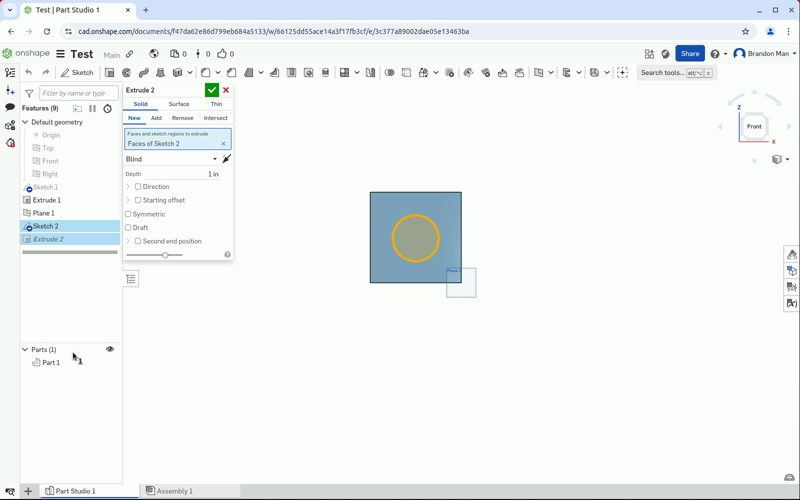
mouse_move(143, 106)
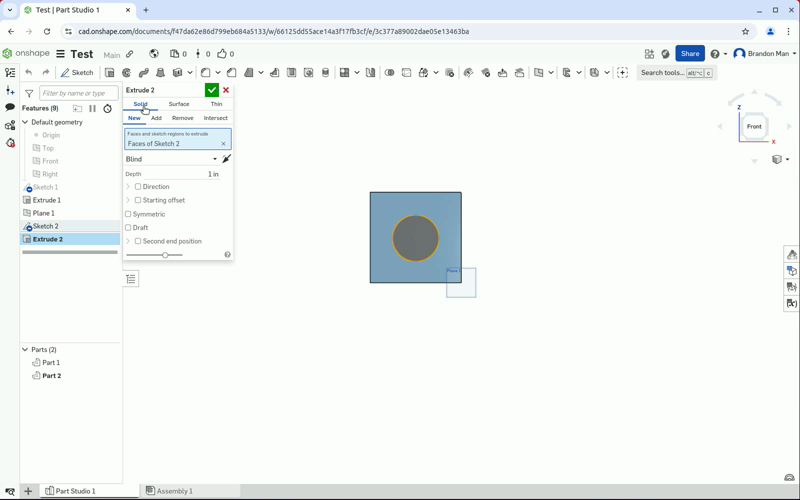
click(143, 106)
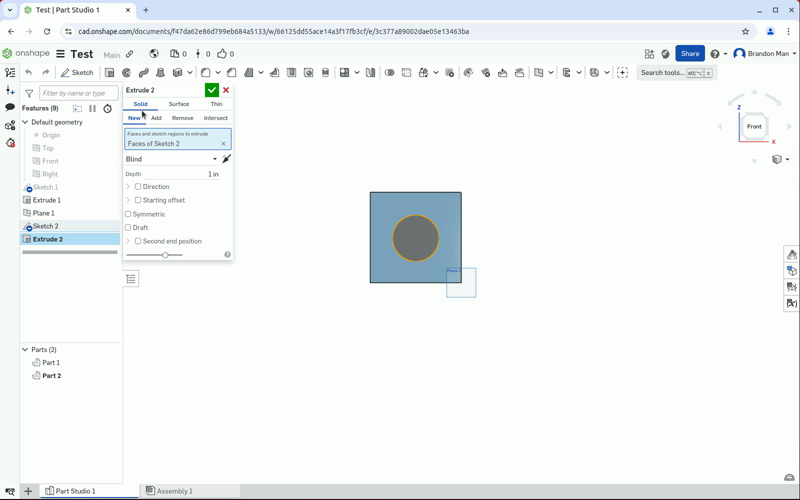
mouse_move(137, 120)
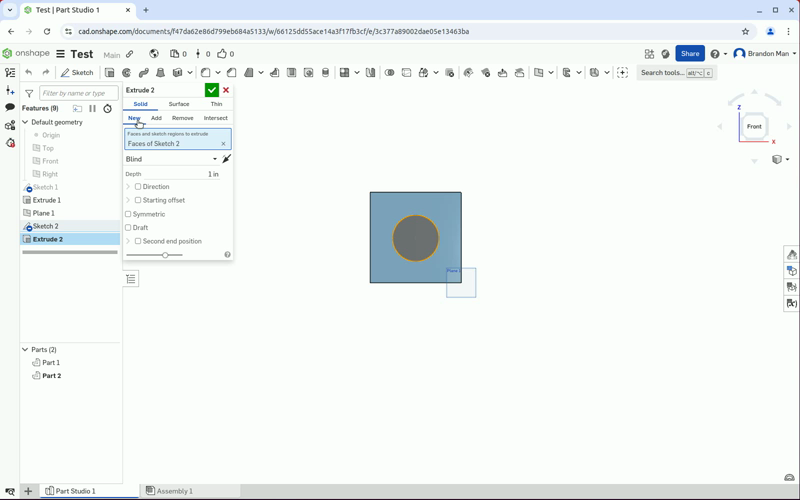
click(137, 120)
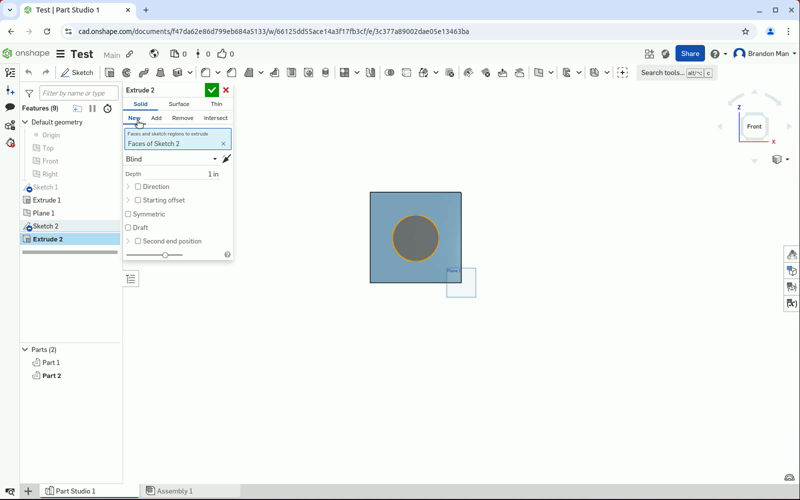
key(tab, 4)
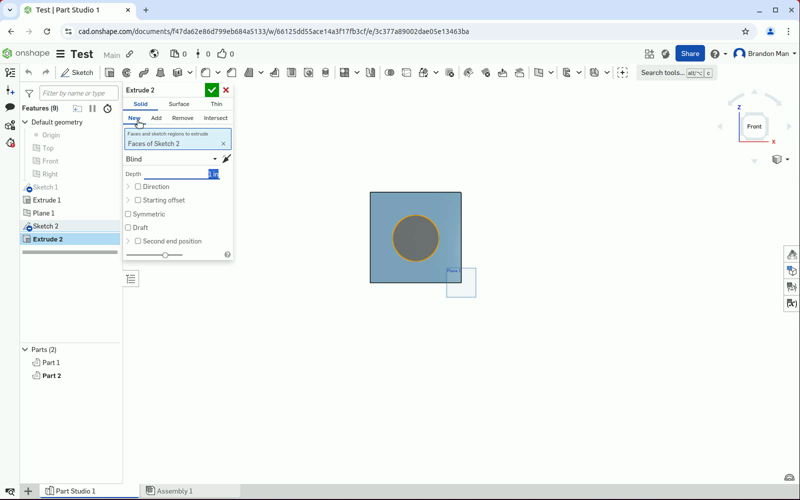
text(4.574)
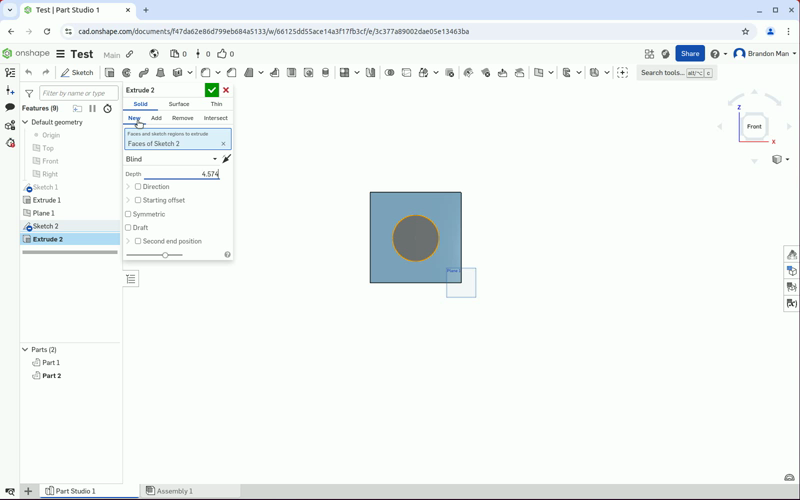
key(enter)
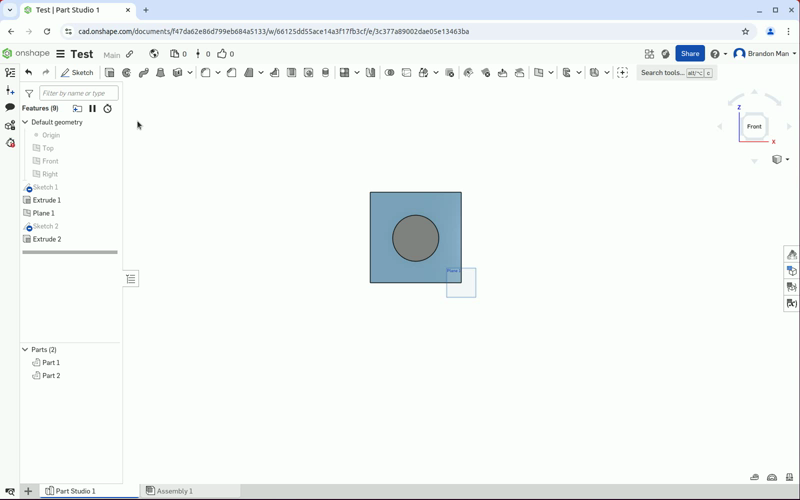
key(shift+h)
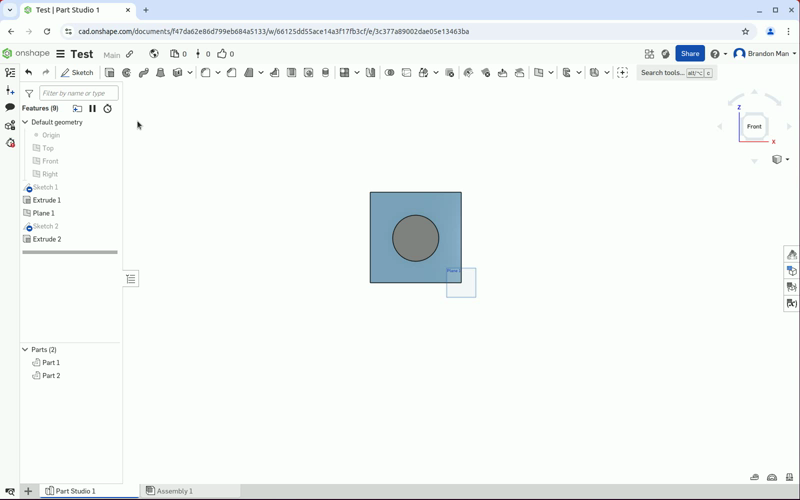
key(shift+h)
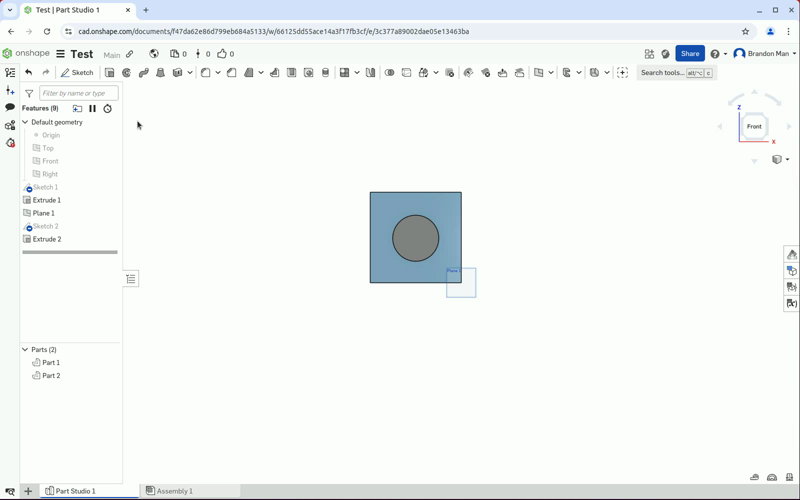
mouse_move(73, 189)
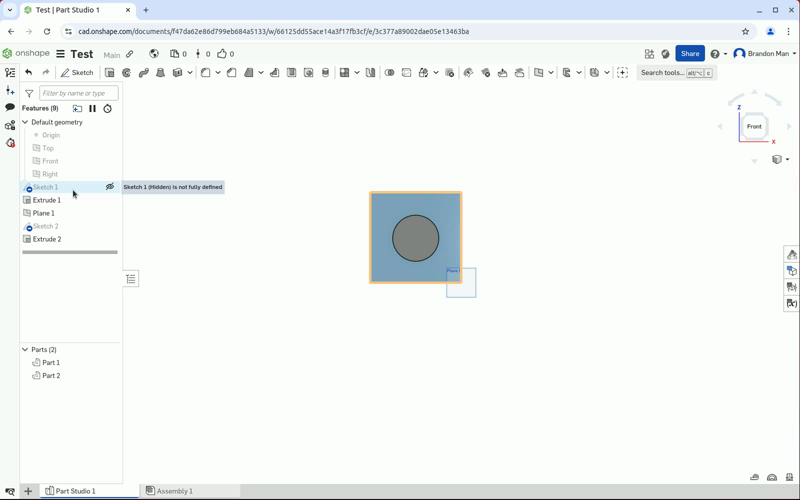
click(73, 189)
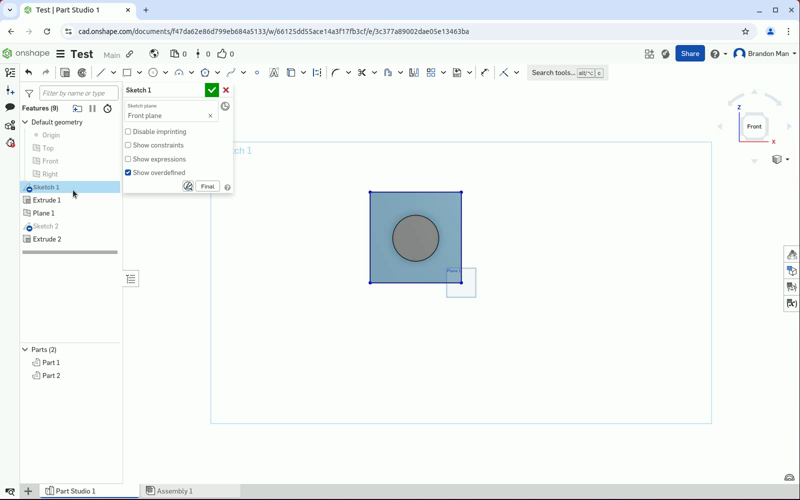
mouse_move(229, 92)
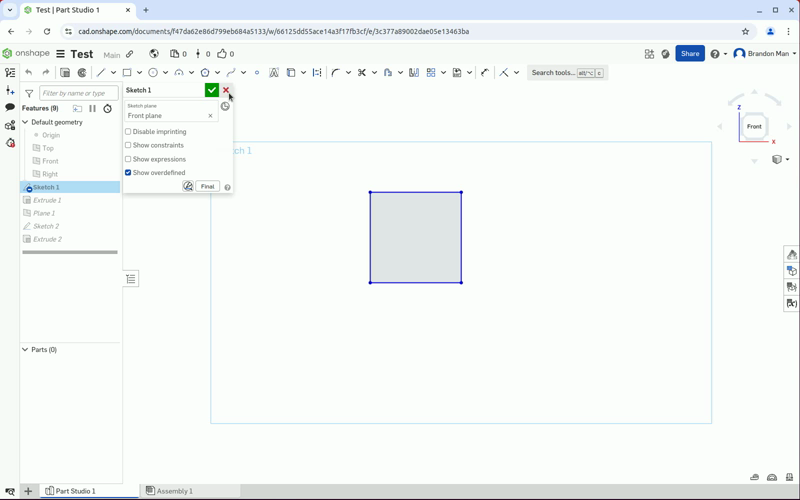
click(229, 92)
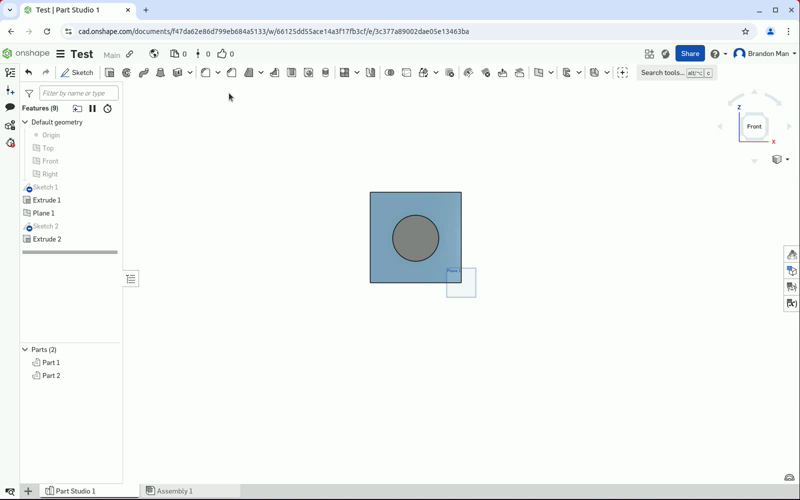
mouse_move(73, 352)
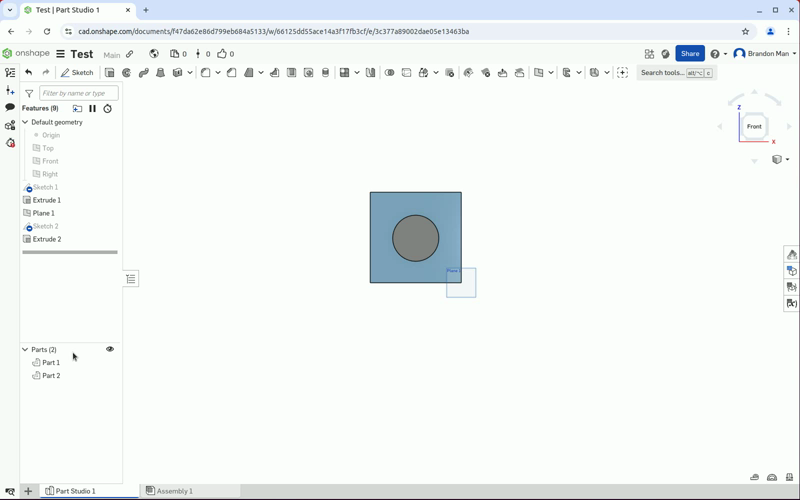
key(y)
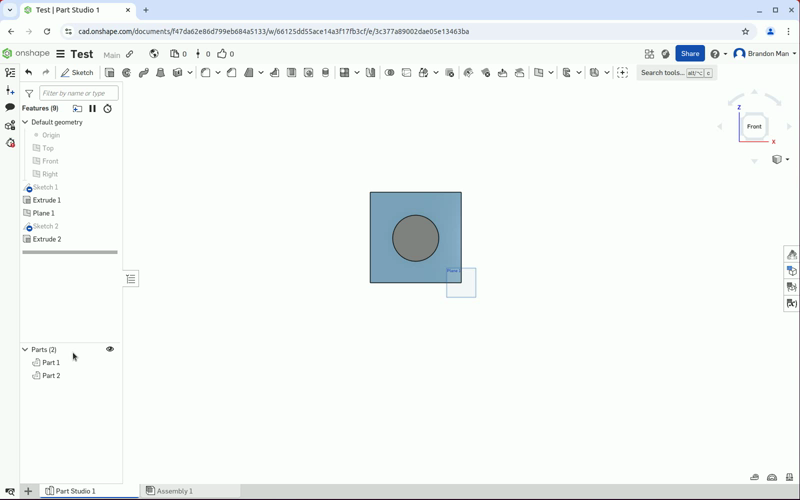
key(shift+p)
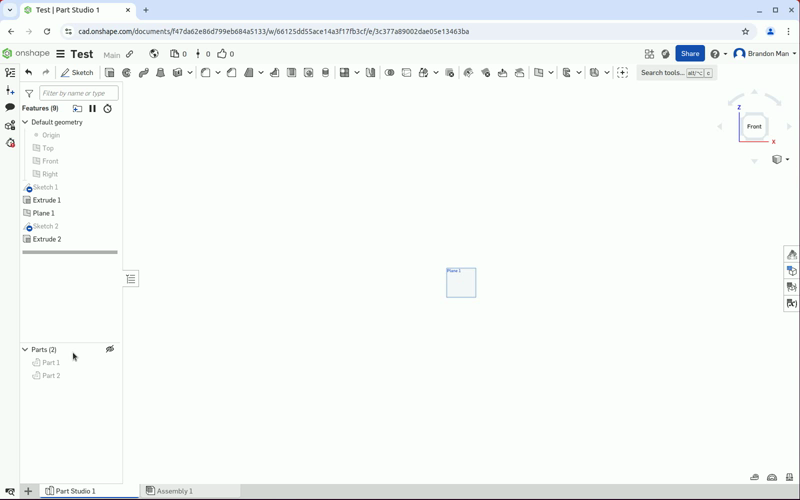
key(space)
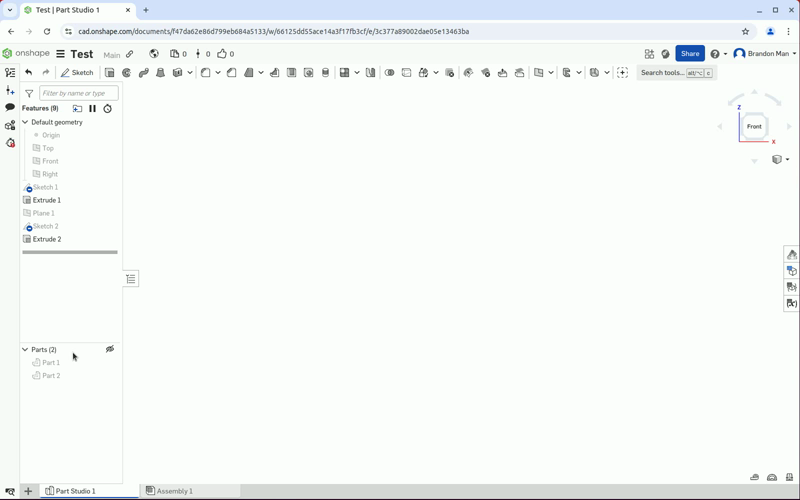
key_down(shift)
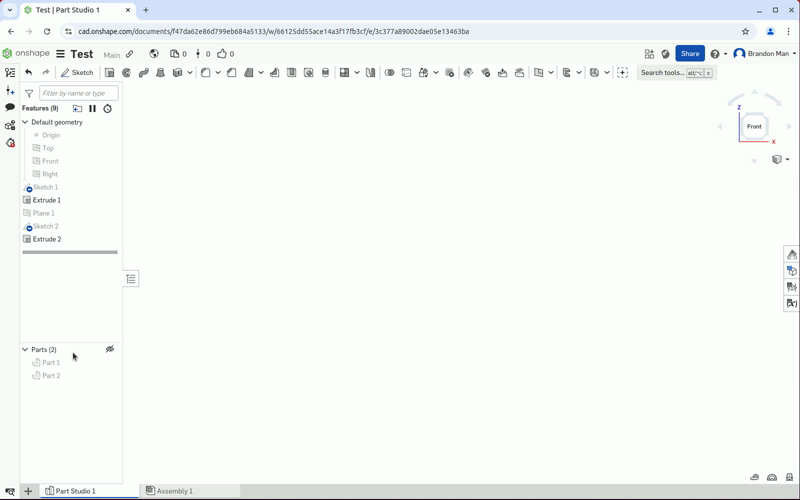
key(down)
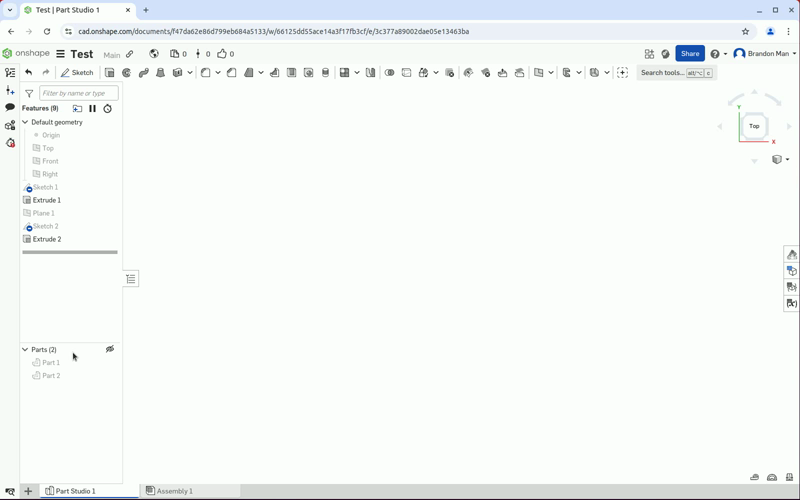
key_up(shift)
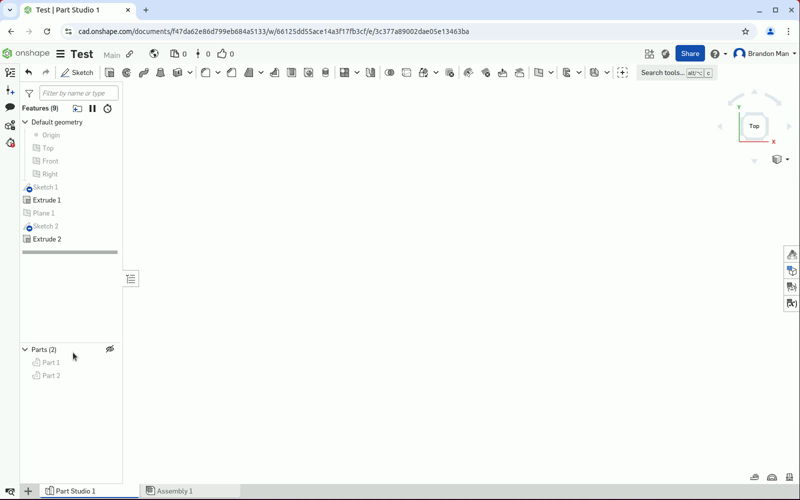
mouse_move(73, 352)
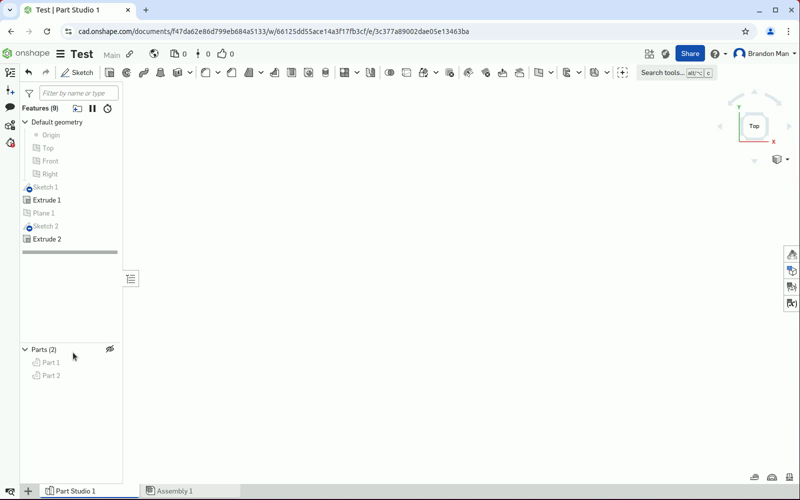
key(shift+y)
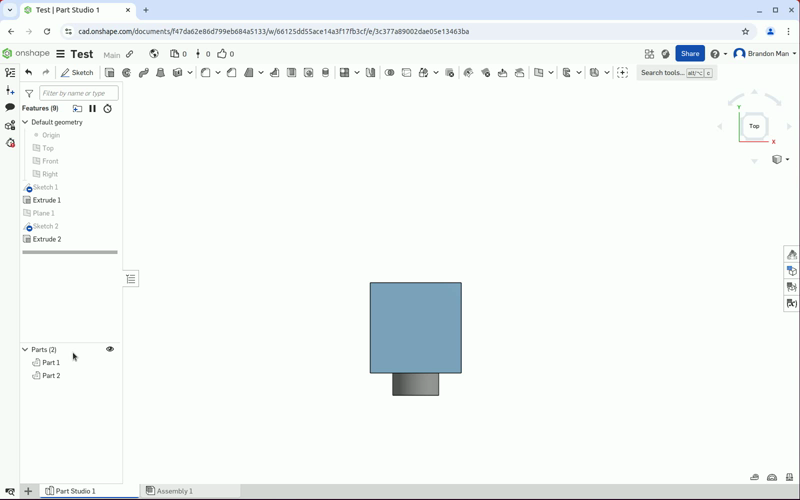
mouse_move(541, 75)
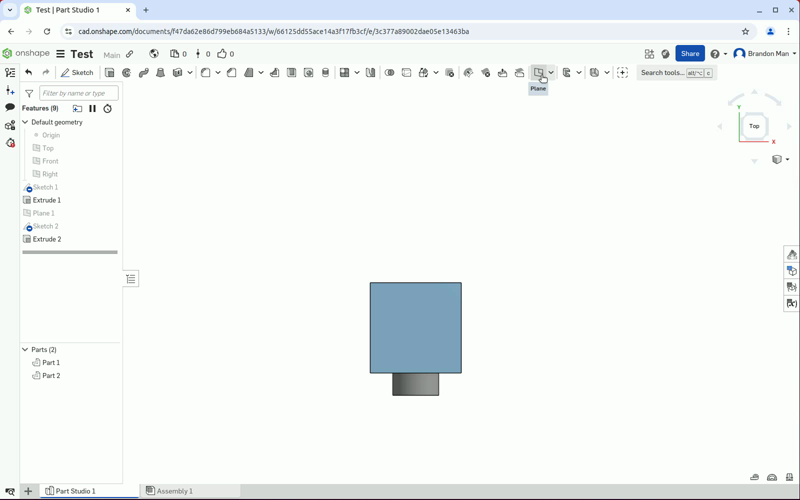
click(541, 75)
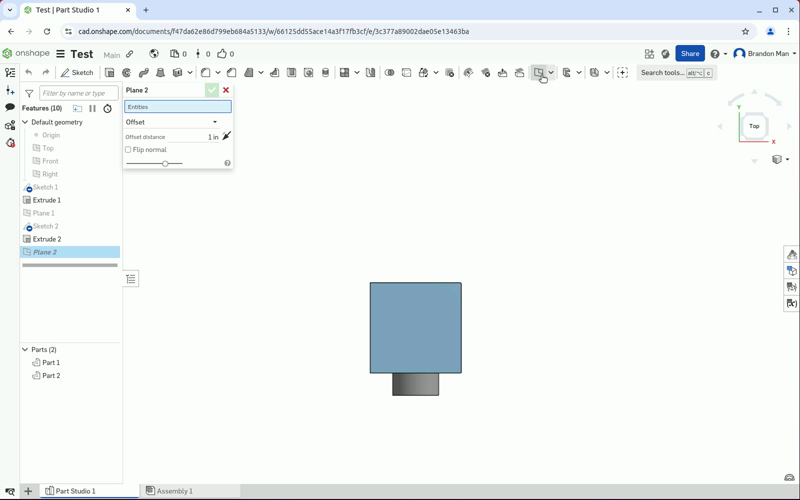
mouse_move(73, 150)
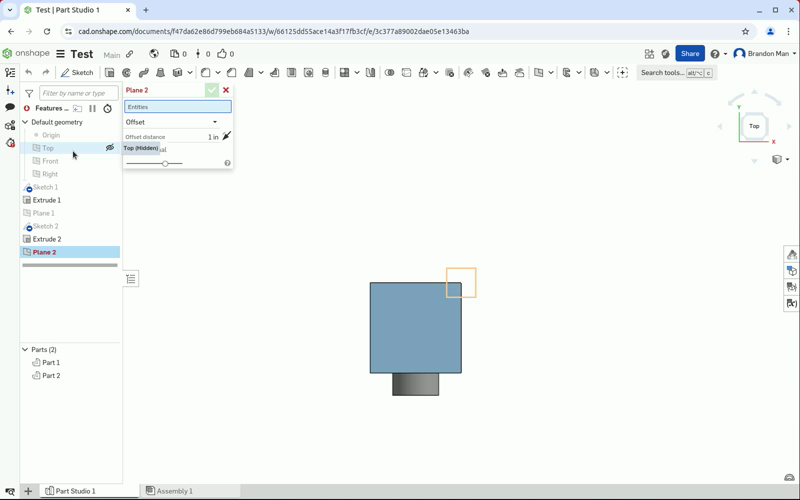
click(73, 150)
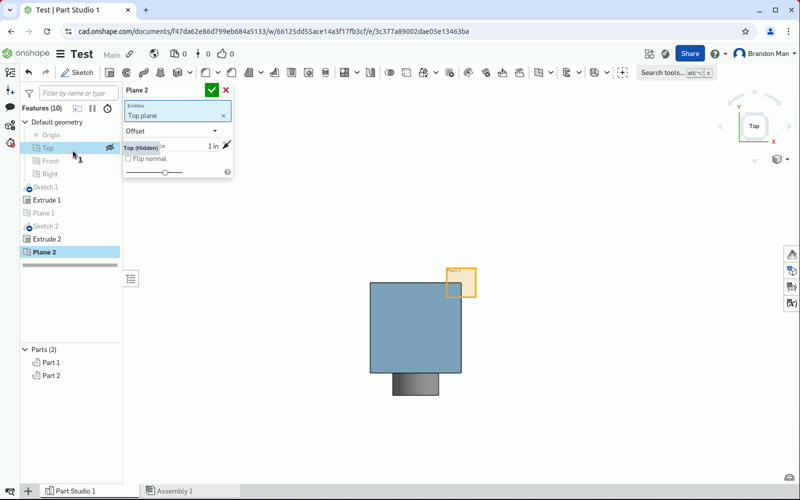
key(tab, 2)
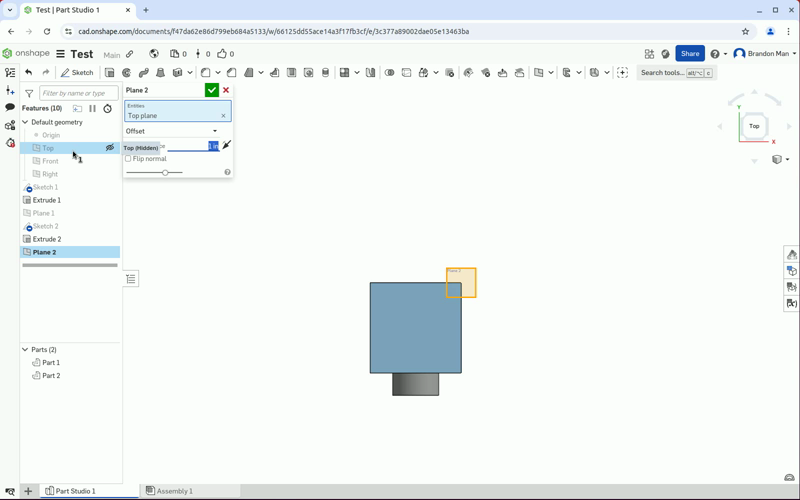
text(18.548)
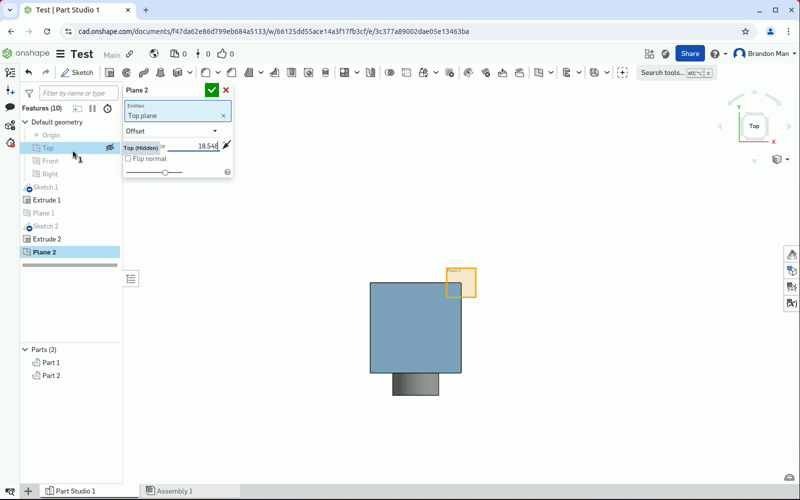
key(enter, 2)
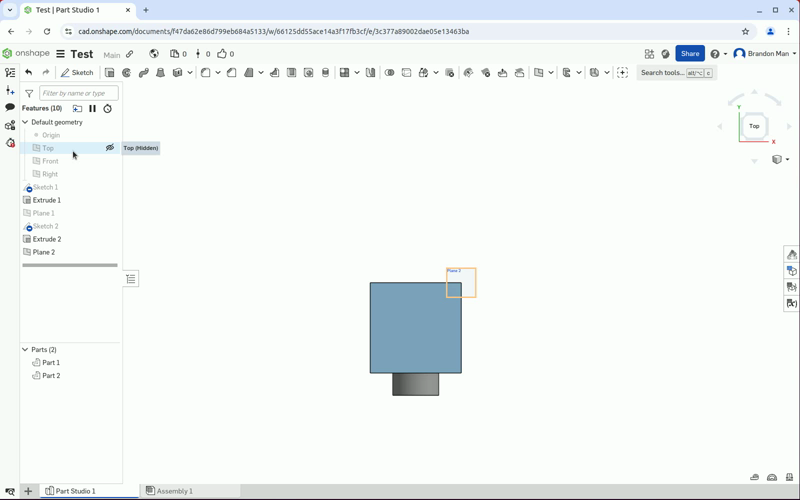
key(shift+s)
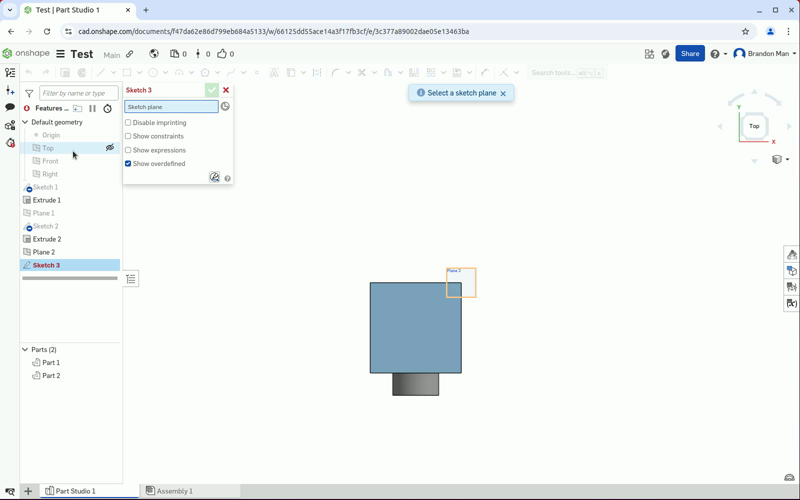
mouse_move(73, 254)
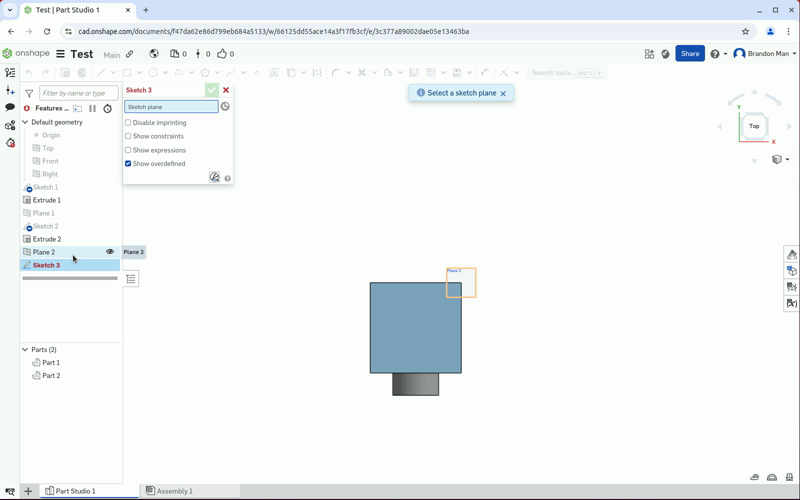
click(73, 254)
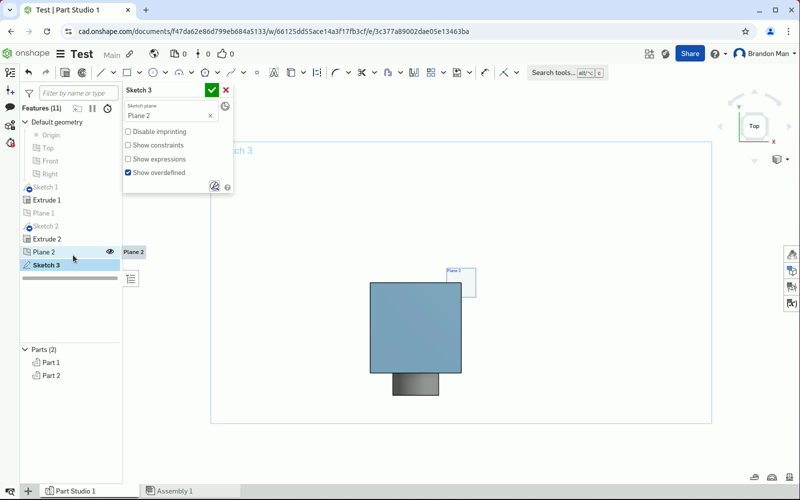
mouse_move(73, 352)
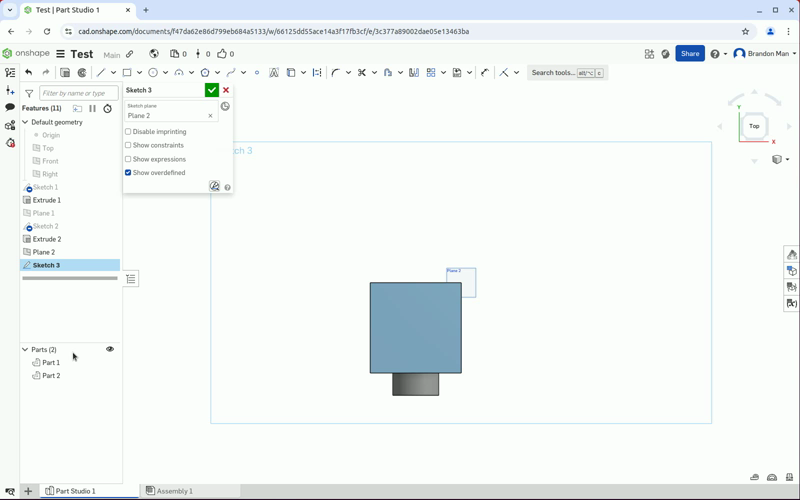
key(y)
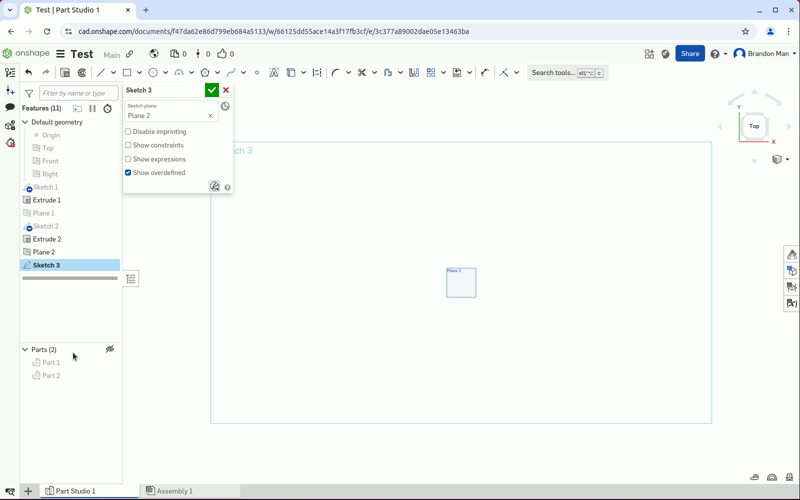
key(c)
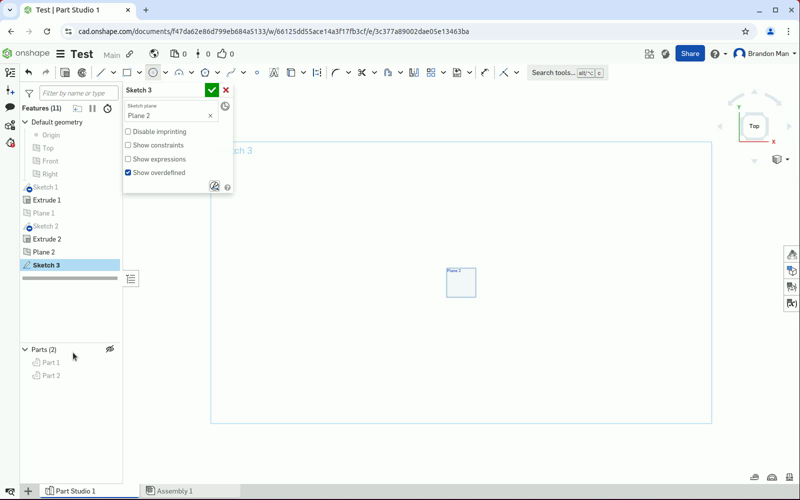
key_down(shift)
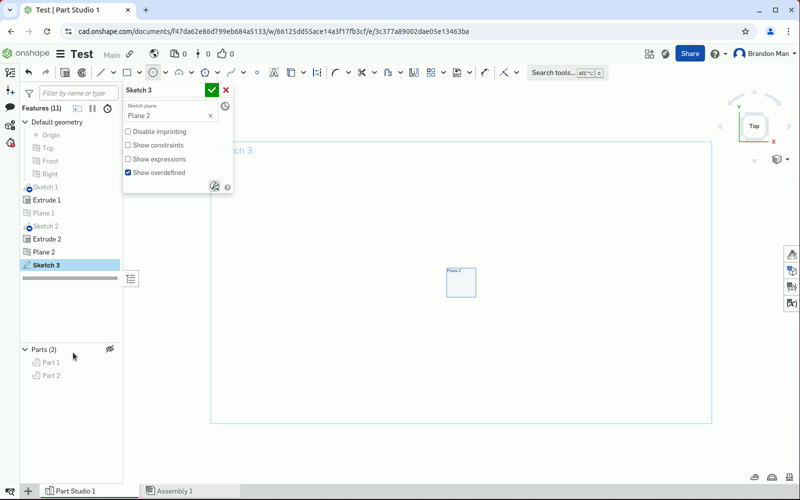
mouse_move(415, 327)
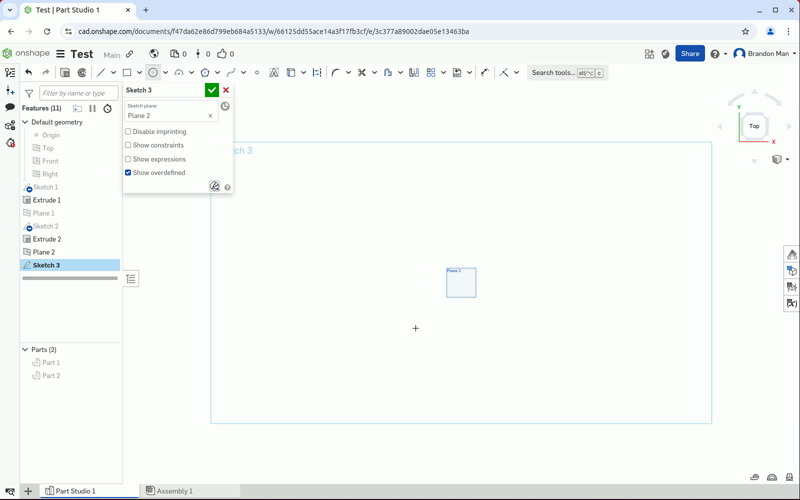
click(415, 327)
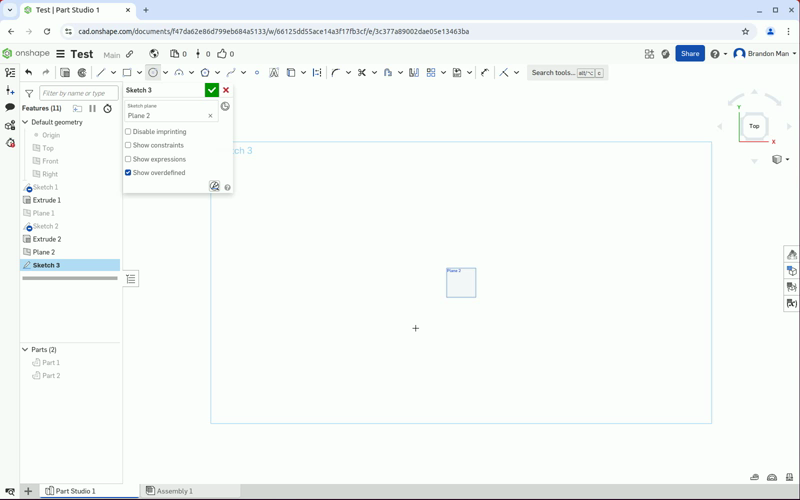
key_up(shift)
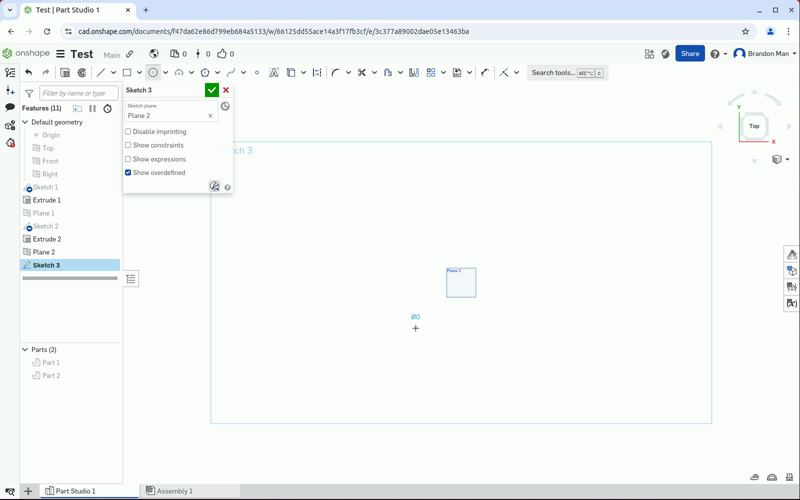
mouse_move(438, 327)
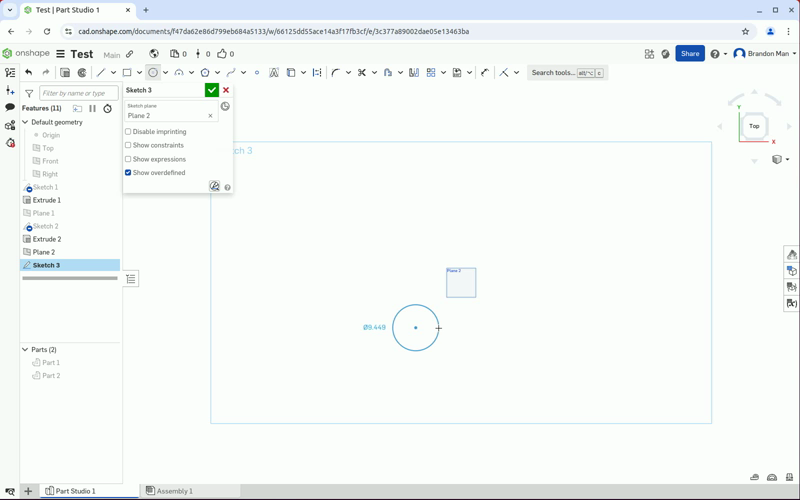
click(438, 327)
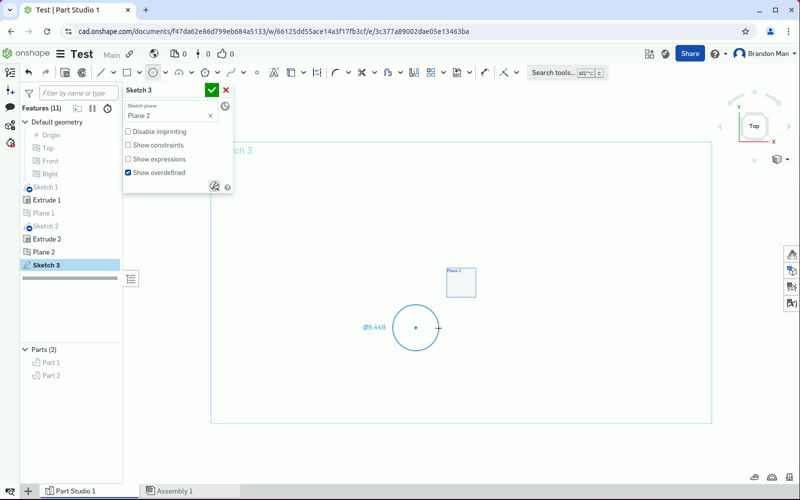
key(esc)
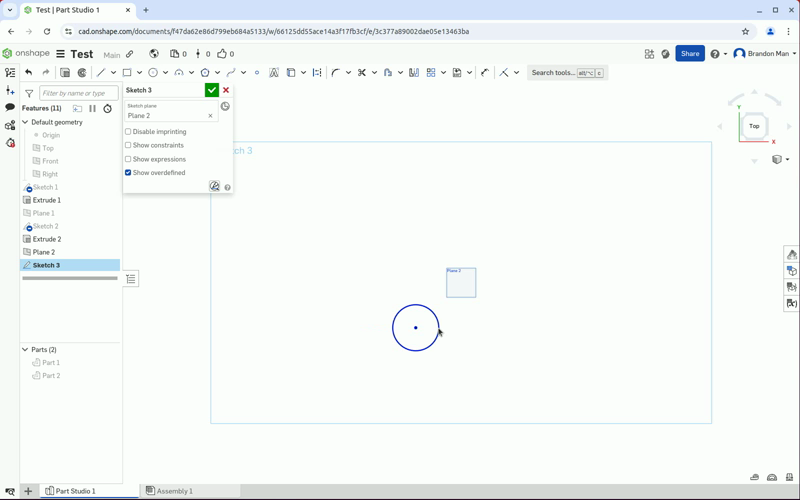
mouse_move(409, 329)
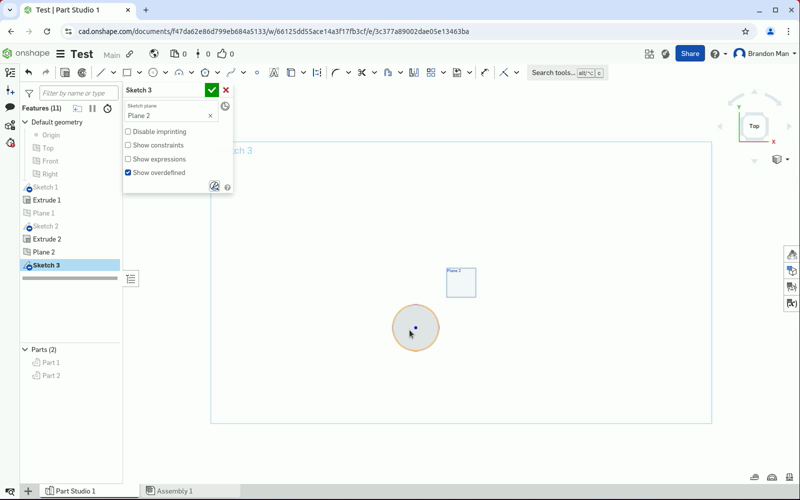
scroll(6)
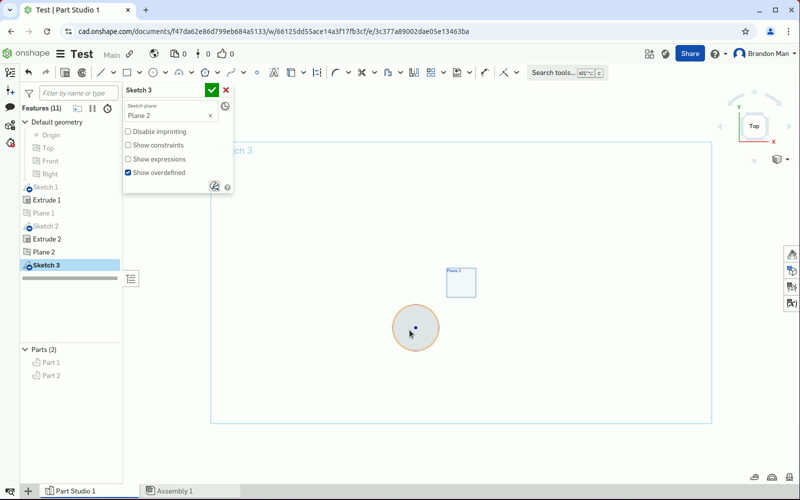
scroll(6)
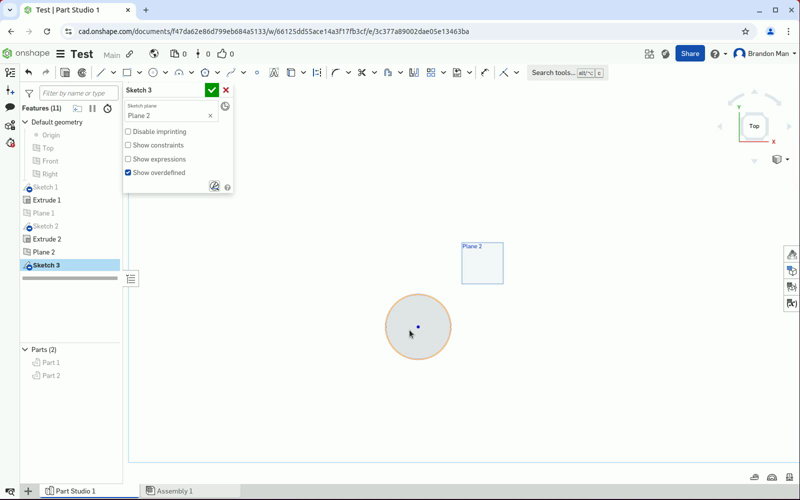
scroll(6)
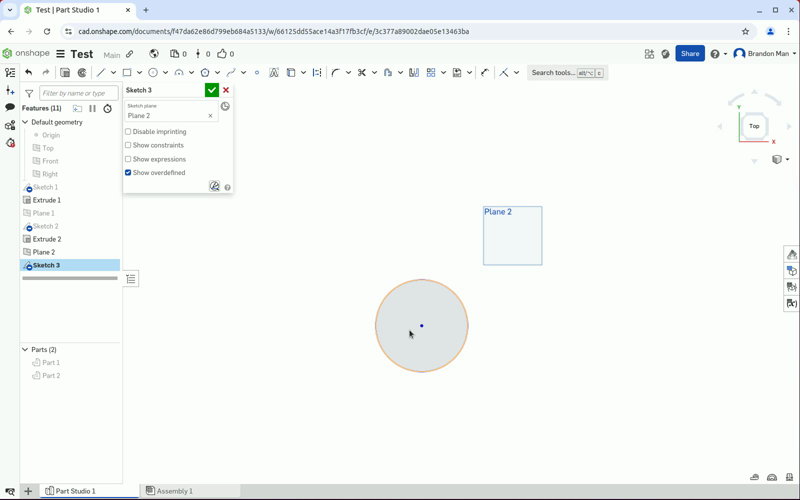
scroll(6)
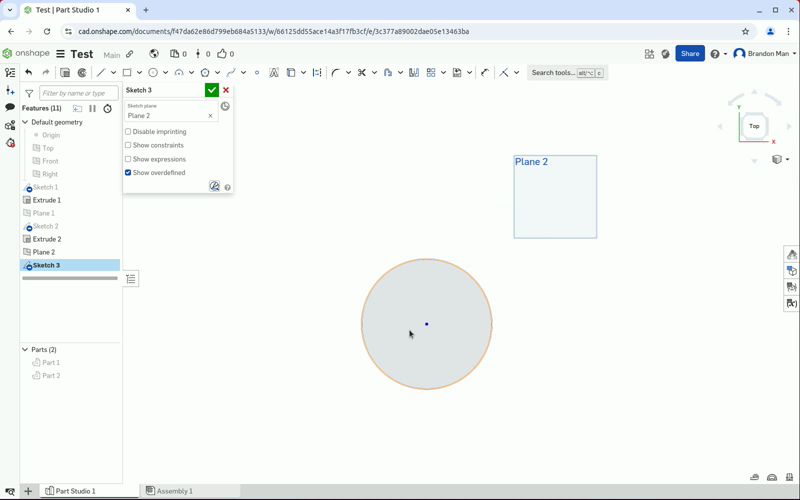
scroll(6)
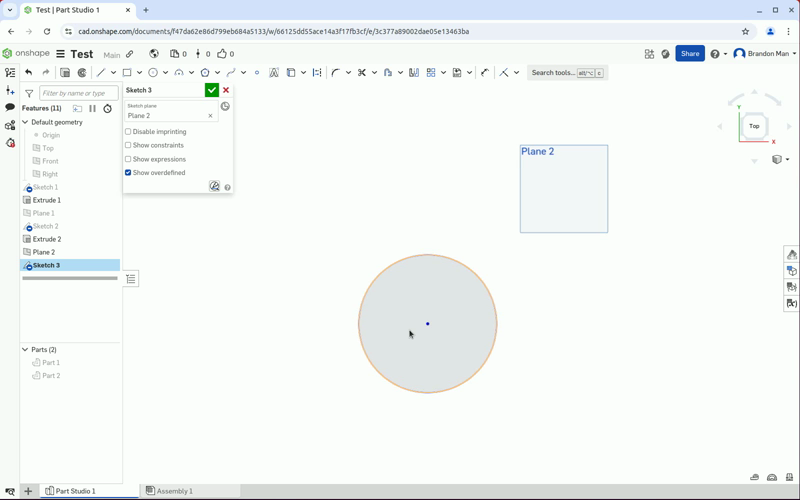
scroll(6)
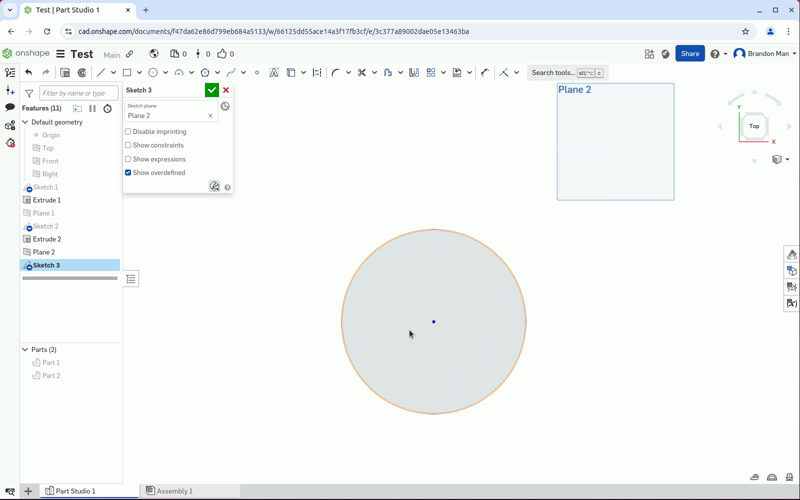
scroll(6)
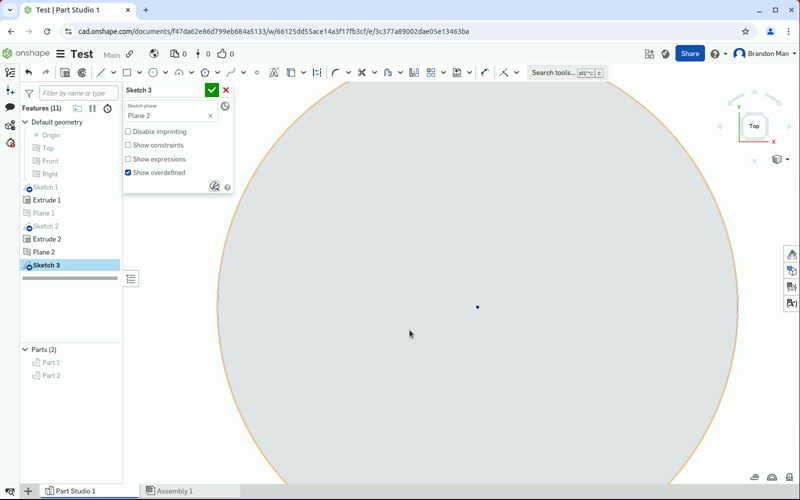
click(409, 329)
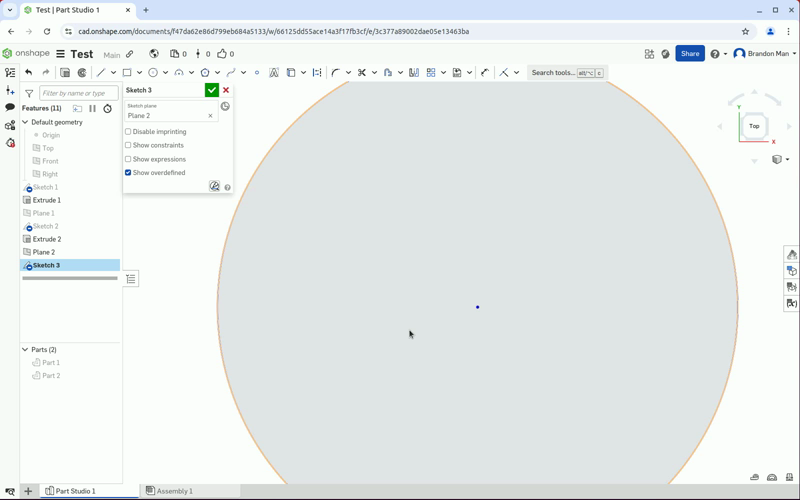
scroll(-6)
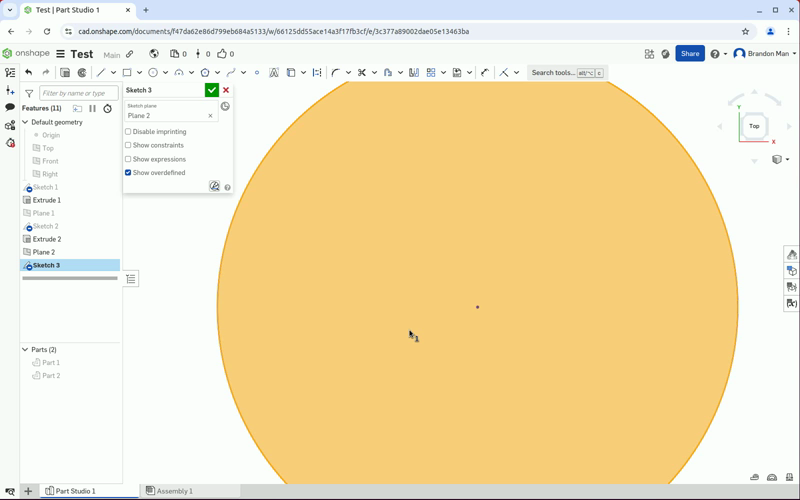
scroll(-6)
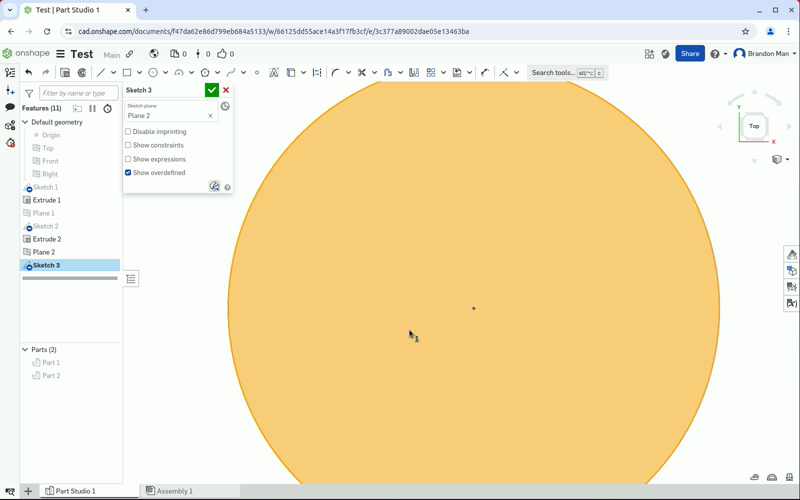
scroll(-6)
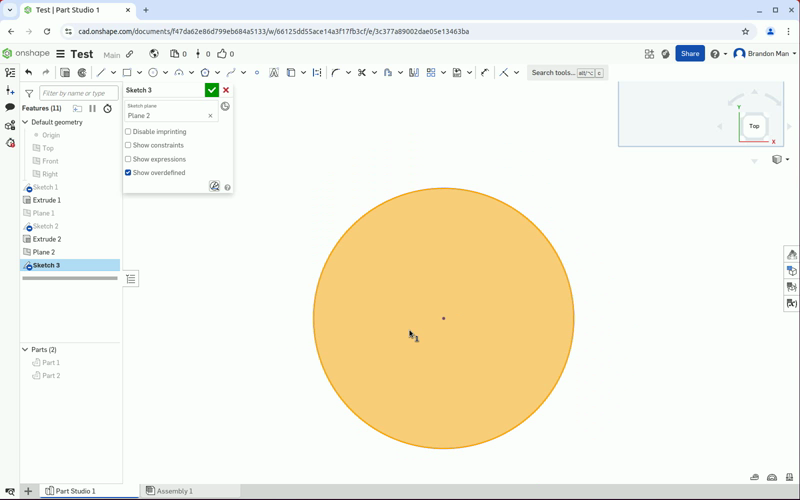
scroll(-6)
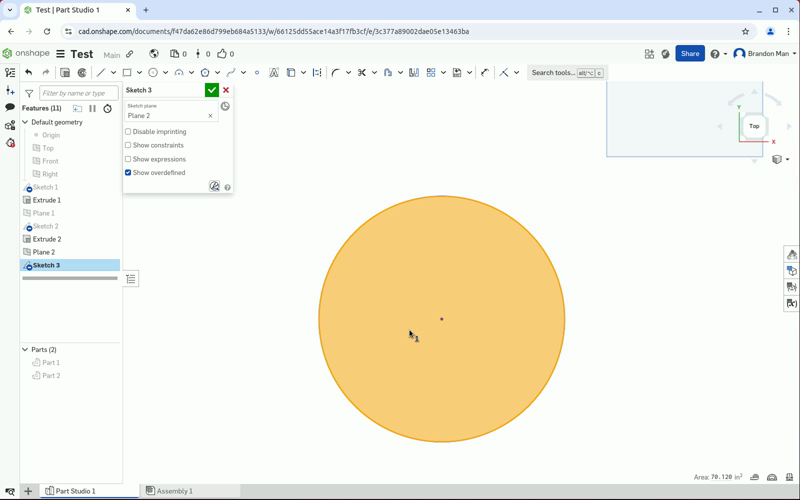
scroll(-6)
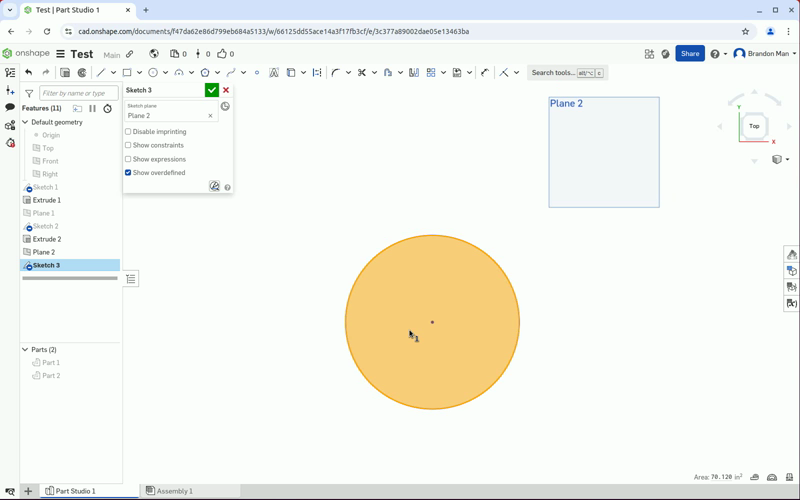
scroll(-6)
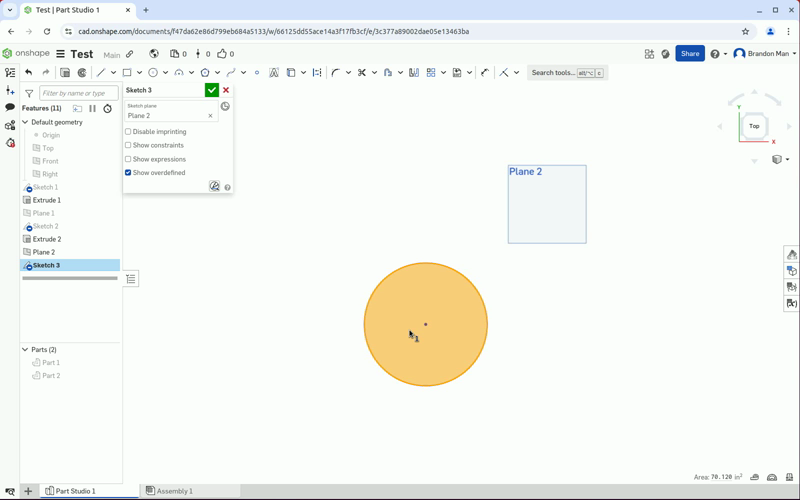
scroll(-6)
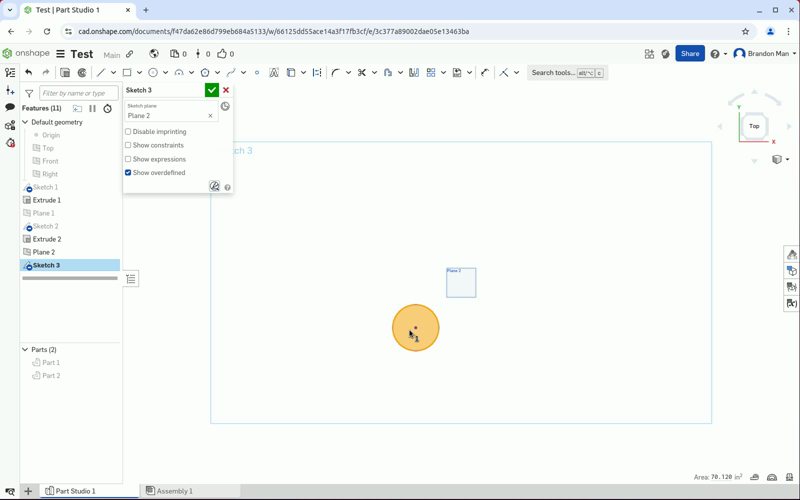
mouse_move(73, 352)
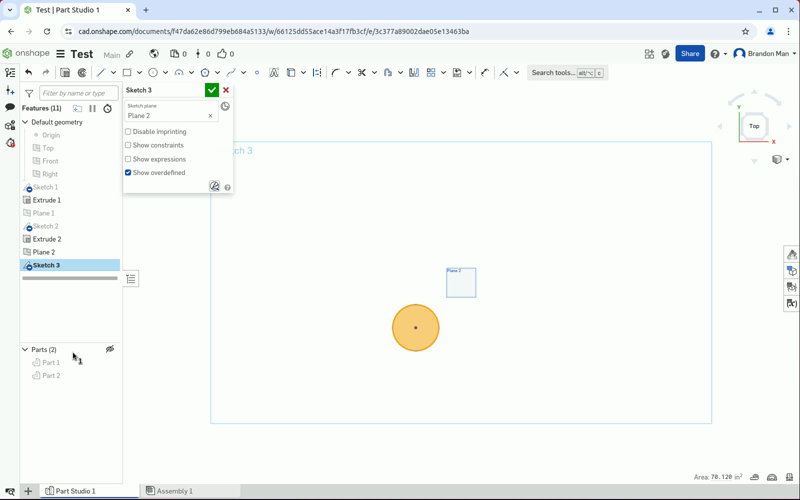
key(shift+y)
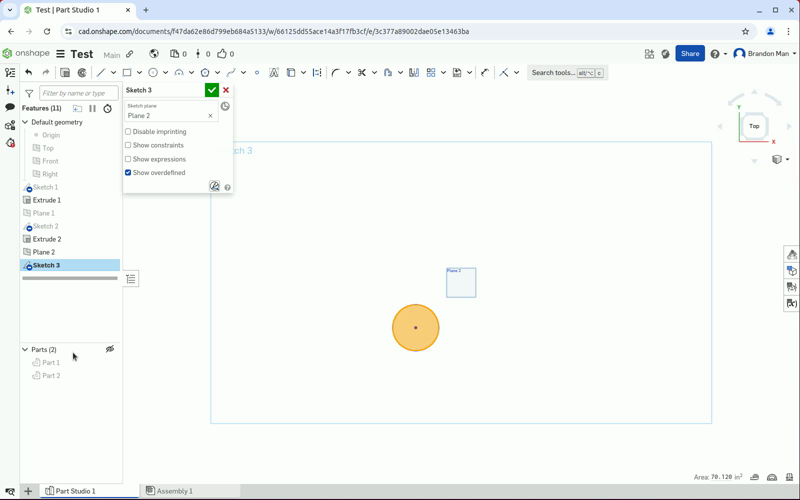
key(shift+e)
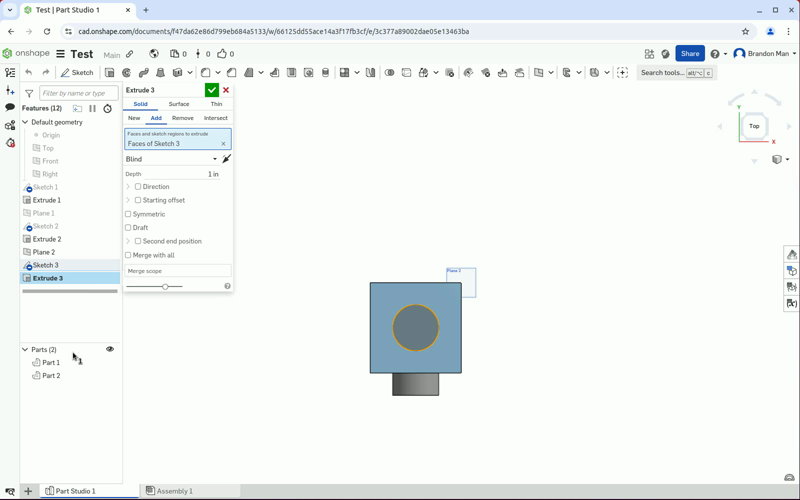
mouse_move(143, 106)
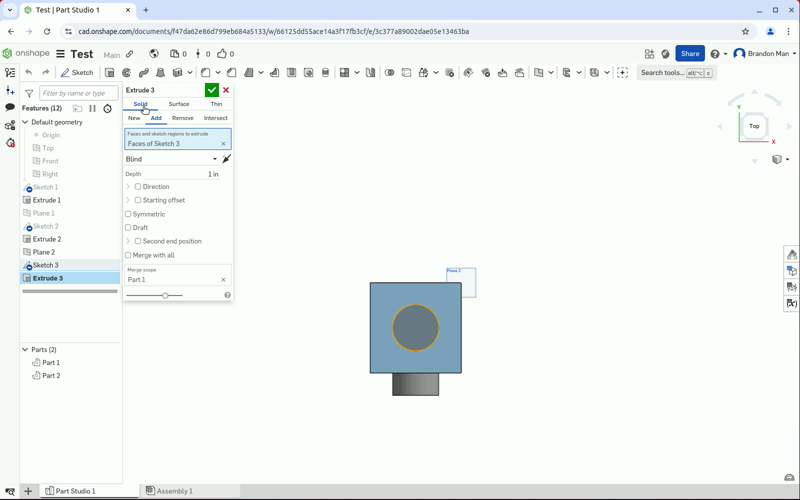
click(143, 106)
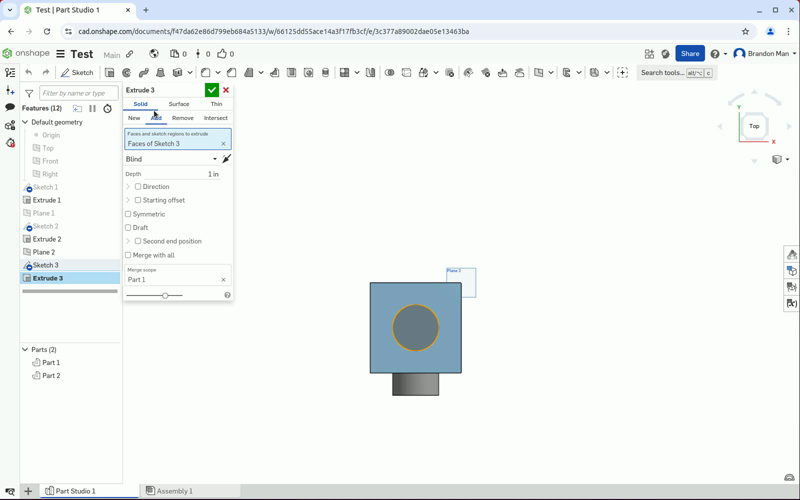
mouse_move(186, 120)
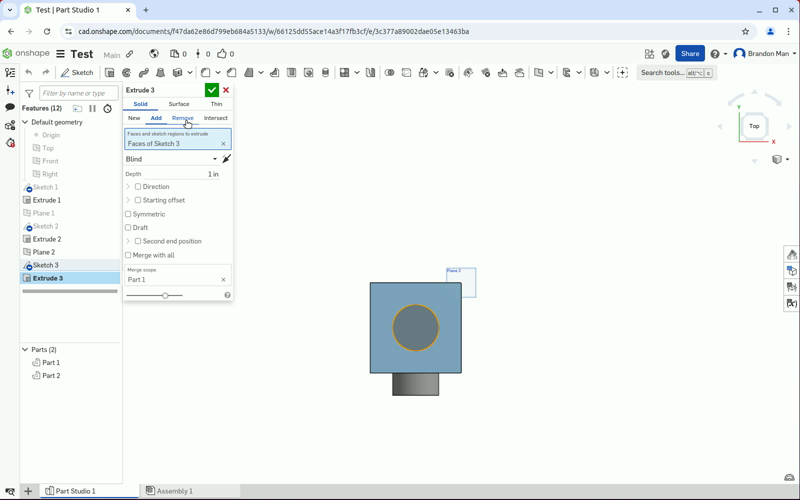
click(186, 120)
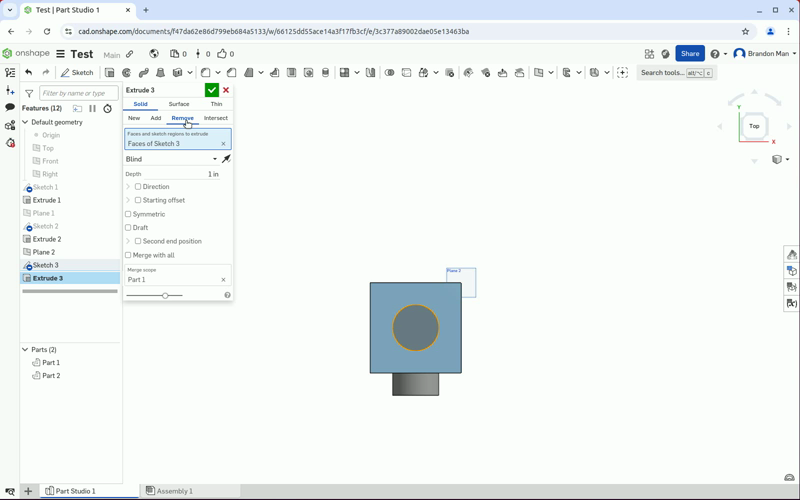
key(tab, 4)
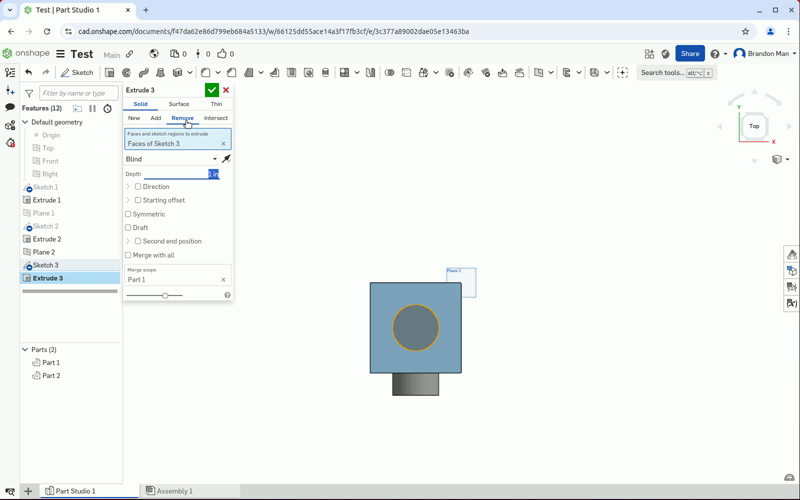
text(18.535)
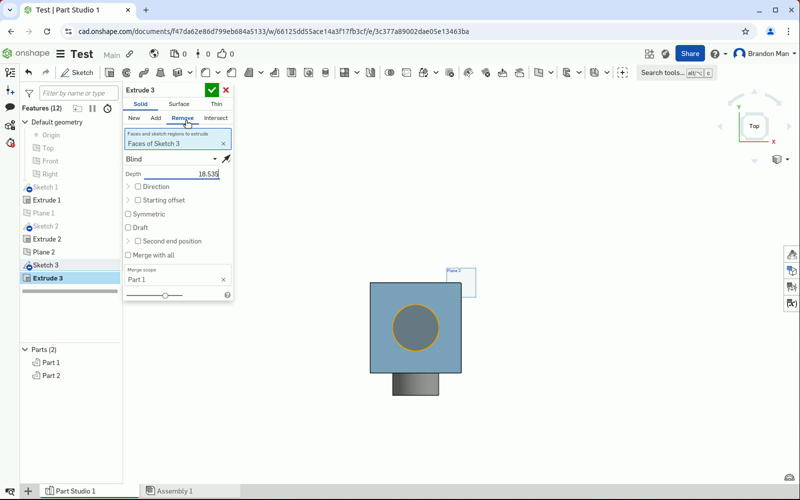
key(tab, 6)
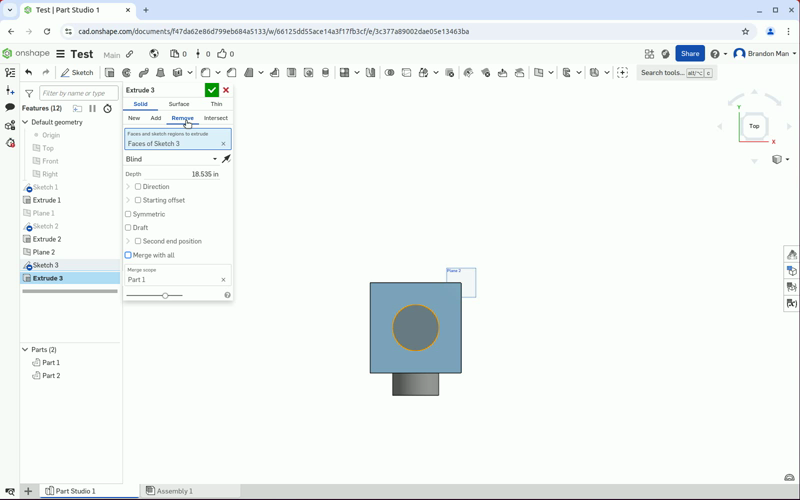
key(space)
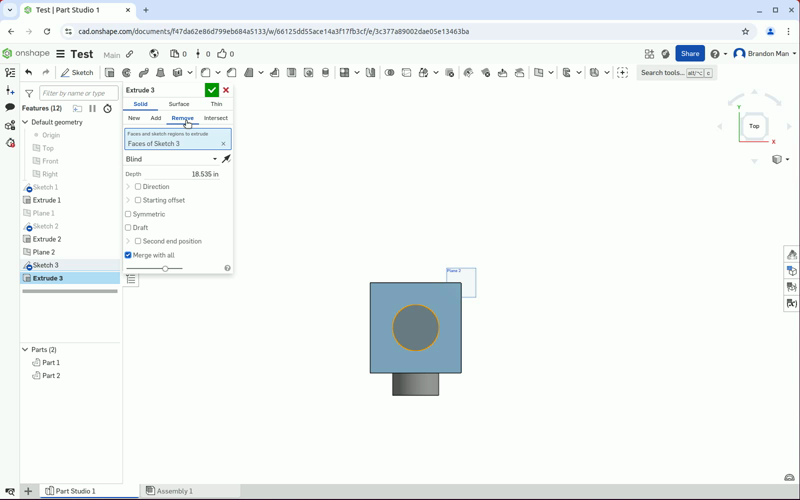
key(enter)
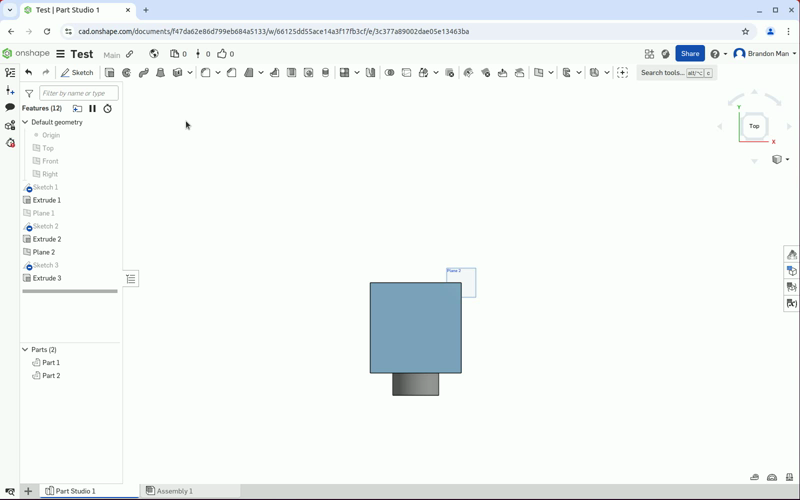
key(shift+h)
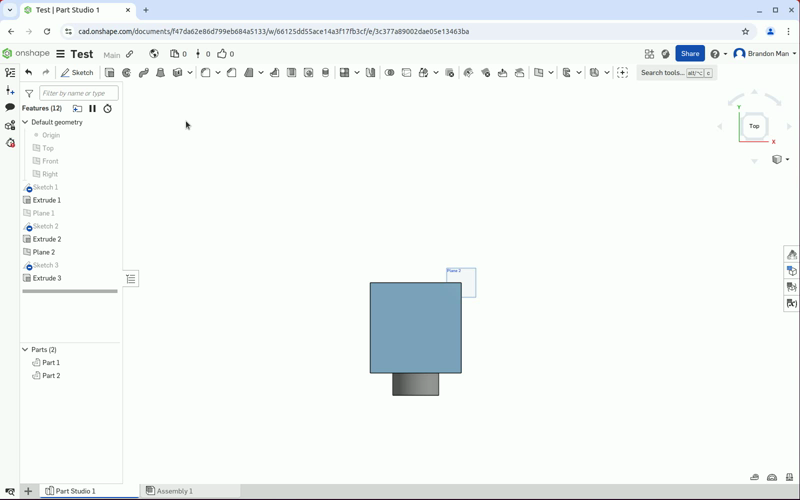
key(shift+h)
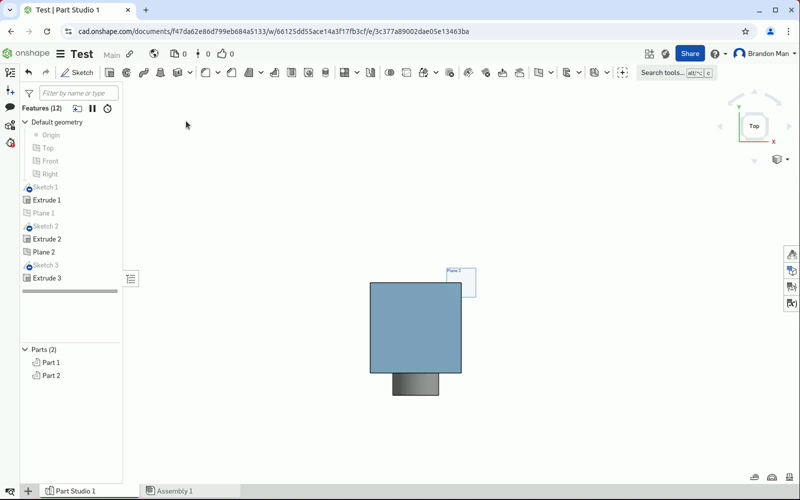
mouse_move(73, 189)
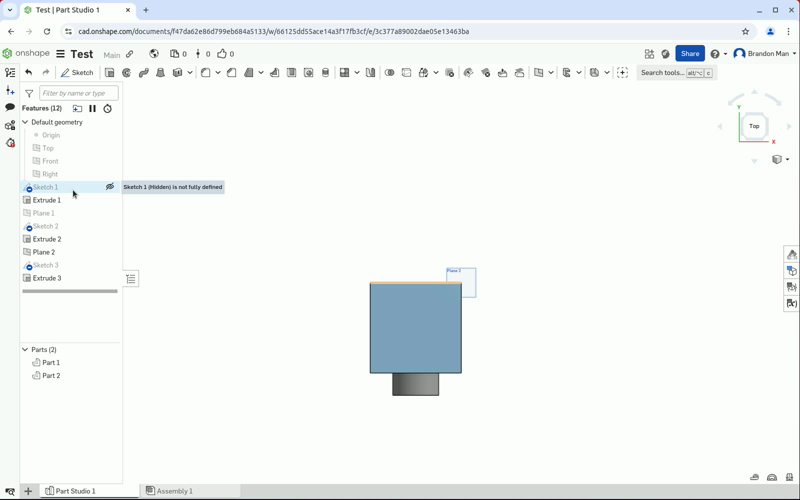
click(73, 189)
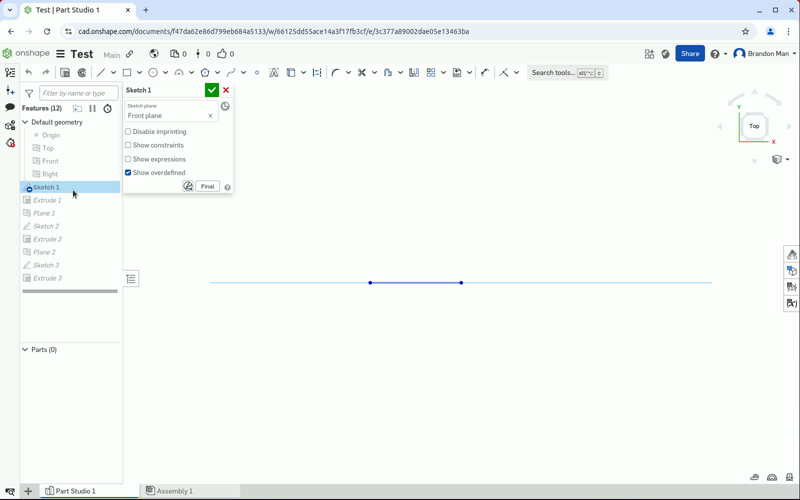
mouse_move(229, 92)
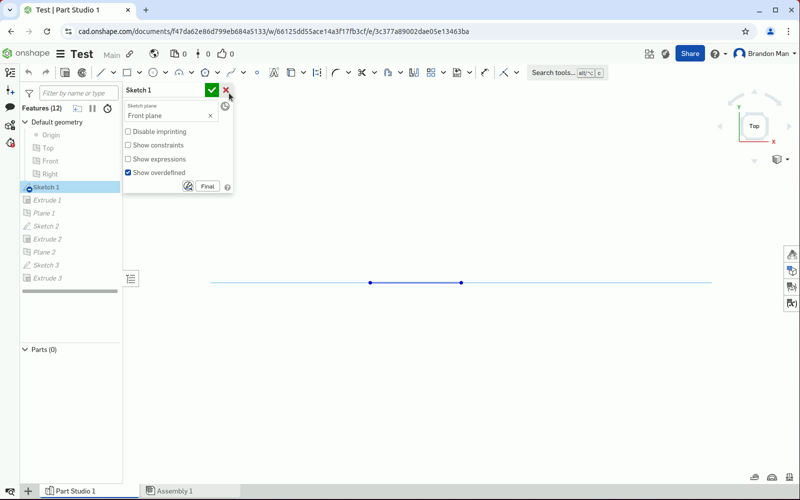
click(229, 92)
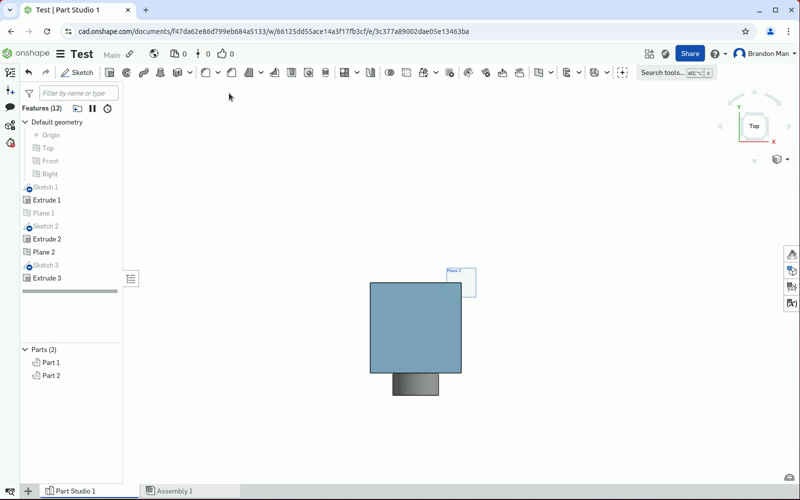
mouse_move(73, 352)
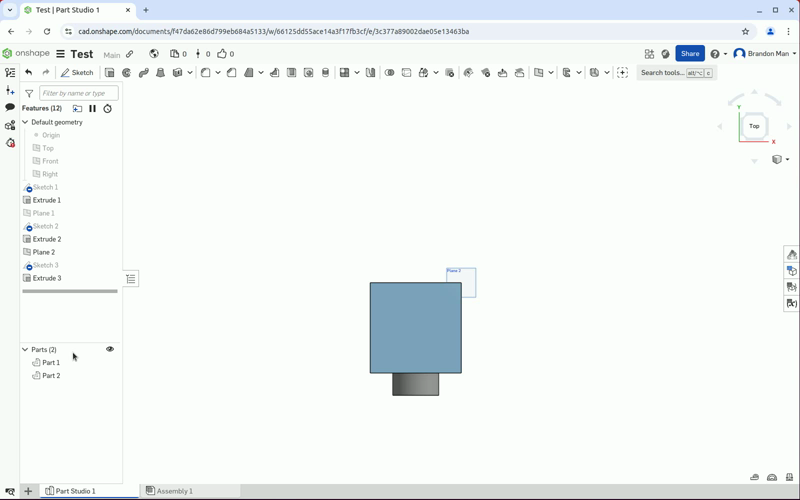
key(y)
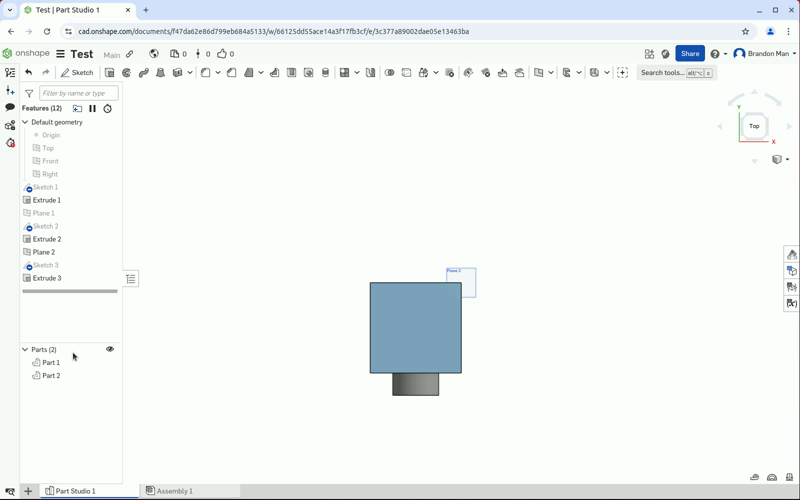
key(shift+p)
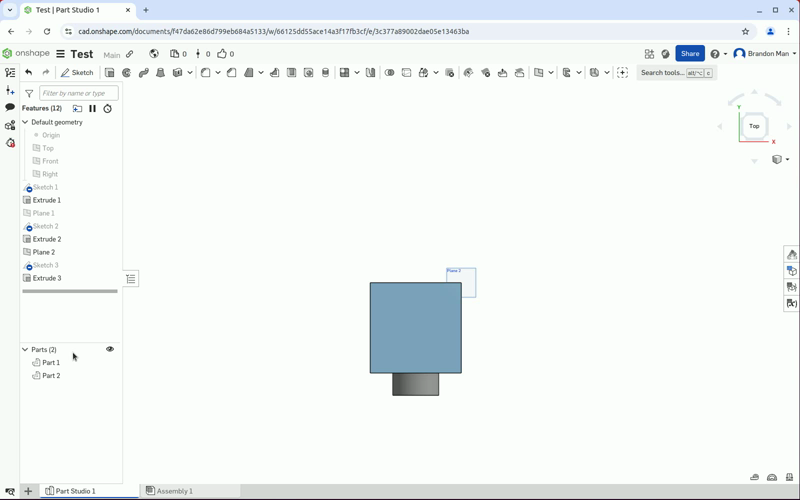
key(space)
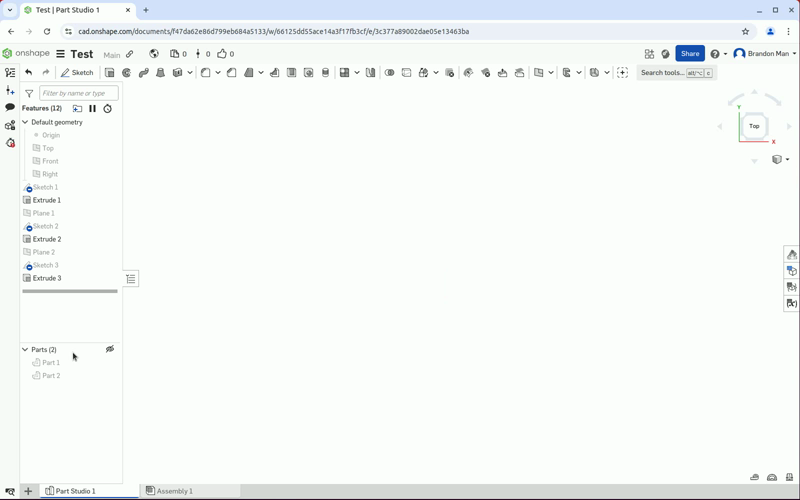
key_down(shift)
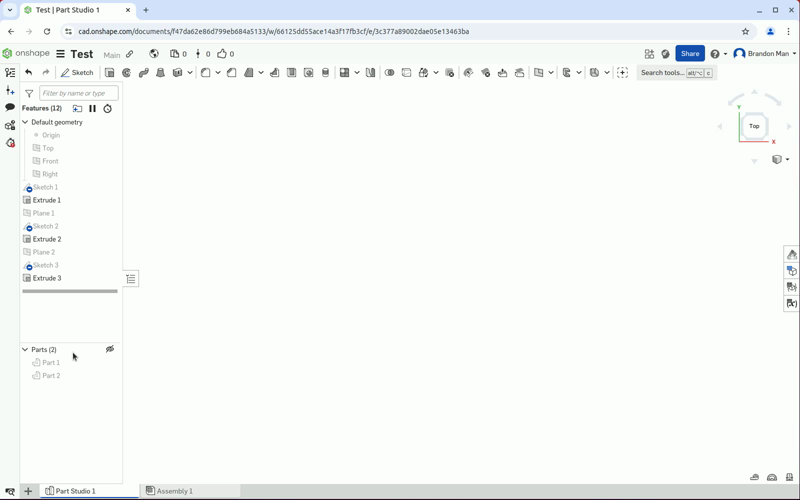
key(up)
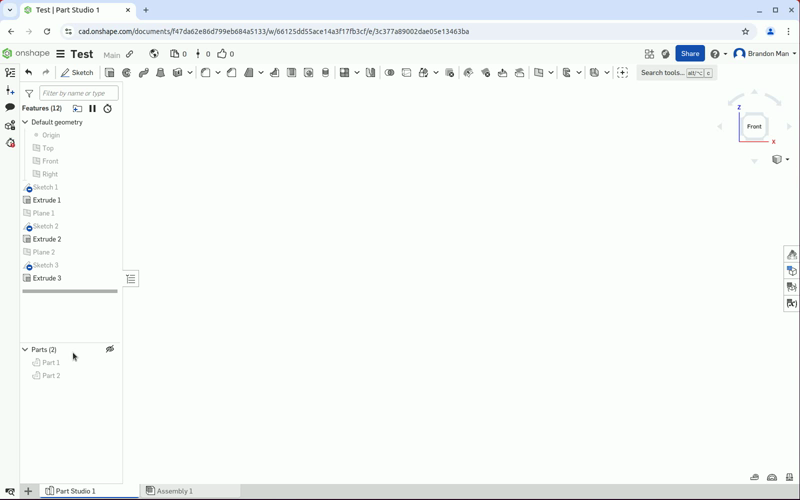
key_up(shift)
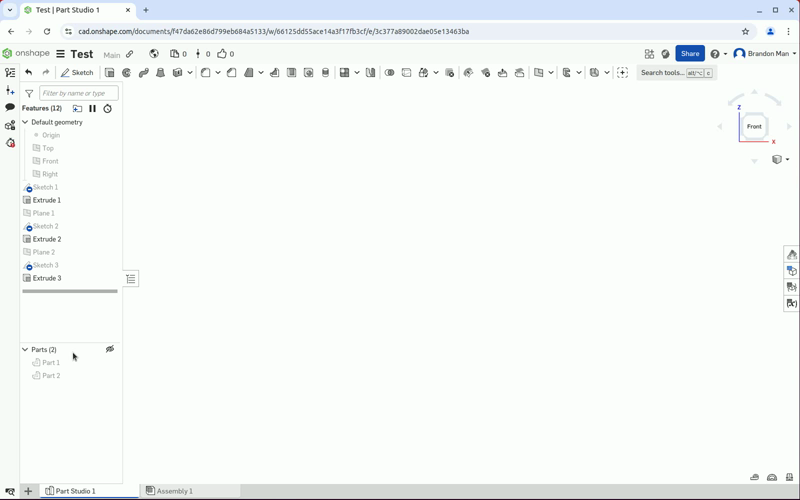
key(space)
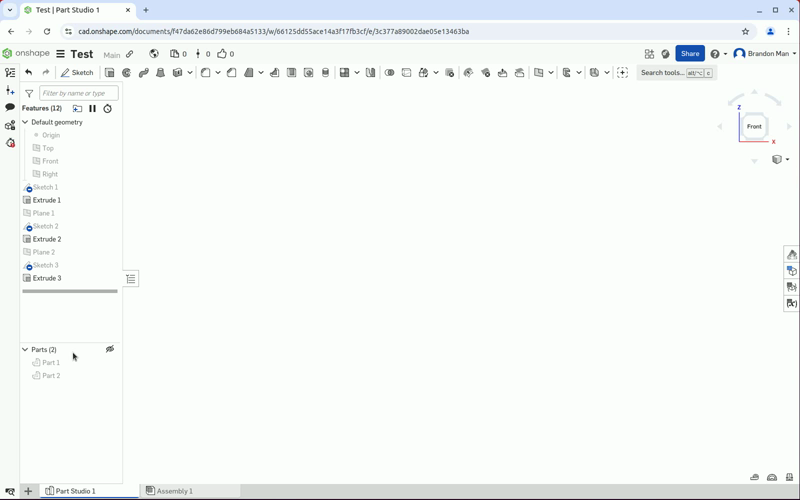
key_down(shift)
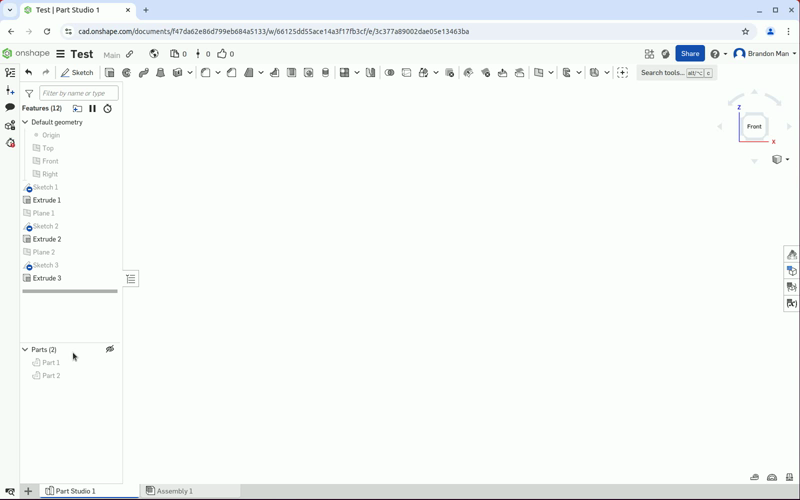
key(left)
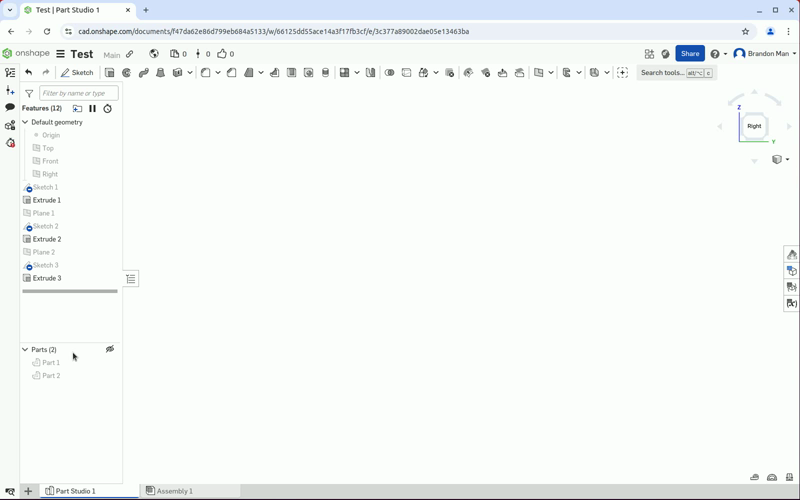
key_up(shift)
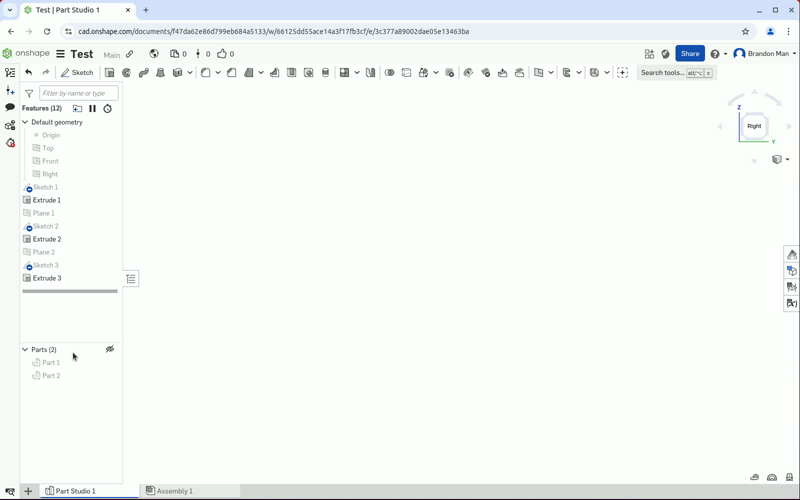
mouse_move(73, 352)
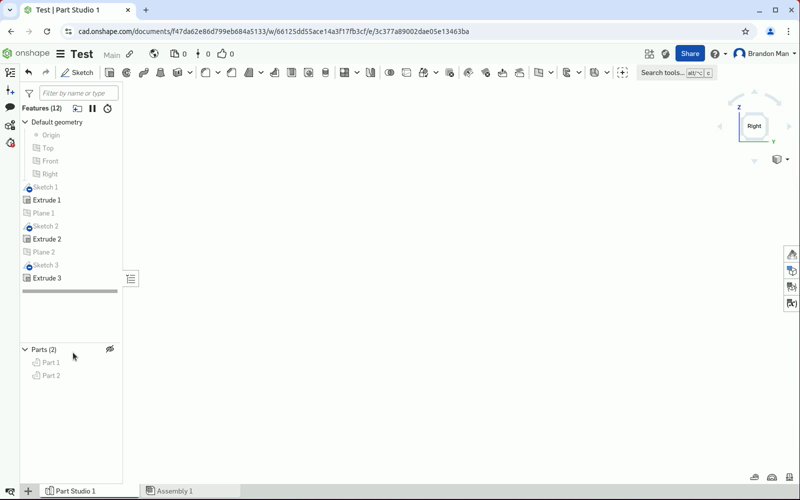
key(shift+y)
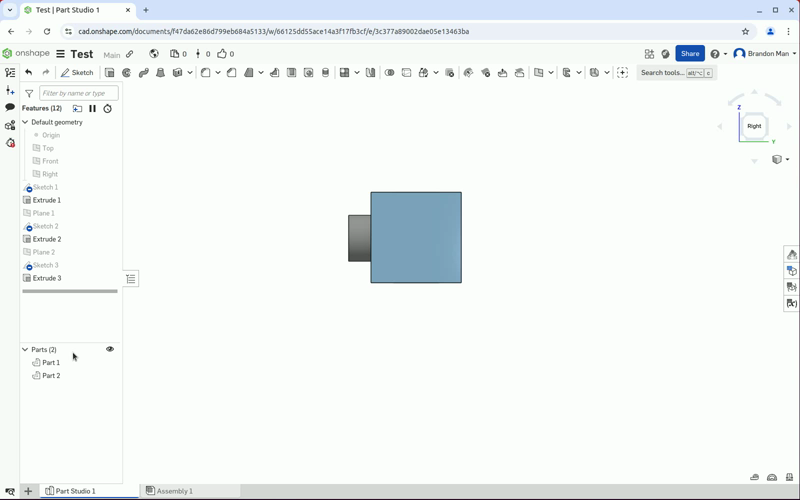
mouse_move(541, 75)
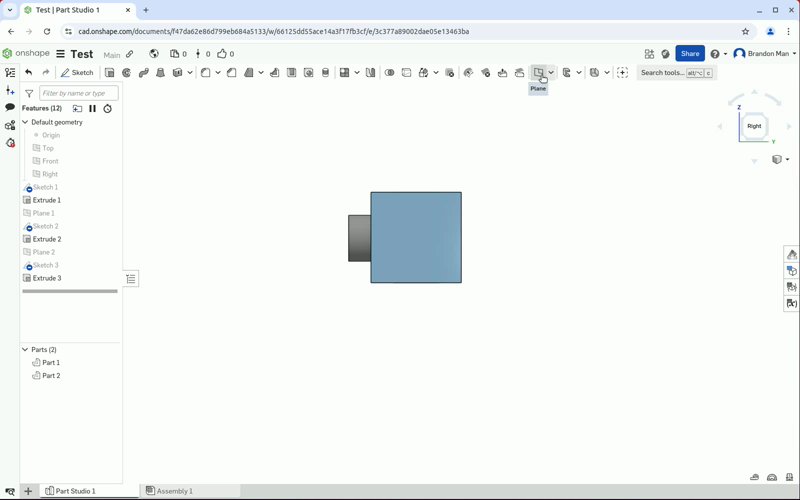
click(541, 75)
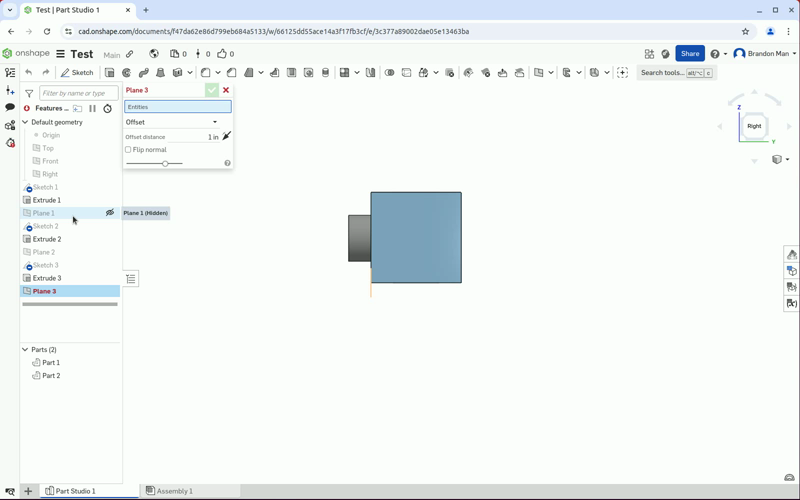
scroll(3)
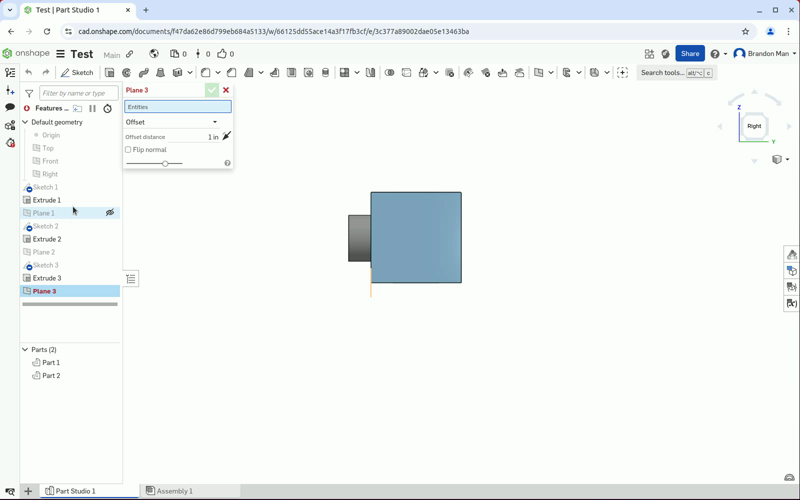
mouse_move(73, 176)
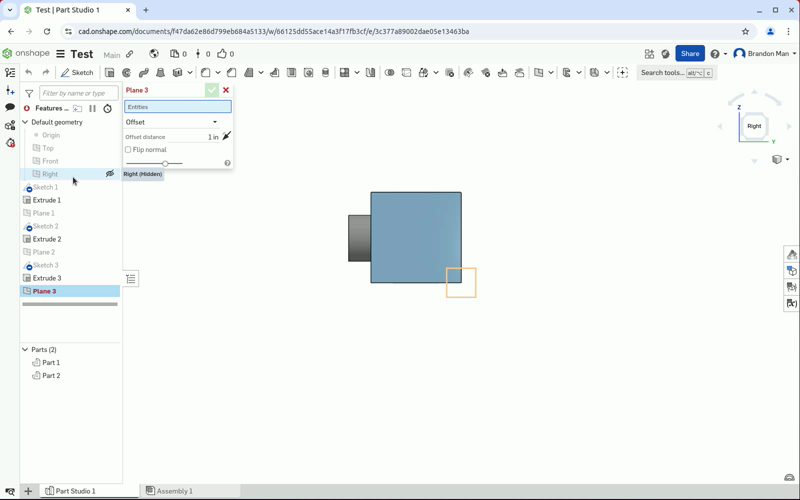
click(73, 176)
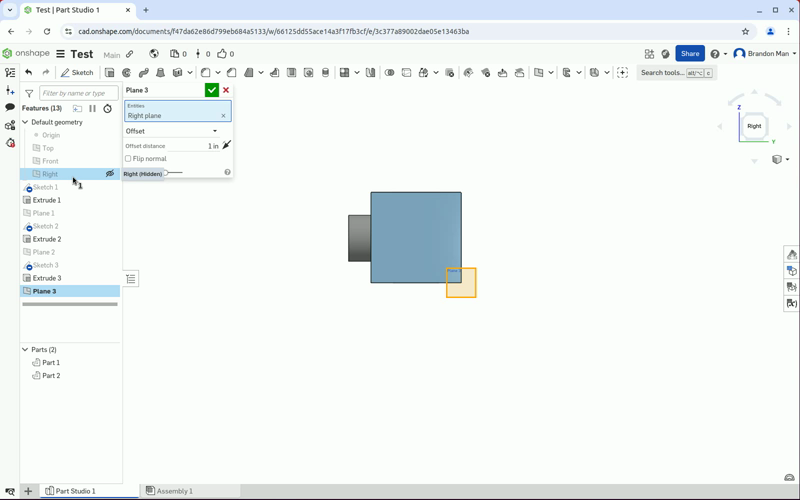
key(tab, 2)
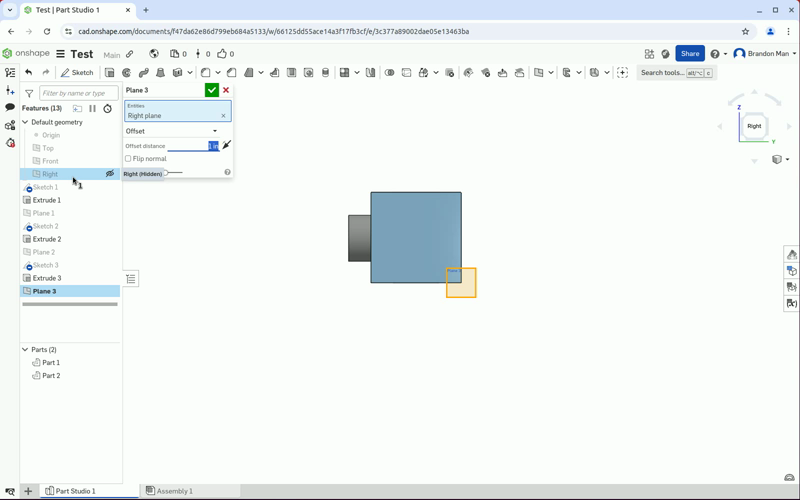
text(18.548)
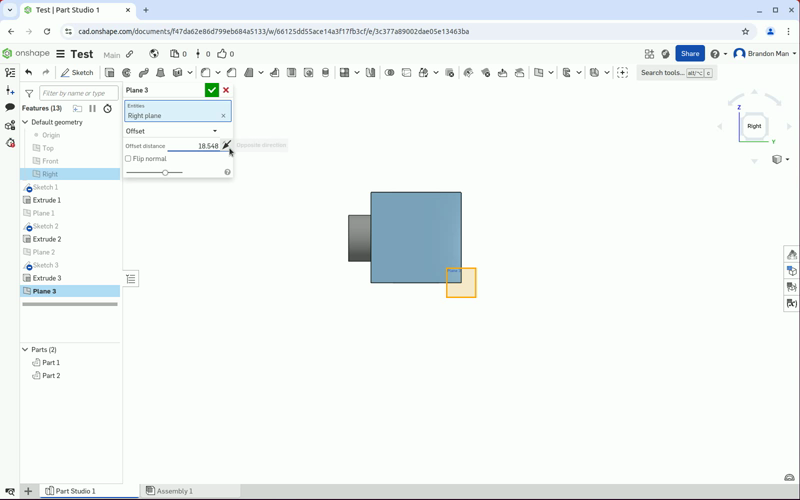
mouse_move(229, 147)
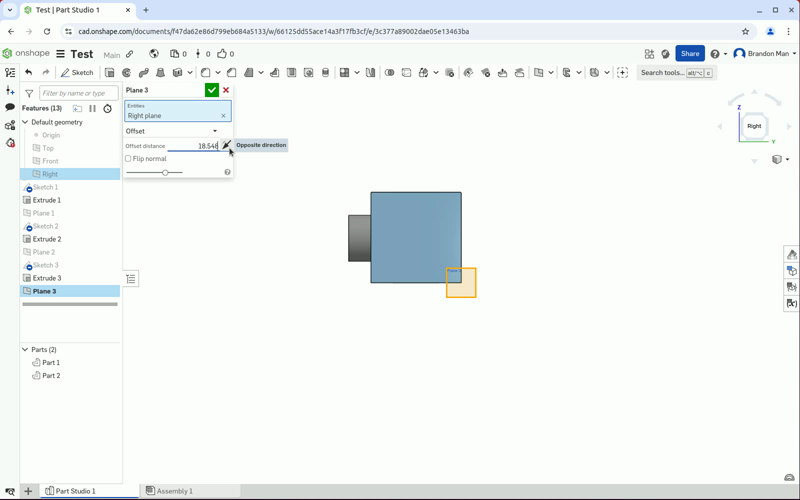
click(229, 147)
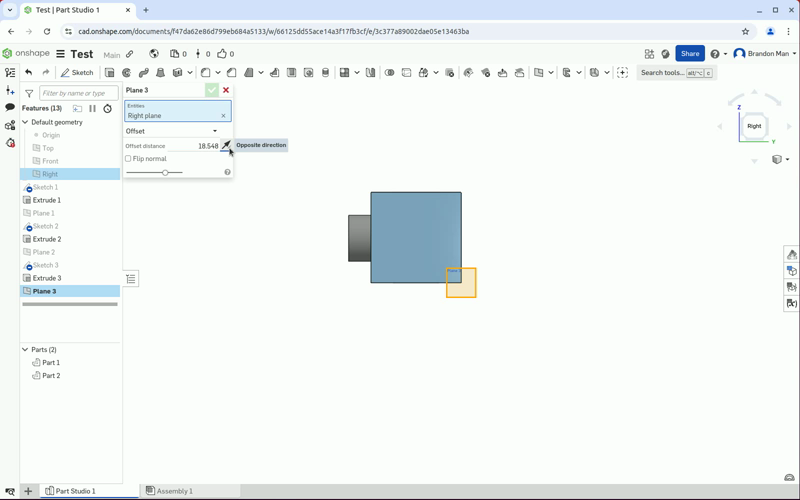
key(enter, 2)
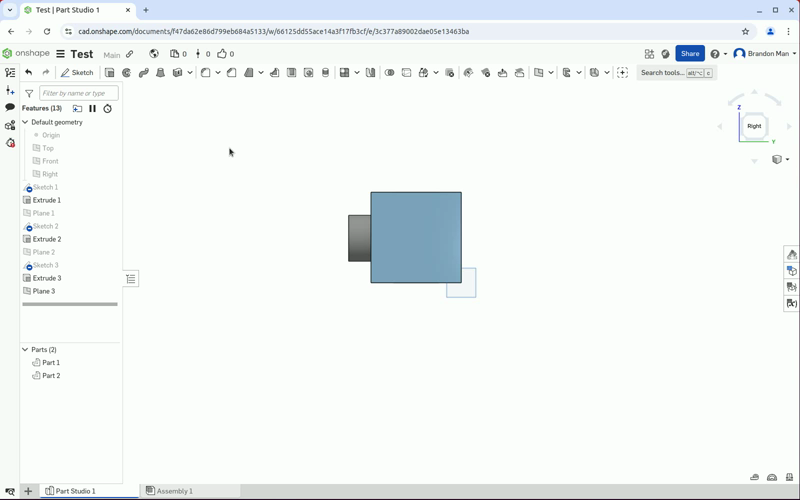
key(shift+s)
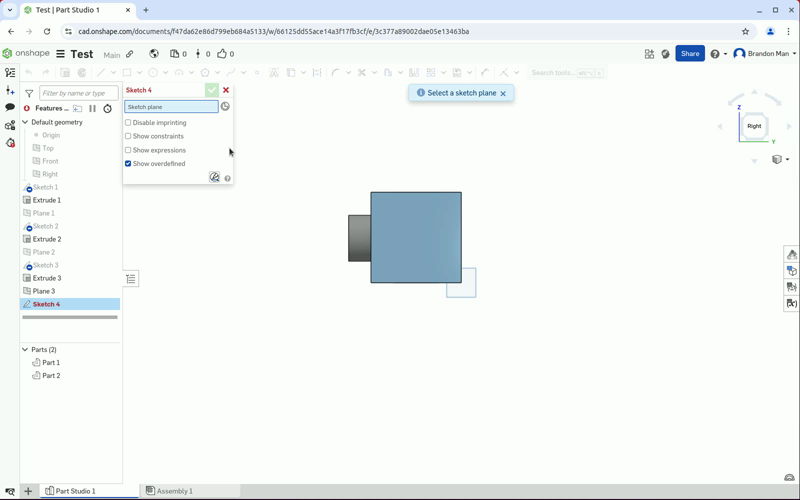
mouse_move(73, 293)
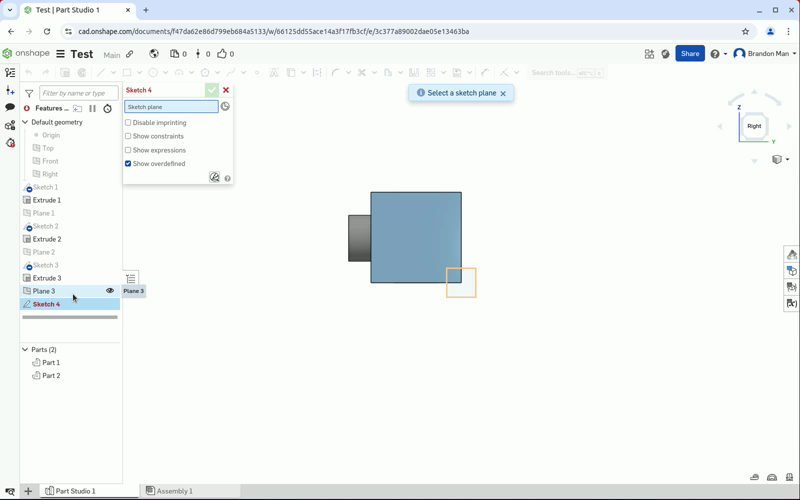
click(73, 293)
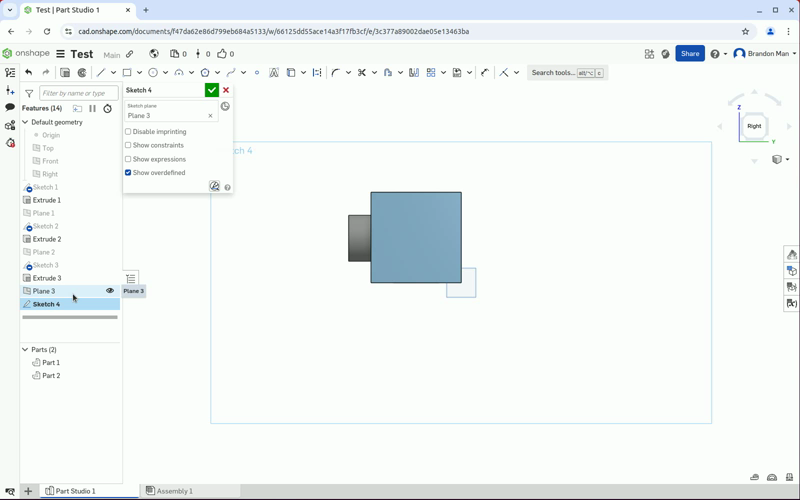
mouse_move(73, 352)
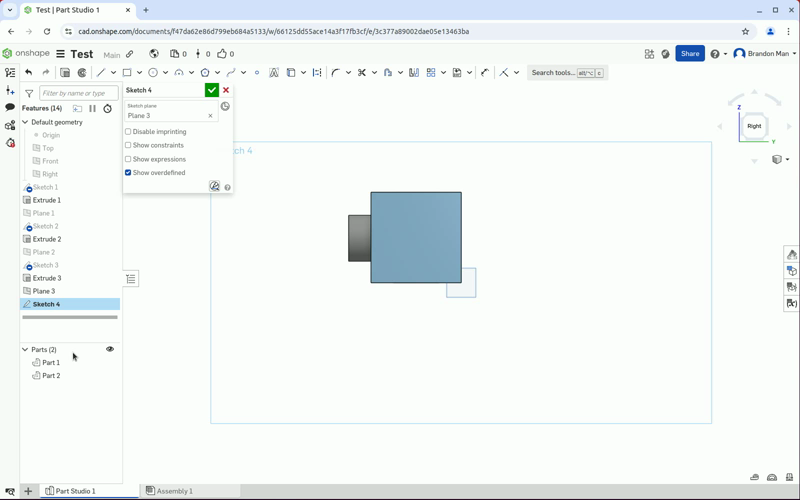
key(y)
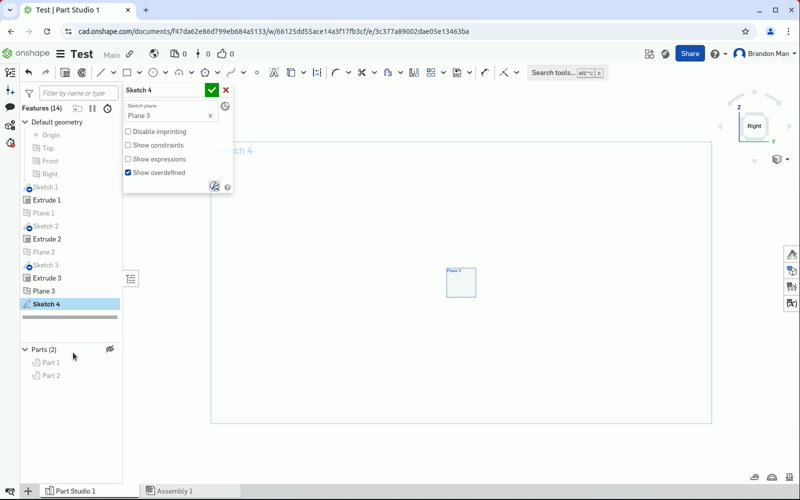
key(l)
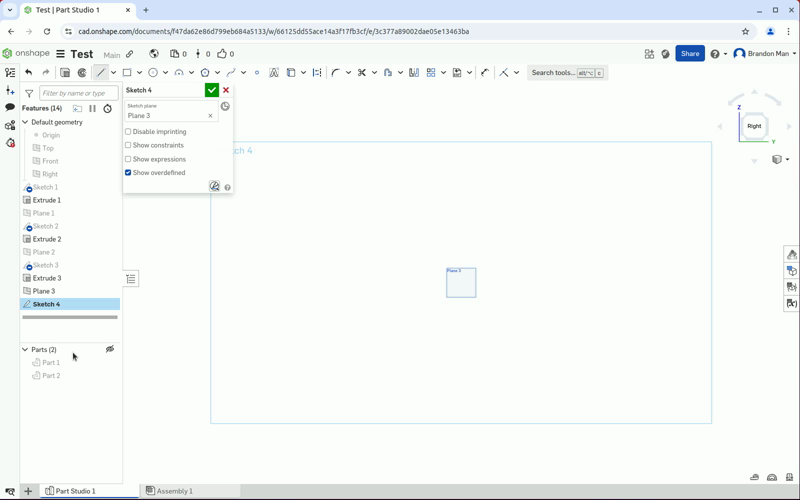
key_down(shift)
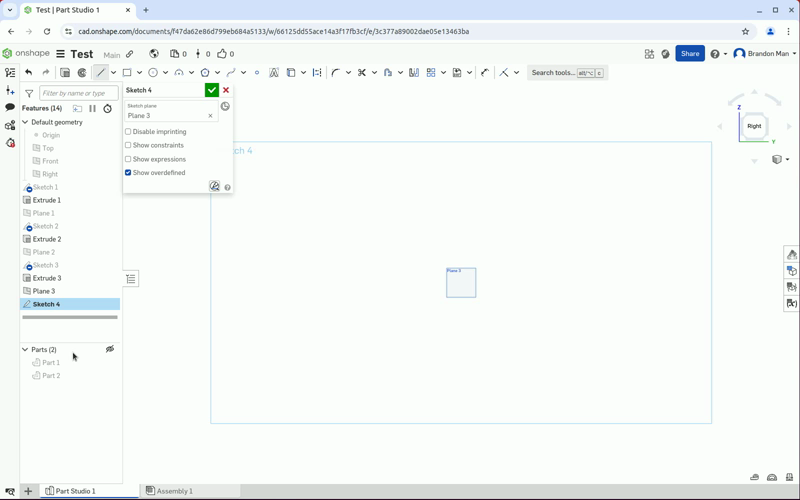
mouse_move(392, 260)
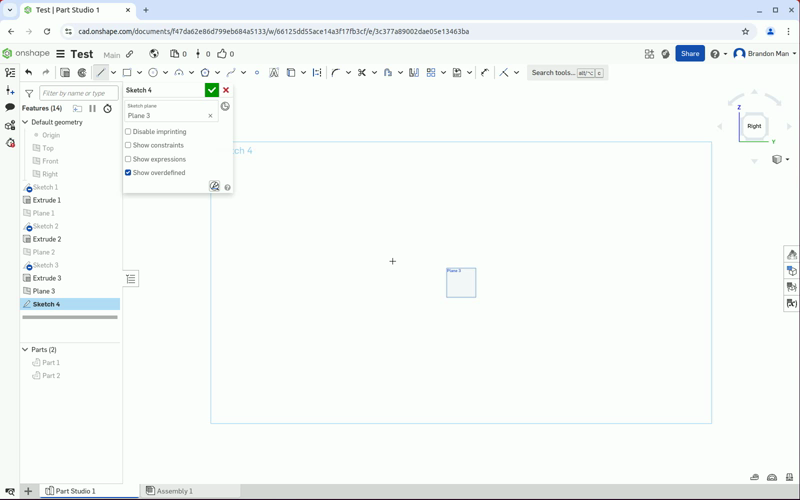
click(392, 260)
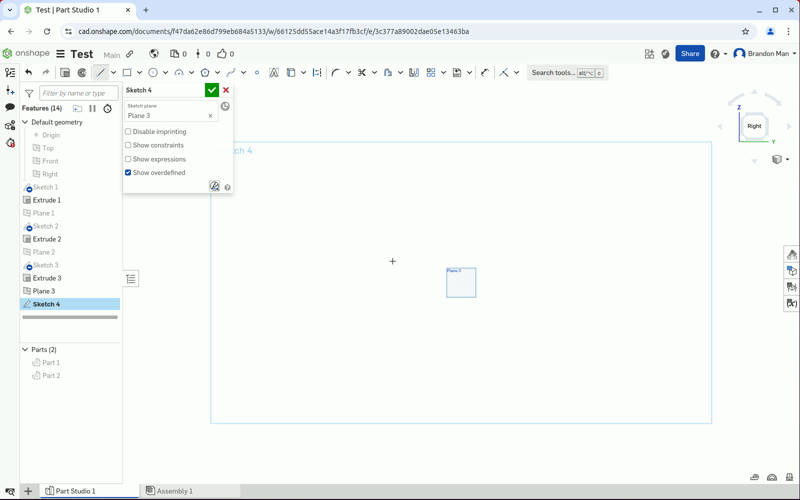
key_up(shift)
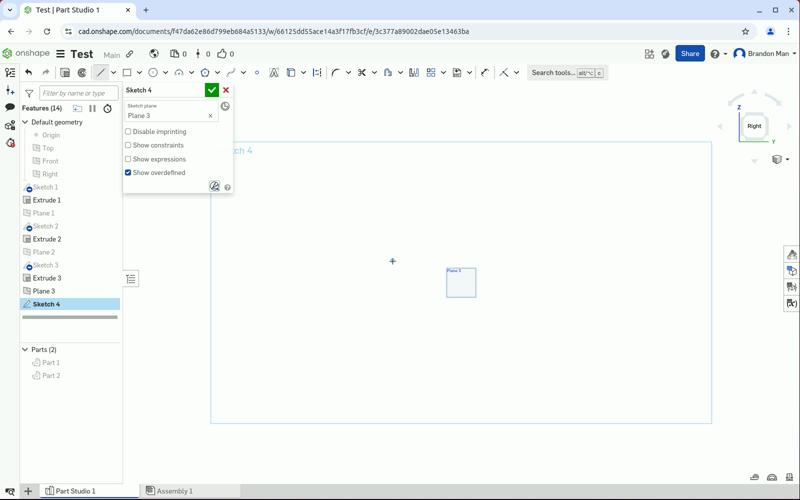
key_down(shift)
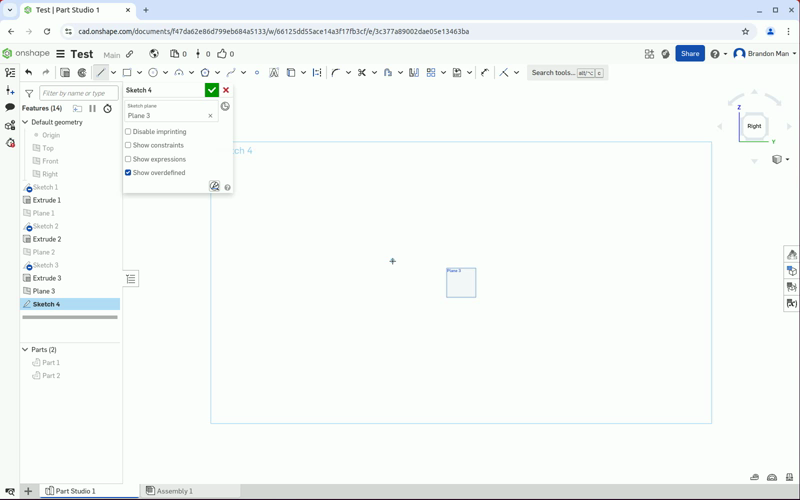
mouse_move(422, 260)
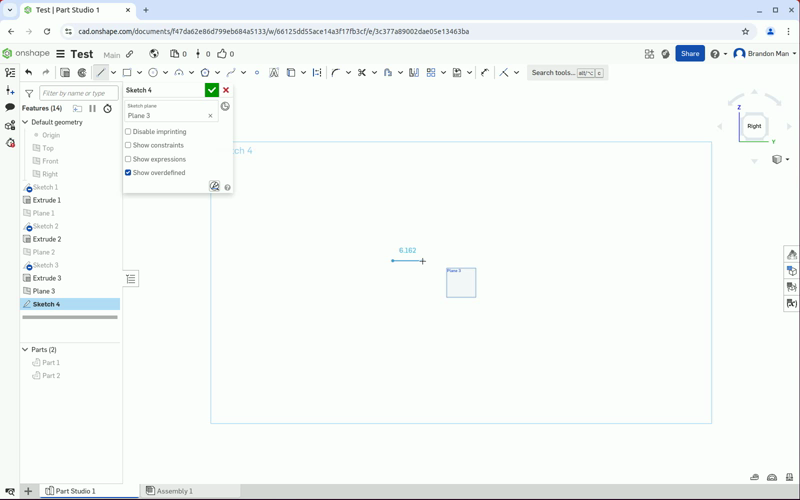
mouse_move(437, 260)
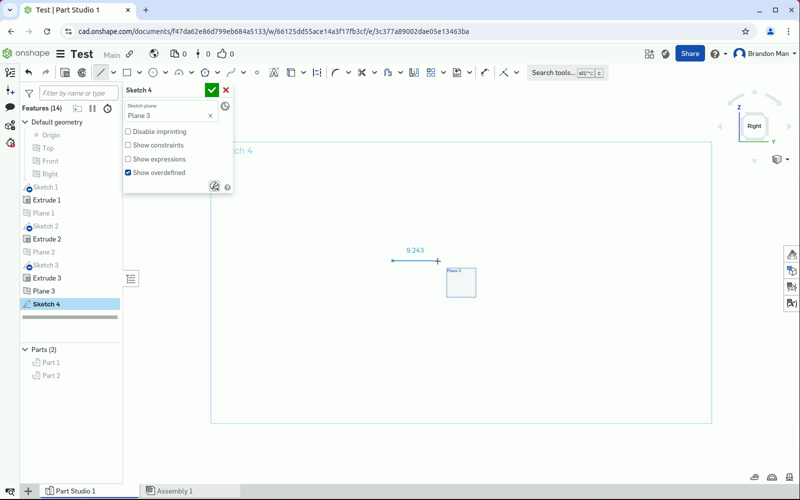
click(437, 260)
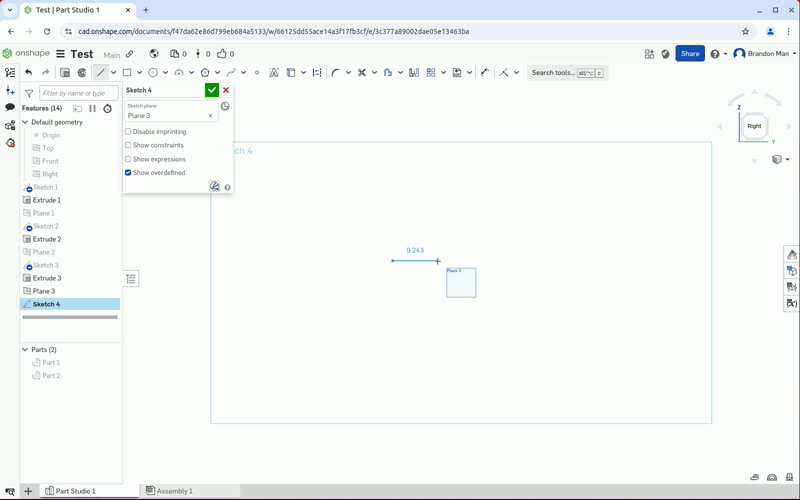
key_up(shift)
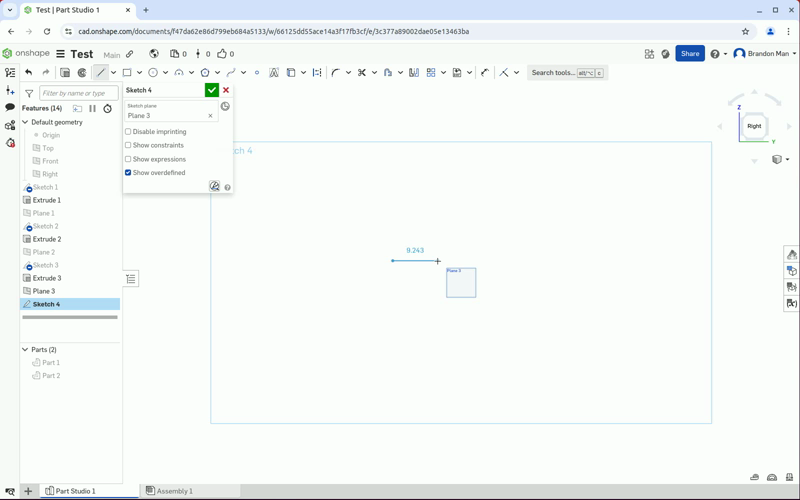
key_down(shift)
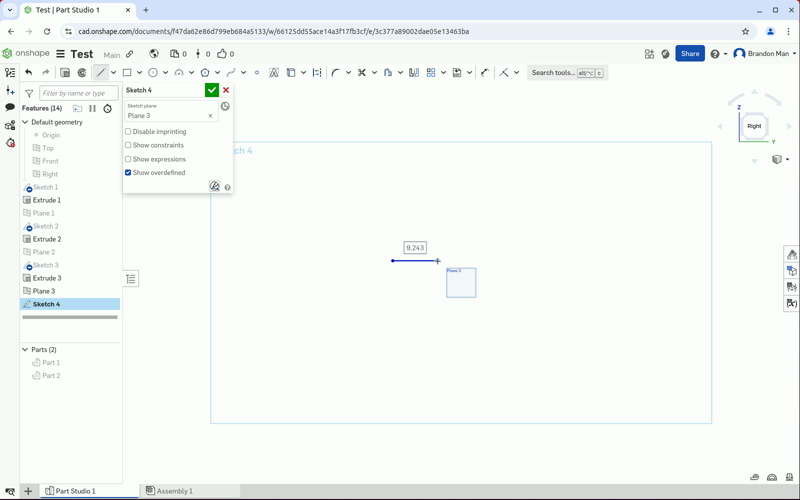
mouse_move(467, 260)
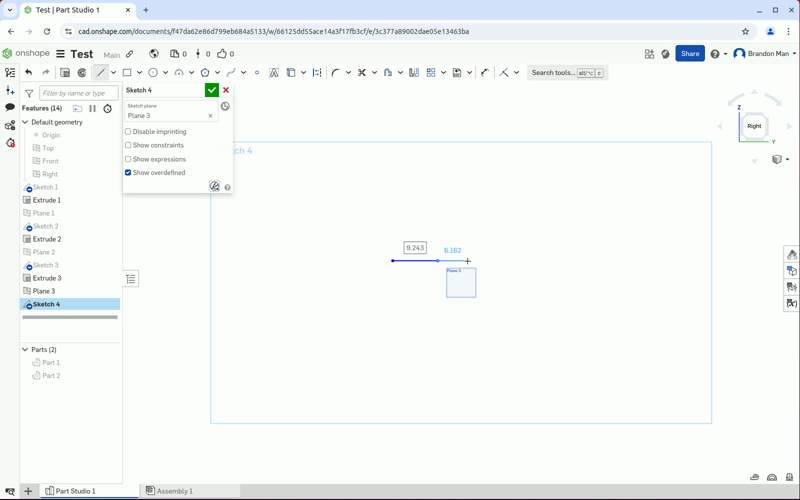
mouse_move(437, 215)
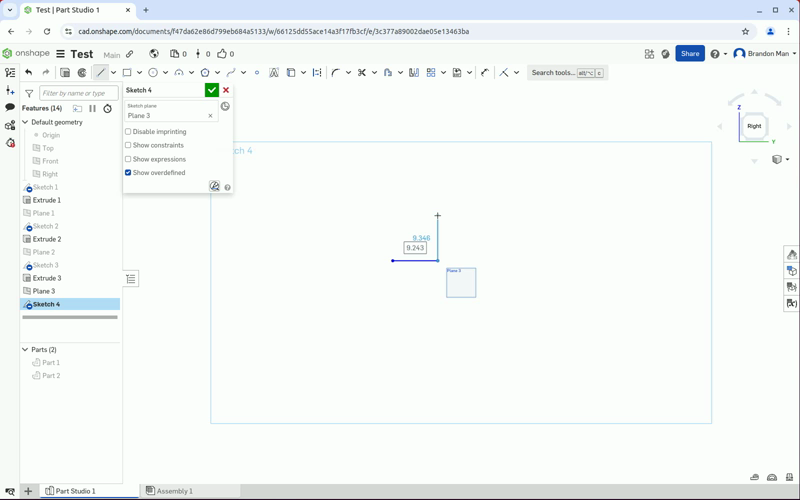
click(437, 215)
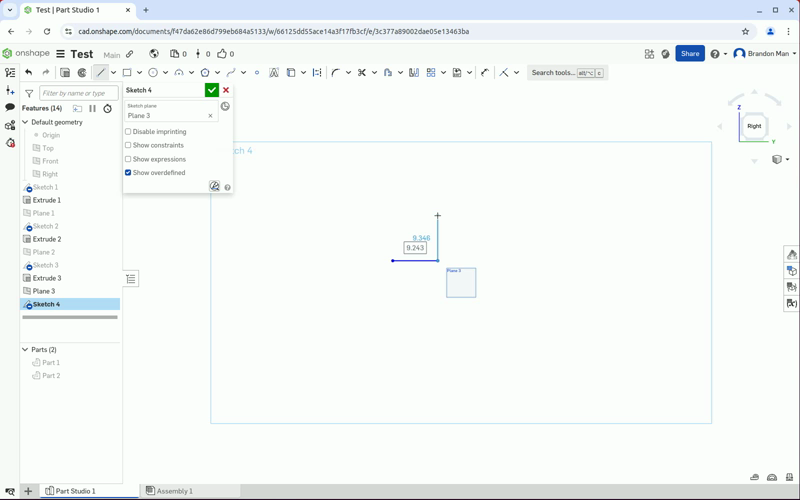
key_up(shift)
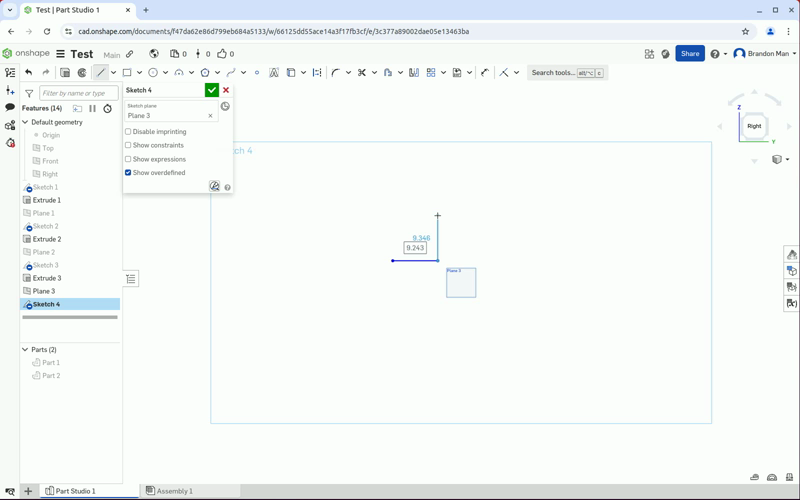
key_down(shift)
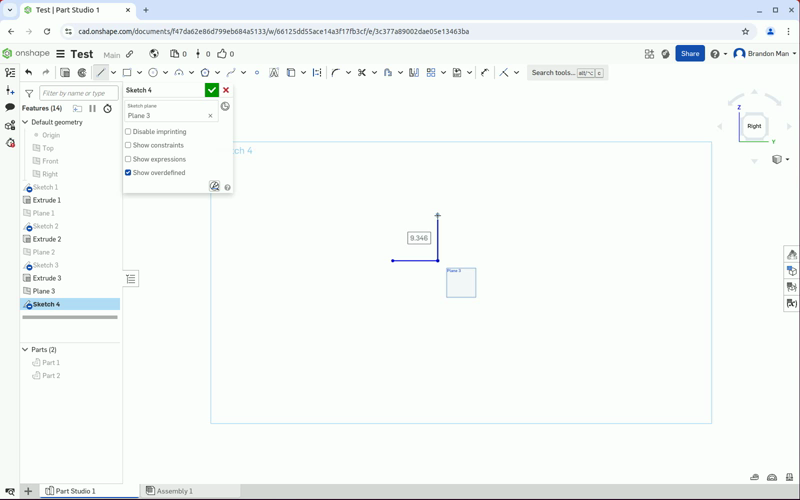
mouse_move(467, 215)
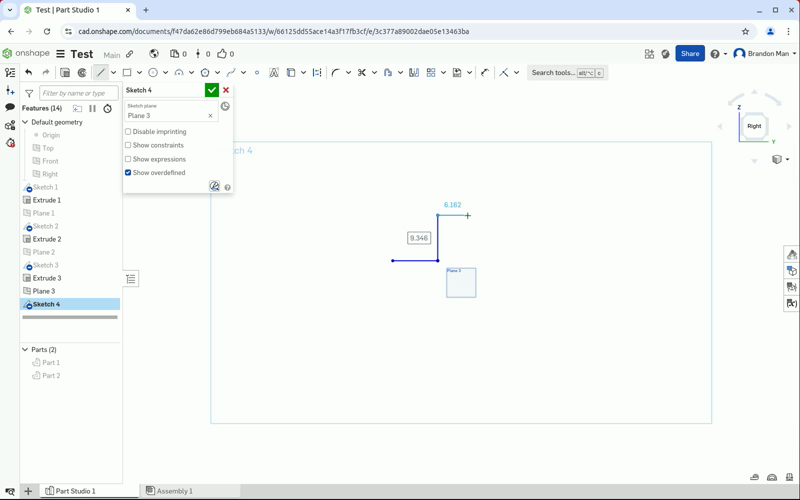
mouse_move(392, 215)
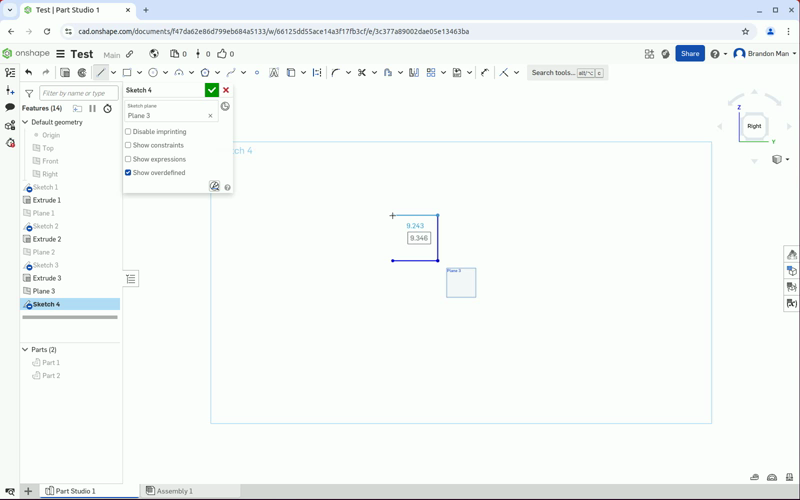
click(392, 215)
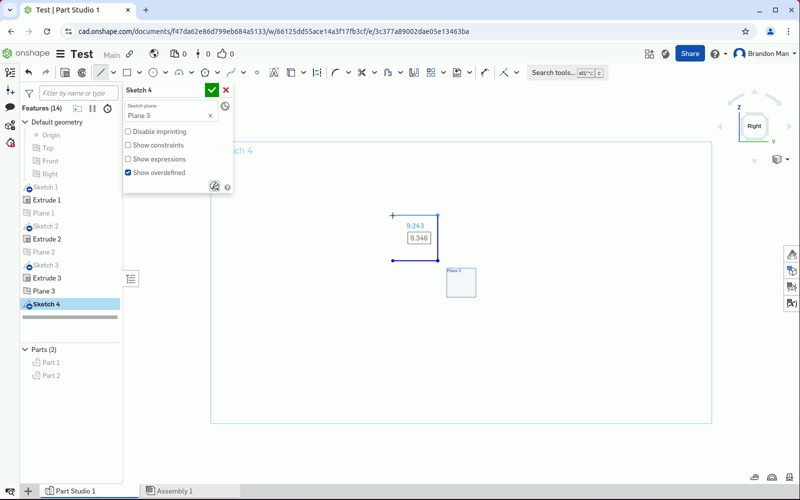
key_up(shift)
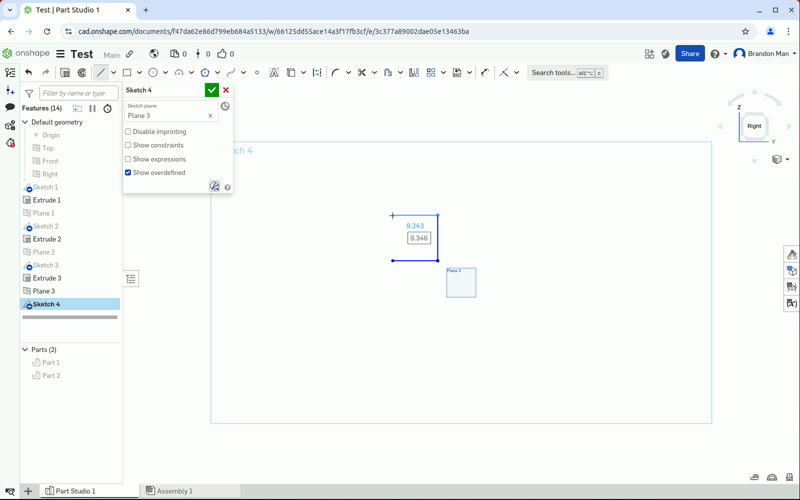
mouse_move(422, 215)
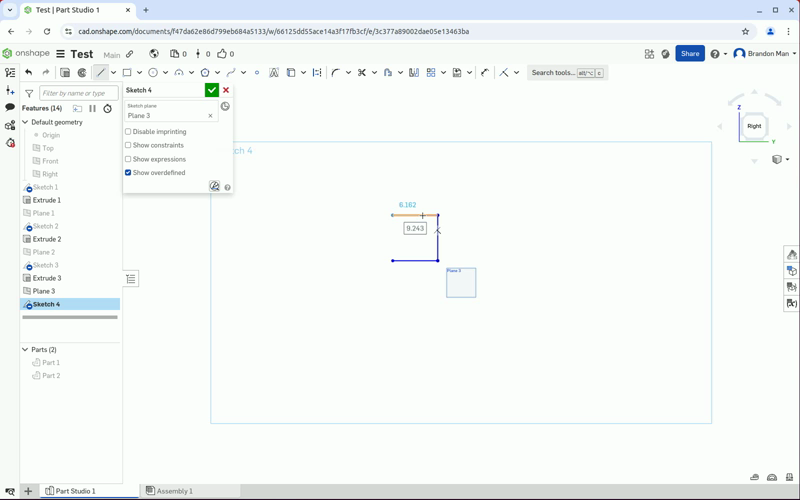
key_down(shift)
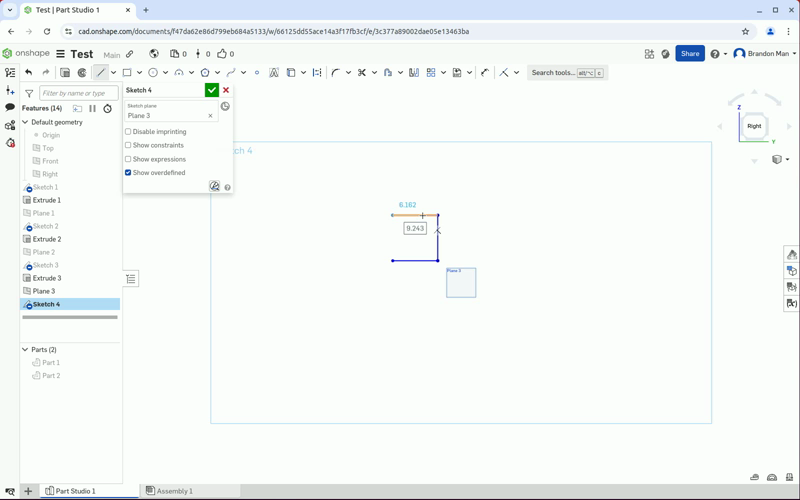
mouse_move(392, 260)
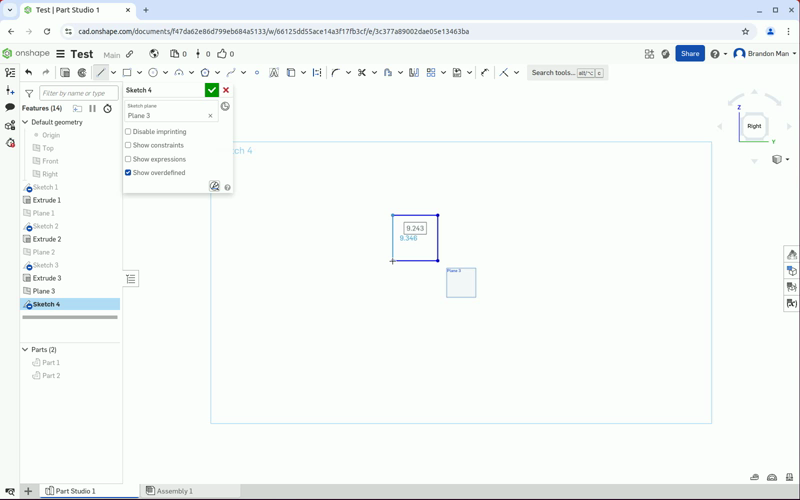
key_up(shift)
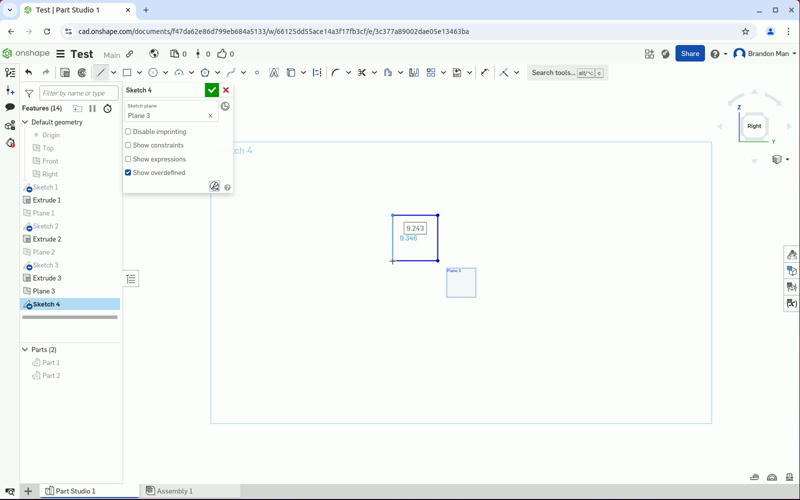
click(392, 260)
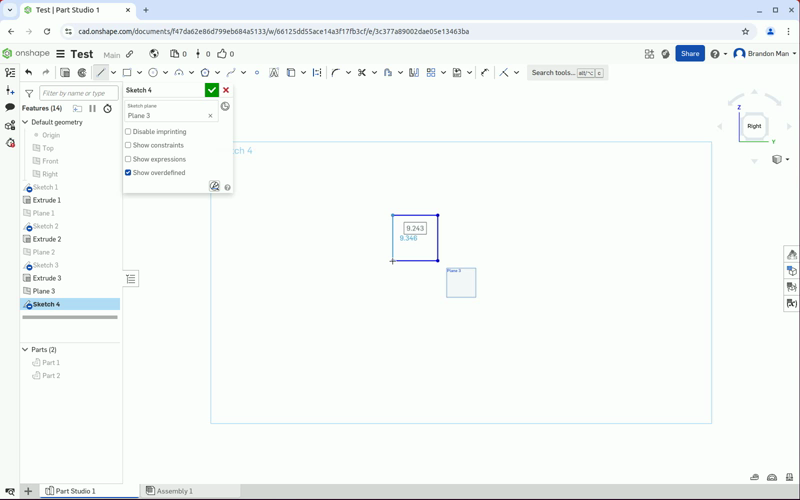
key(esc)
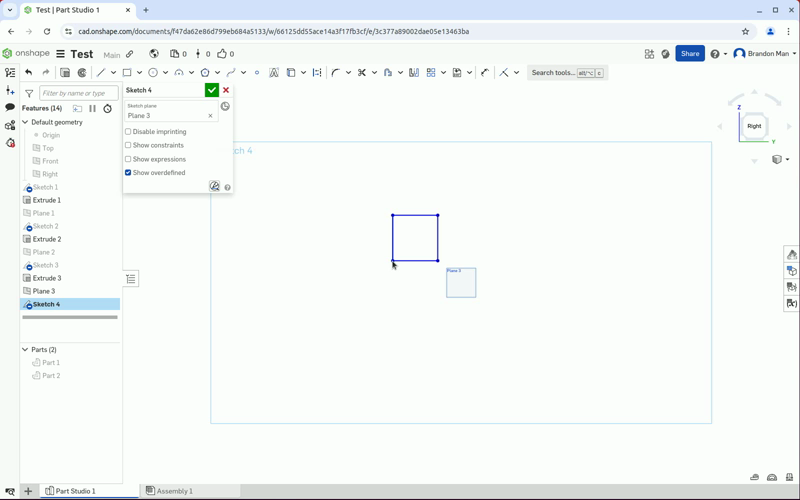
mouse_move(400, 219)
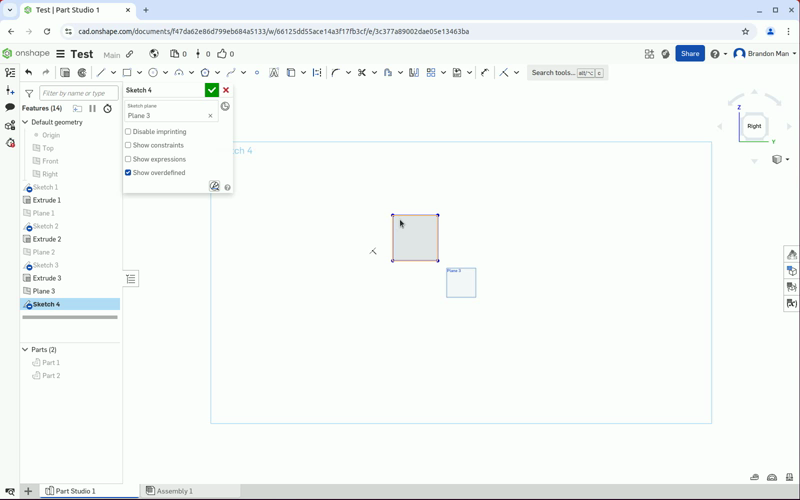
click(400, 219)
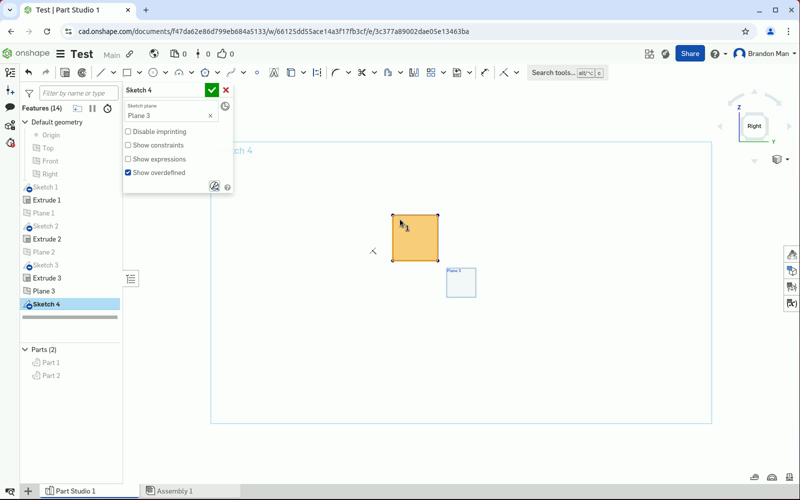
mouse_move(73, 352)
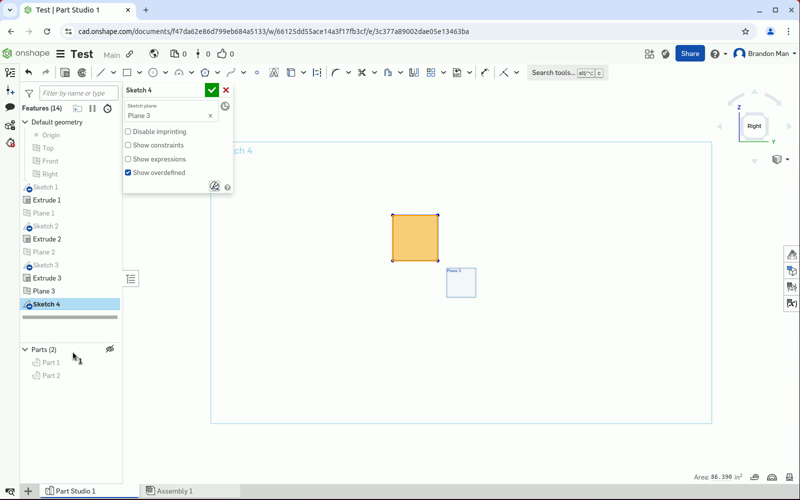
key(shift+y)
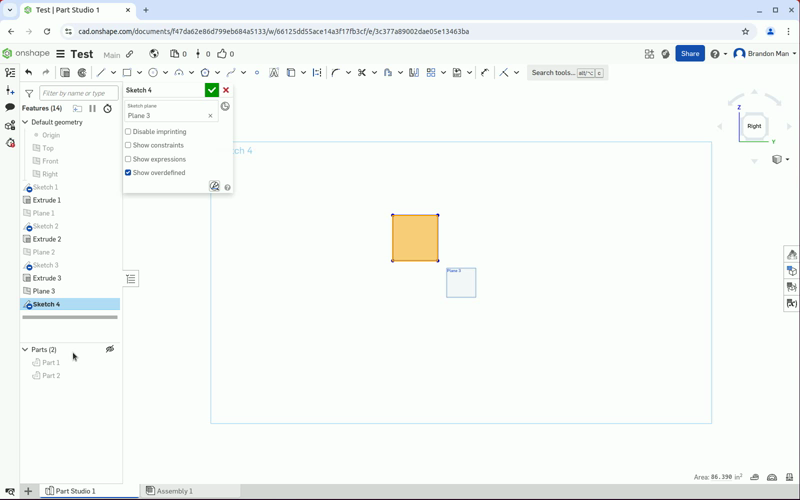
key(shift+e)
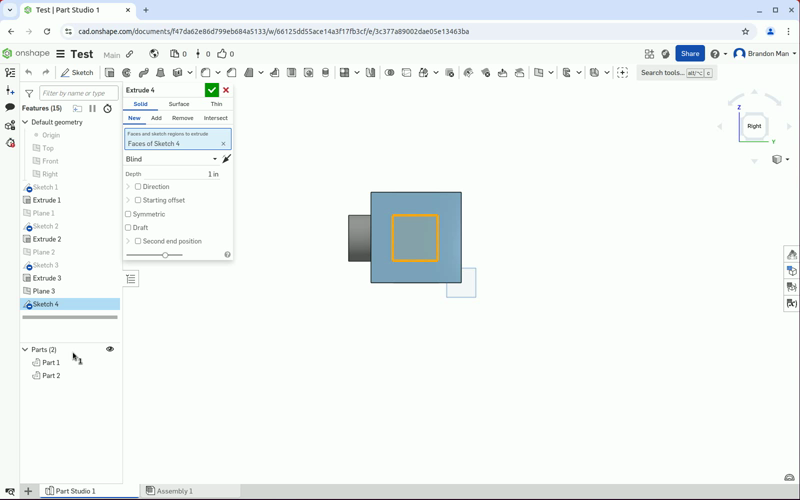
mouse_move(143, 106)
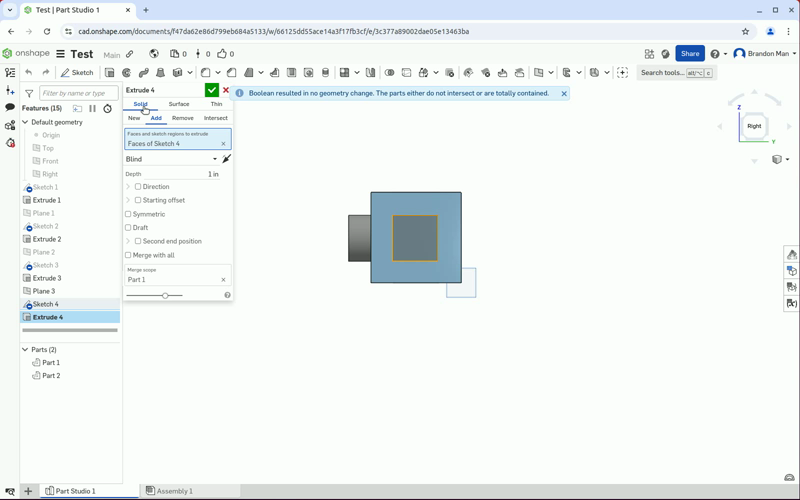
click(143, 106)
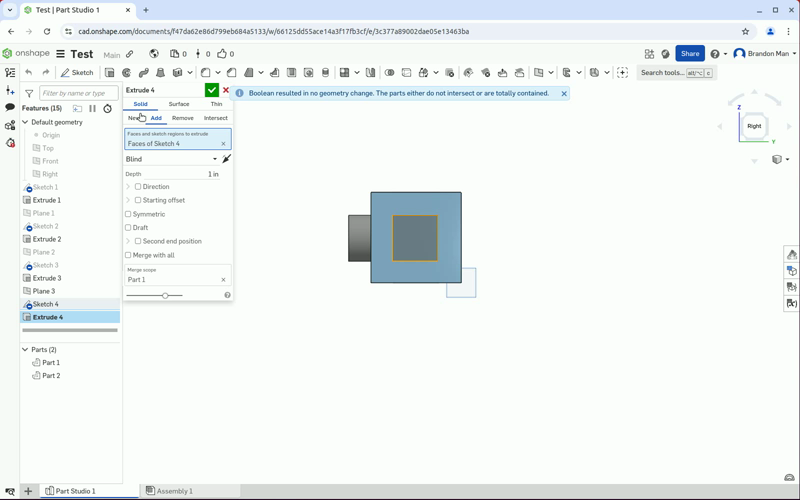
mouse_move(137, 120)
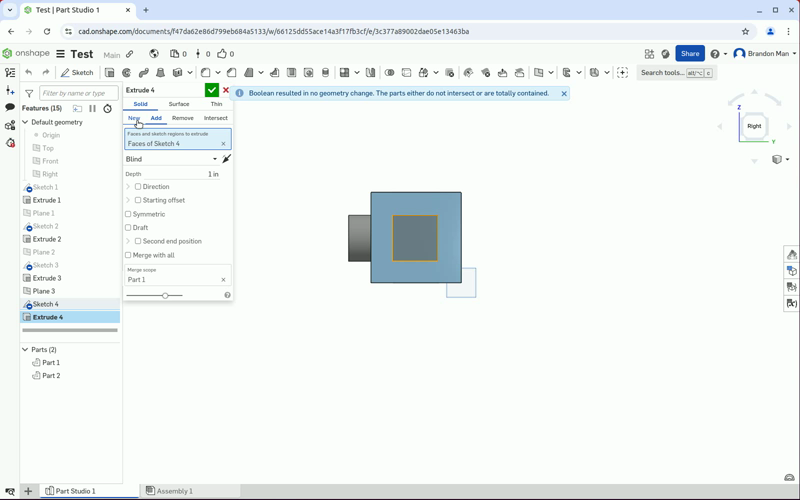
click(137, 120)
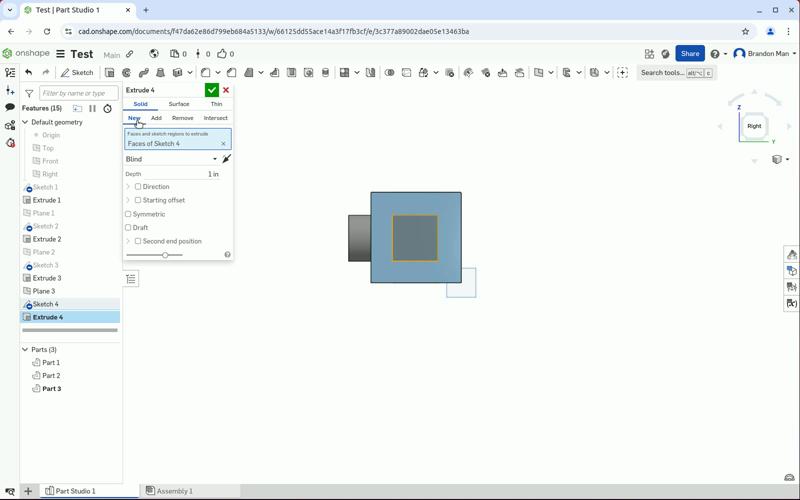
key(tab, 4)
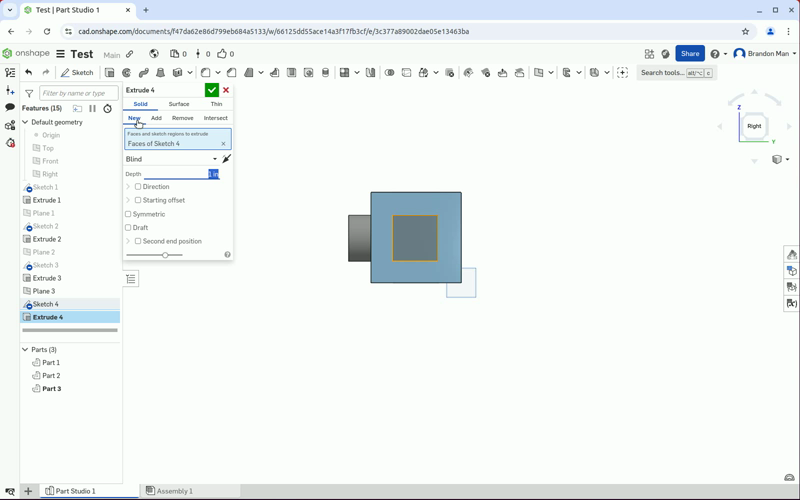
text(4.574)
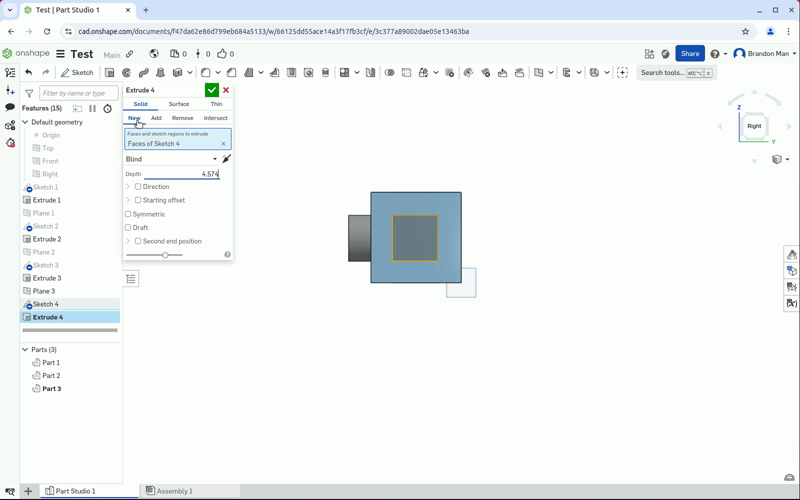
key(enter)
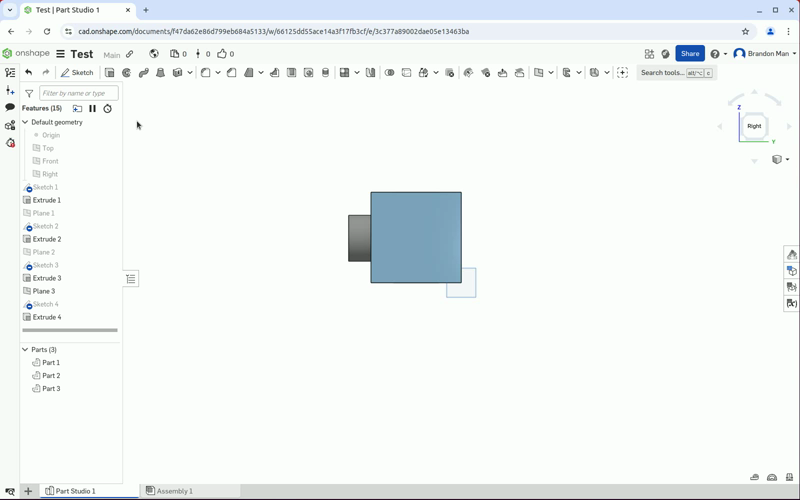
key(shift+h)
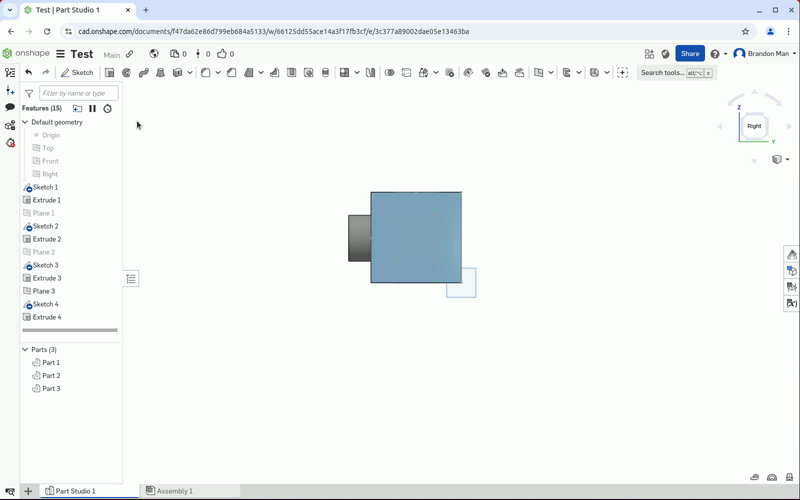
key(shift+h)
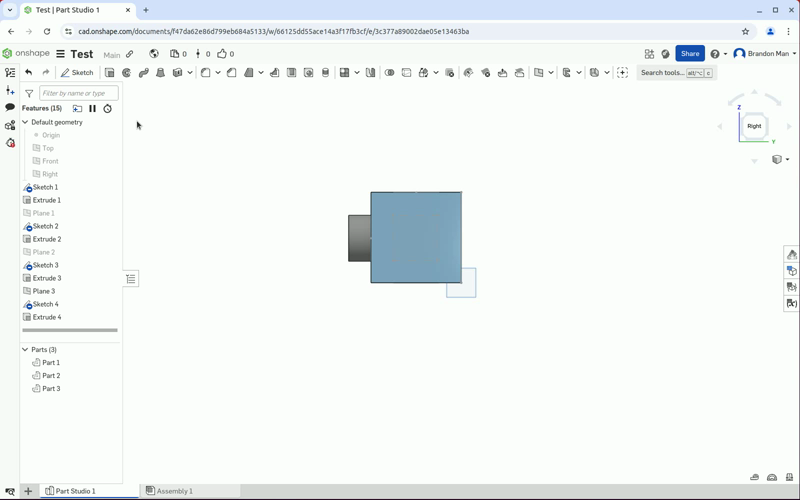
key(shift+7)
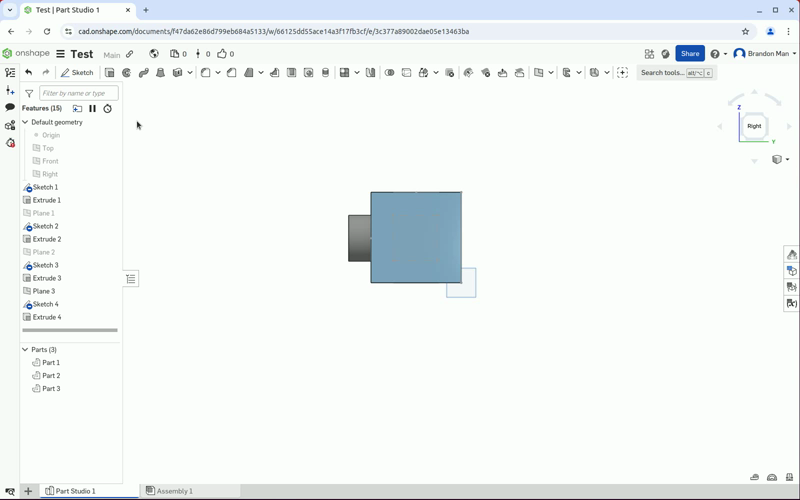
key(right, 2)
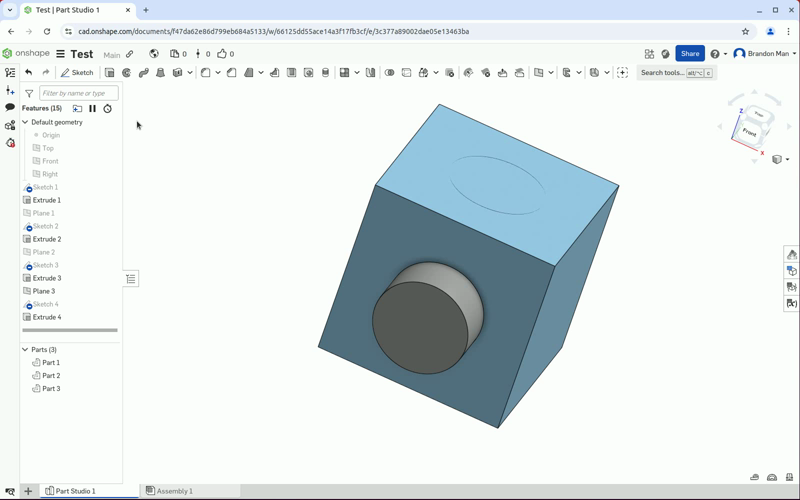
key(down, 2)
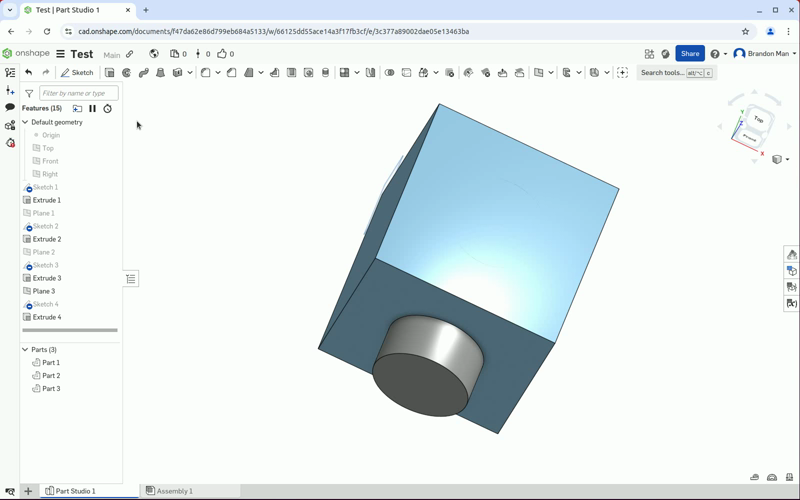
key(up, 2)
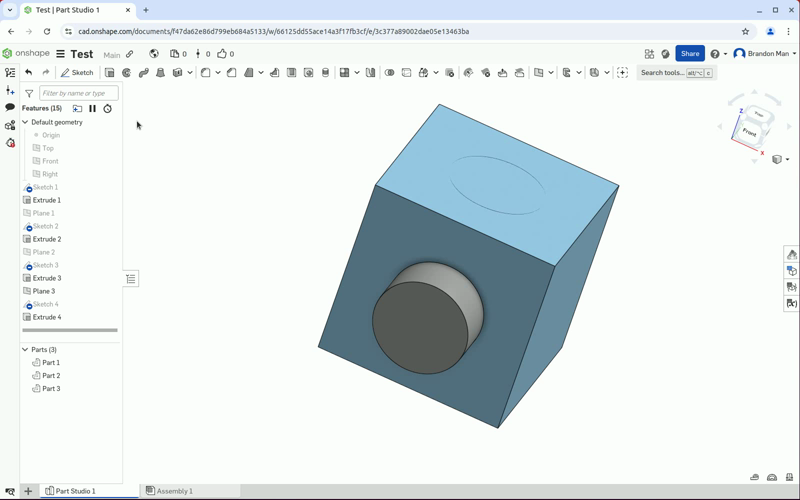
key(left, 2)
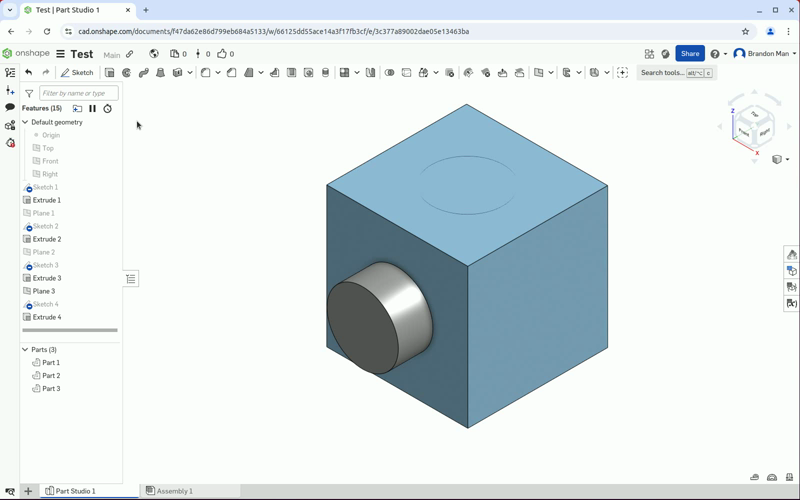
mouse_move(73, 189)
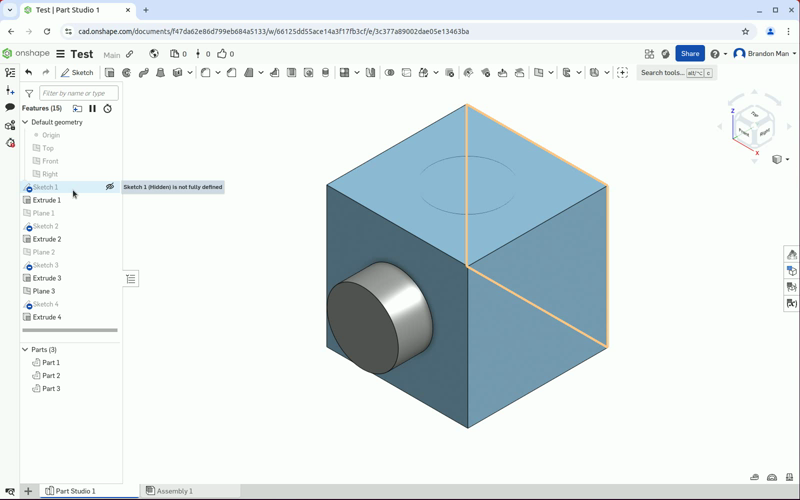
click(73, 189)